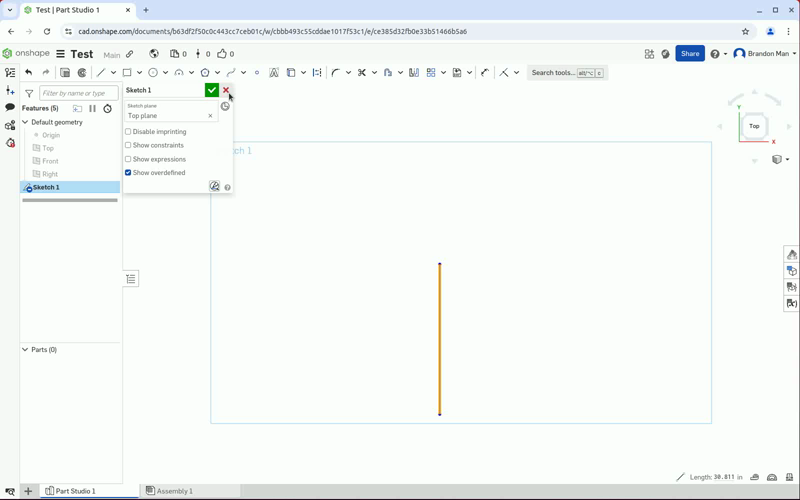
key(shift+h)
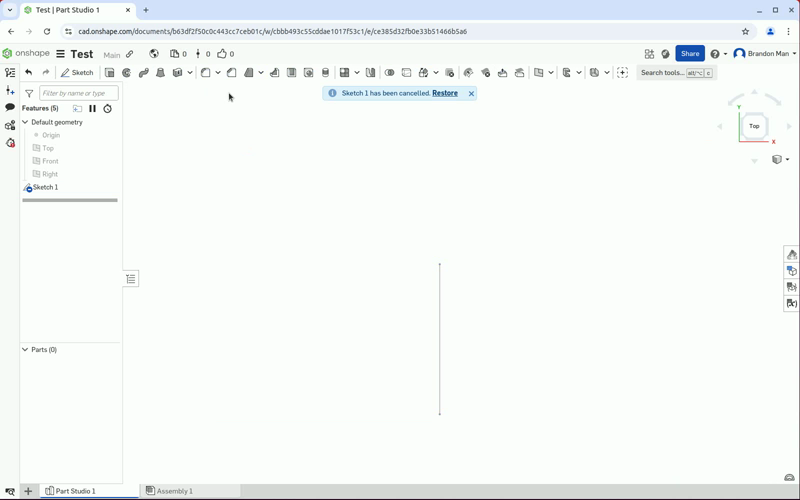
key(shift+s)
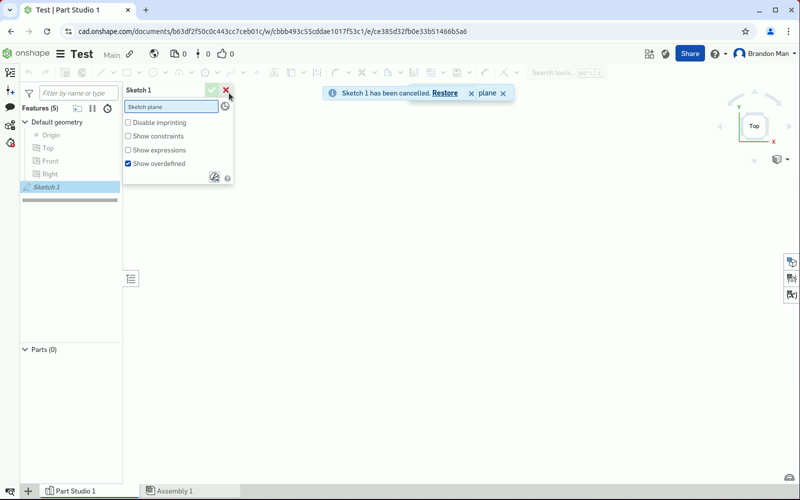
mouse_move(73, 150)
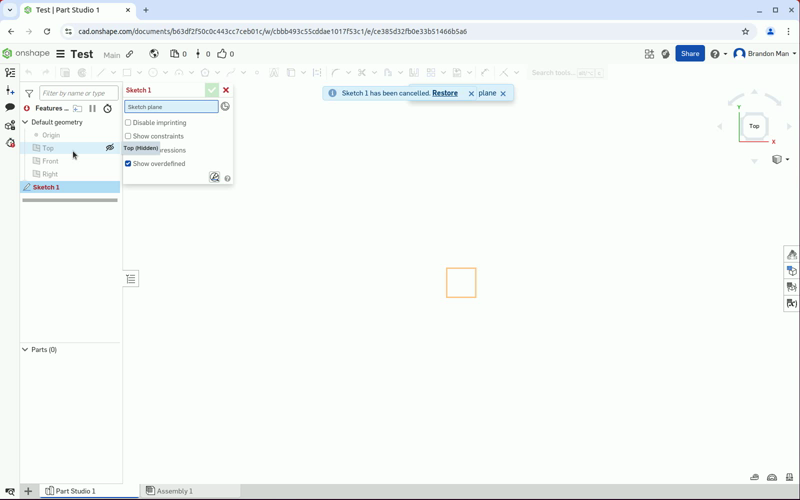
click(73, 150)
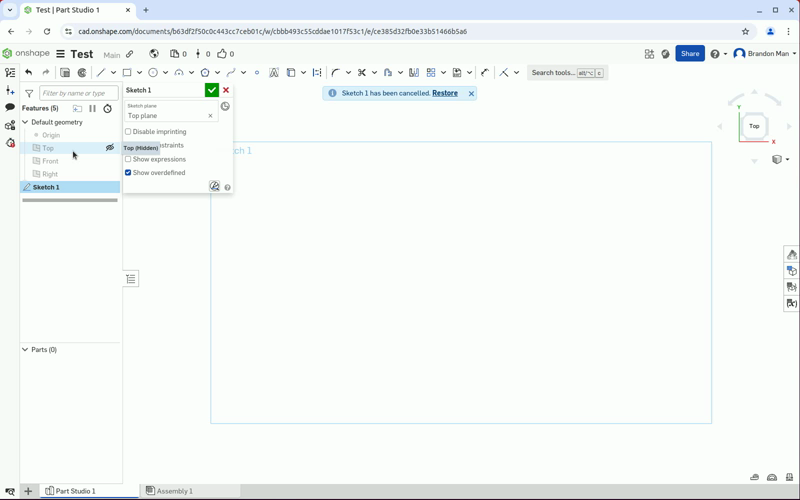
mouse_move(73, 352)
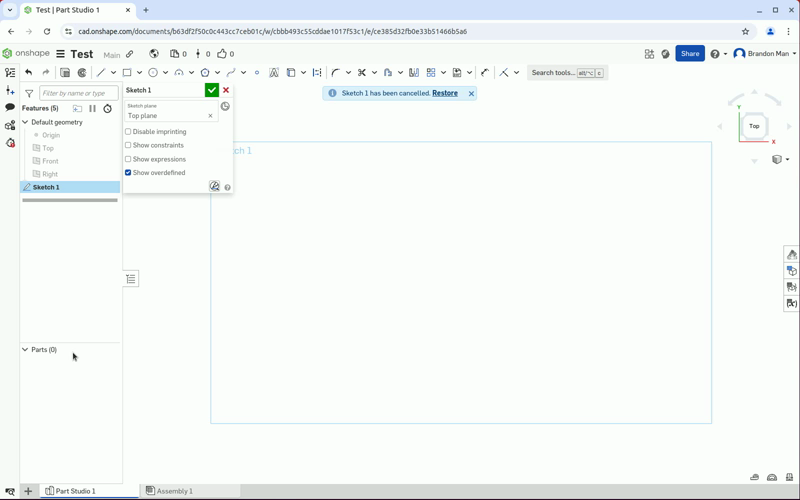
key(y)
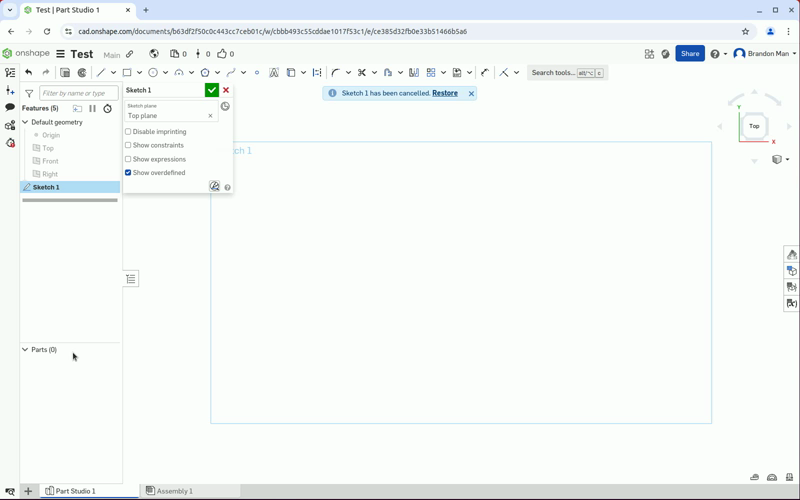
key(l)
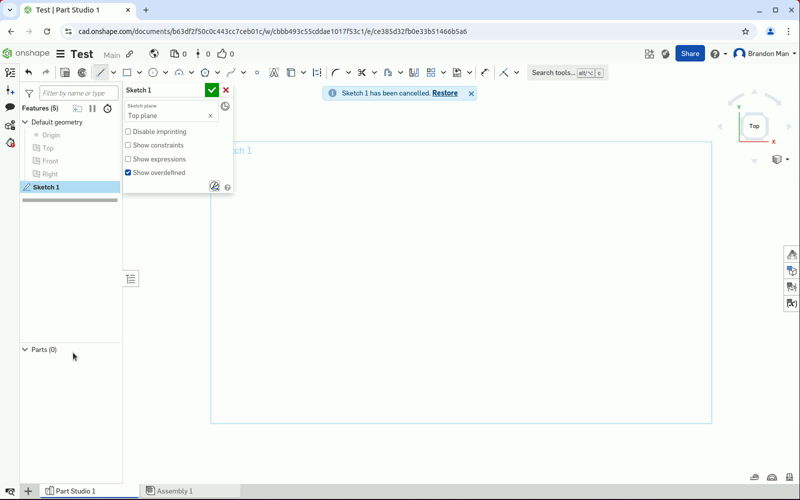
key_down(shift)
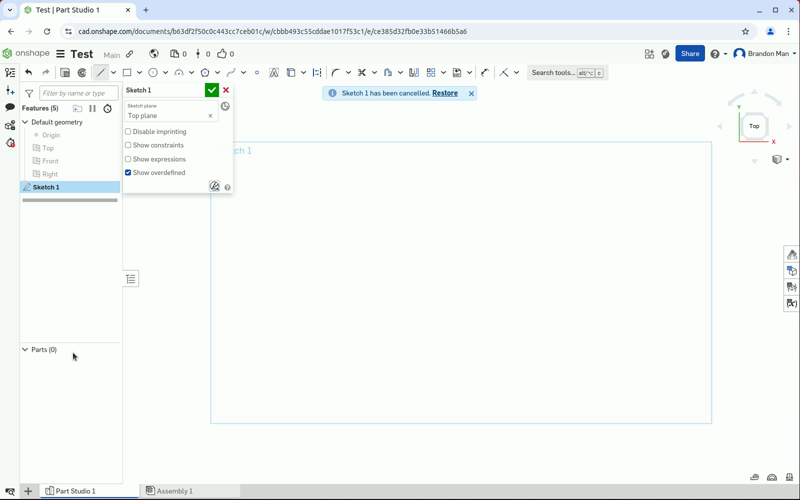
mouse_move(398, 368)
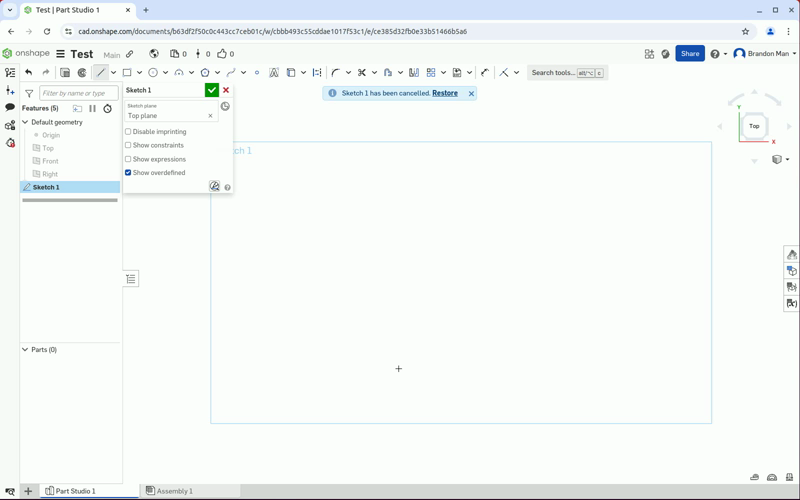
click(398, 368)
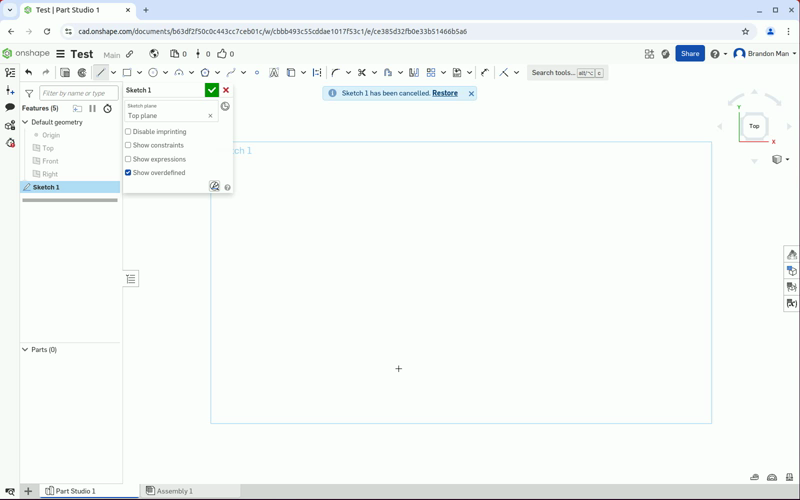
key_up(shift)
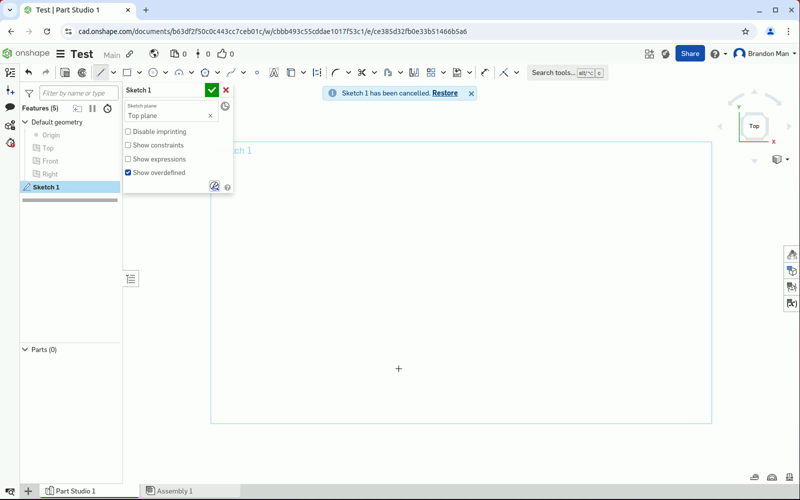
key_down(shift)
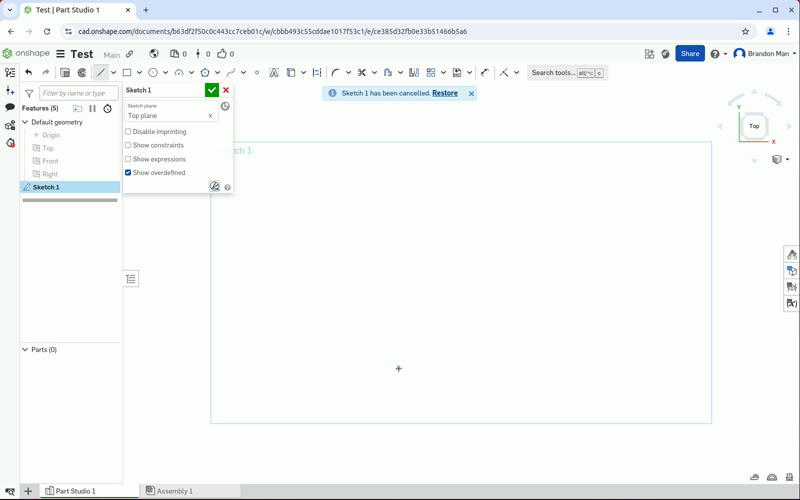
mouse_move(518, 368)
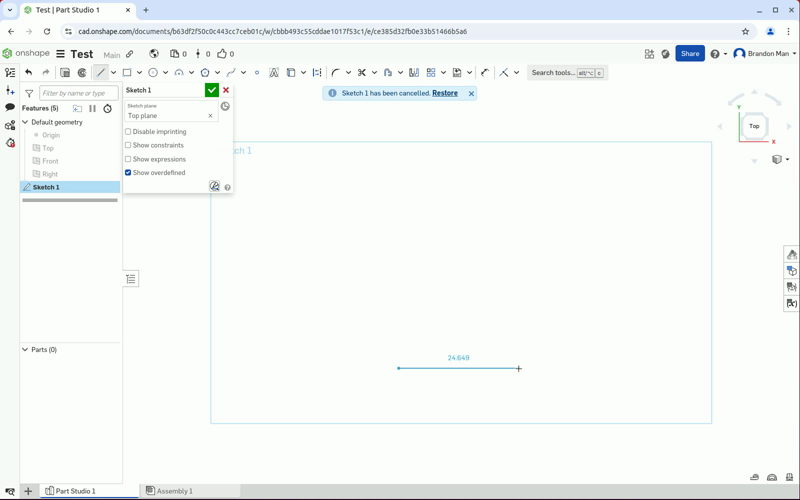
click(518, 368)
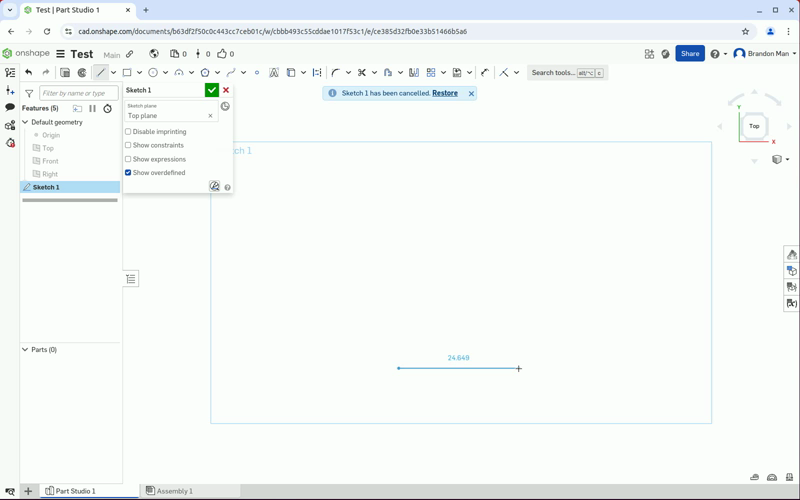
key_up(shift)
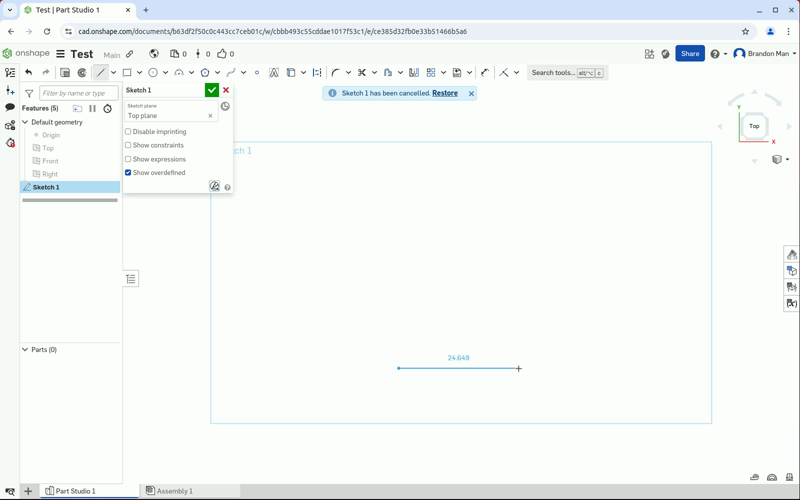
key_down(shift)
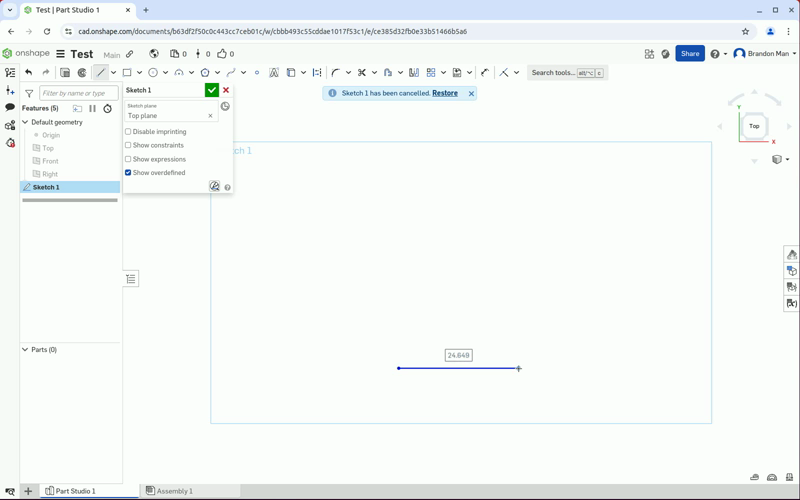
mouse_move(518, 225)
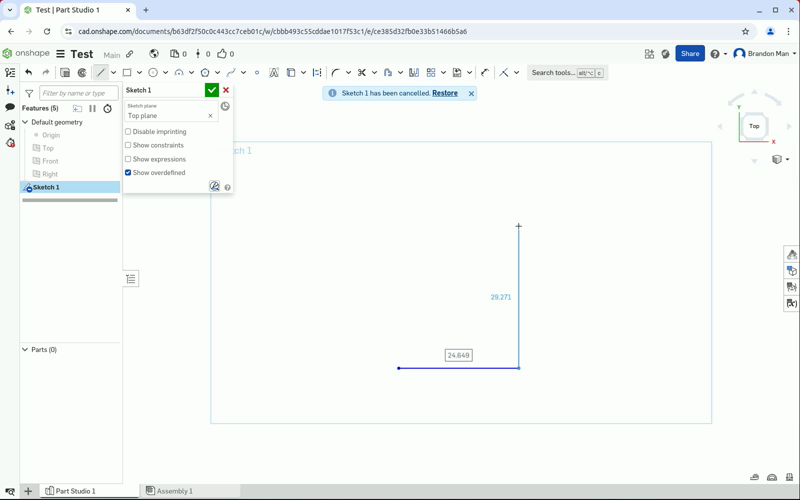
click(518, 225)
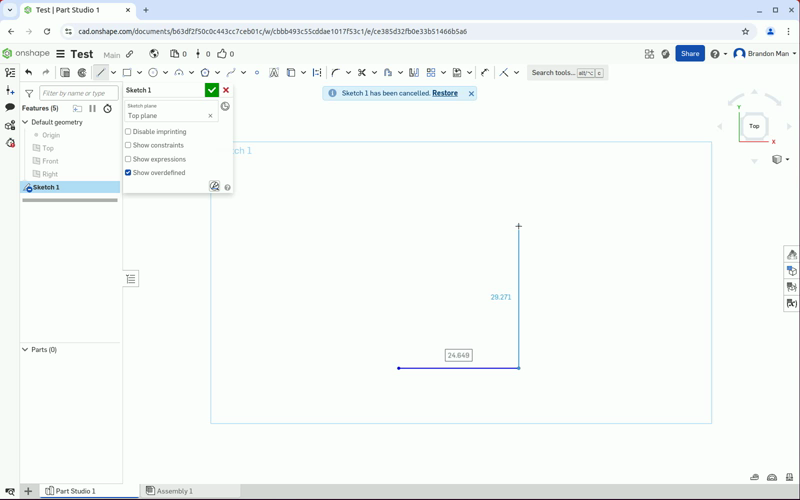
key_up(shift)
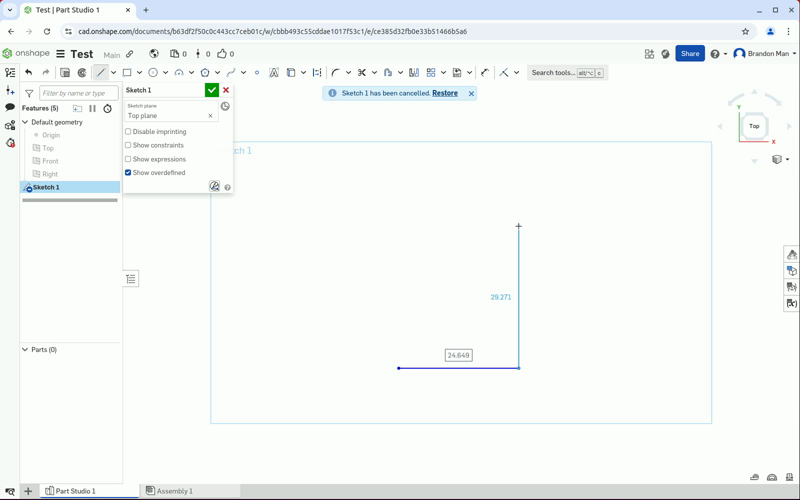
key_down(shift)
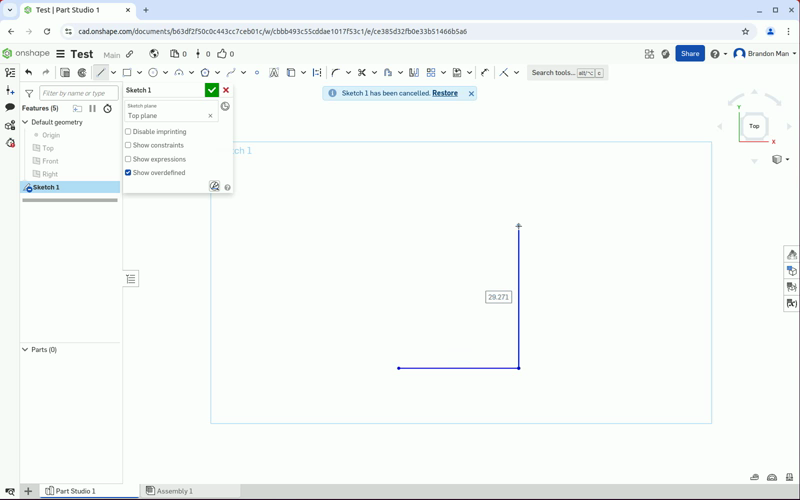
mouse_move(548, 225)
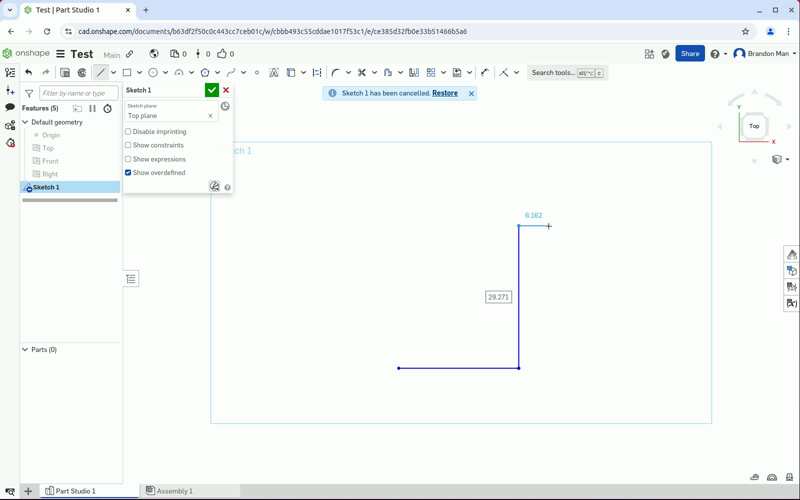
mouse_move(484, 225)
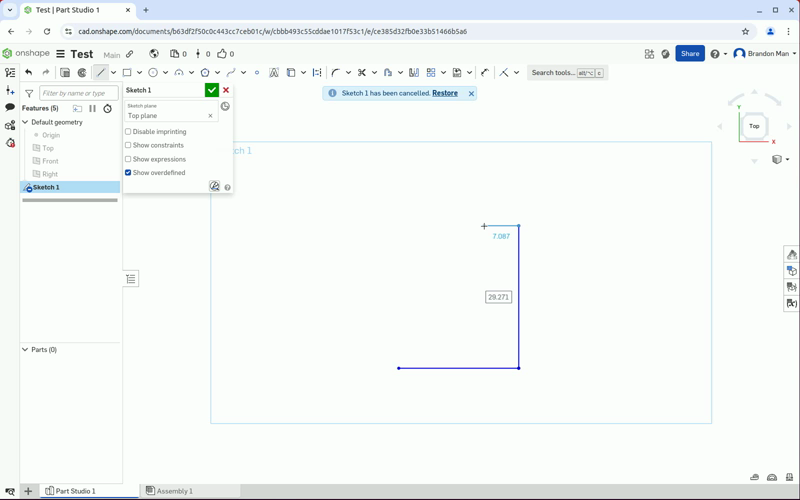
click(484, 225)
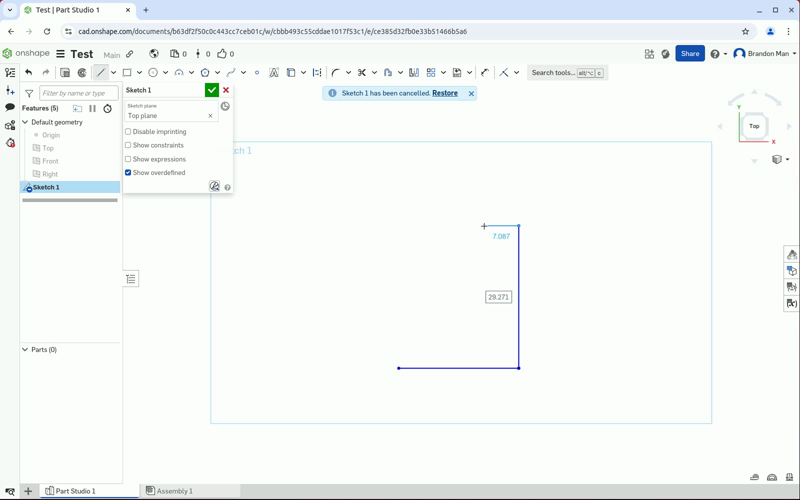
key_up(shift)
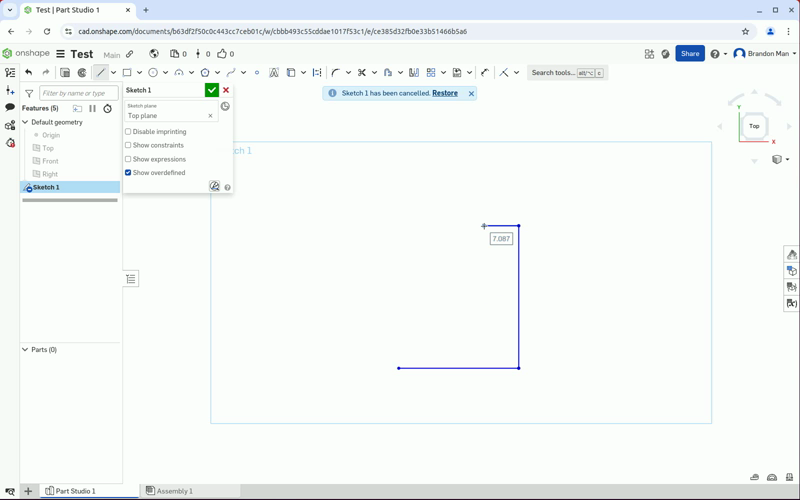
key_down(shift)
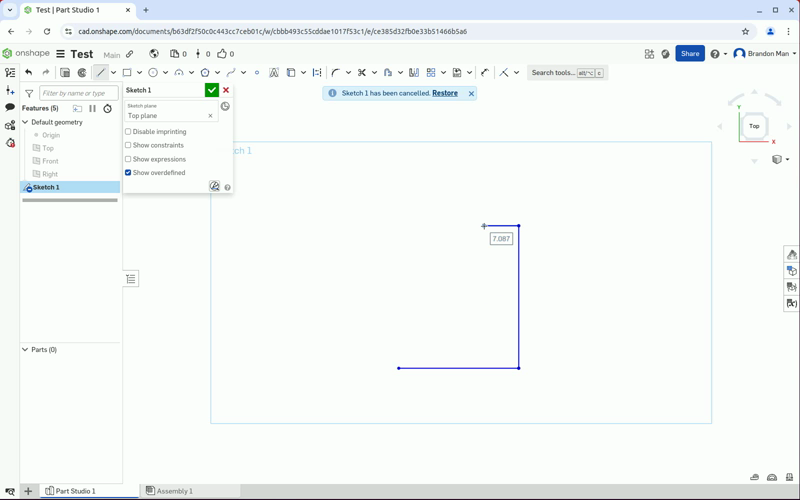
mouse_move(514, 225)
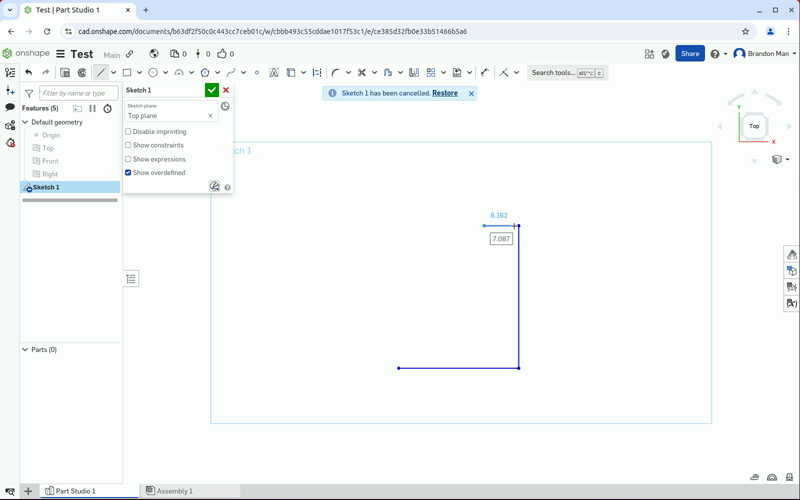
mouse_move(434, 225)
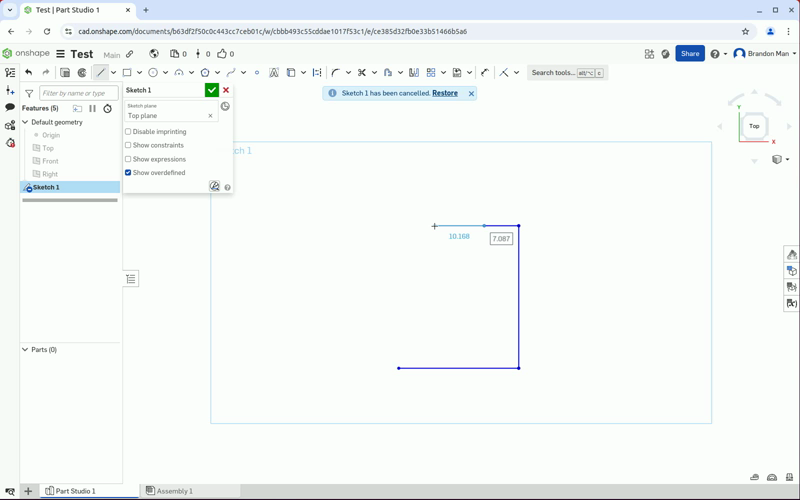
click(434, 225)
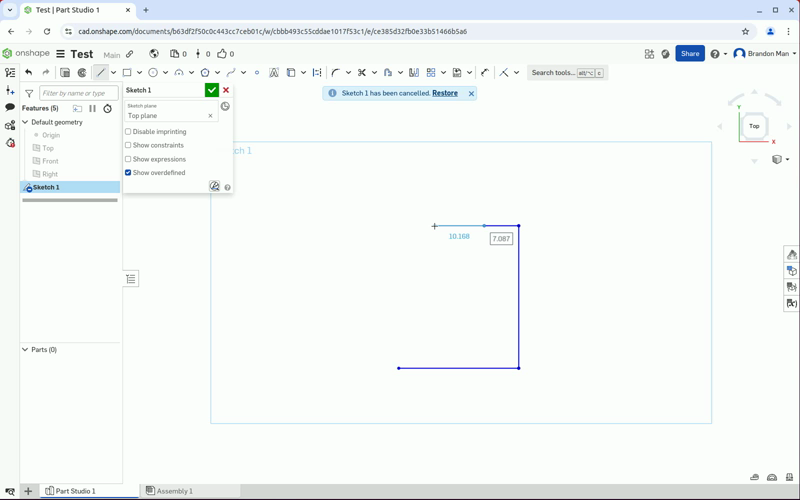
key_up(shift)
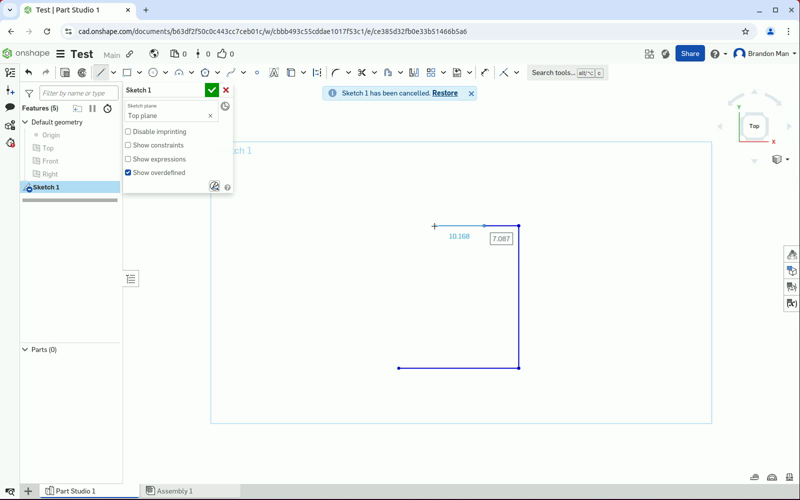
key_down(shift)
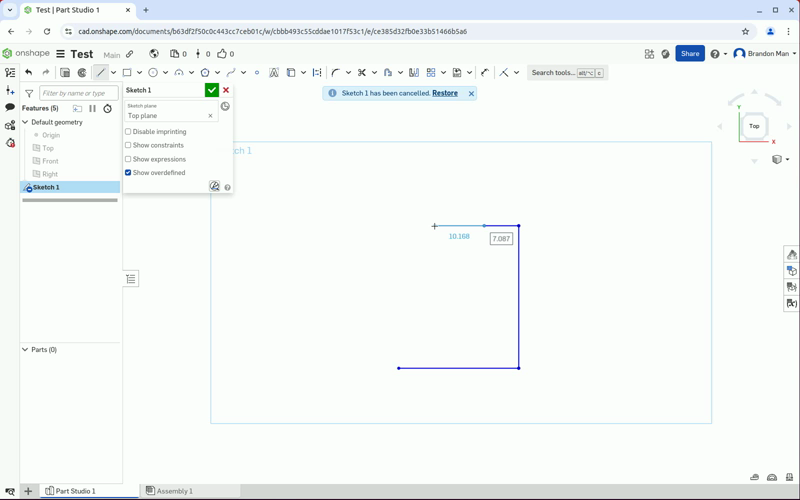
mouse_move(464, 225)
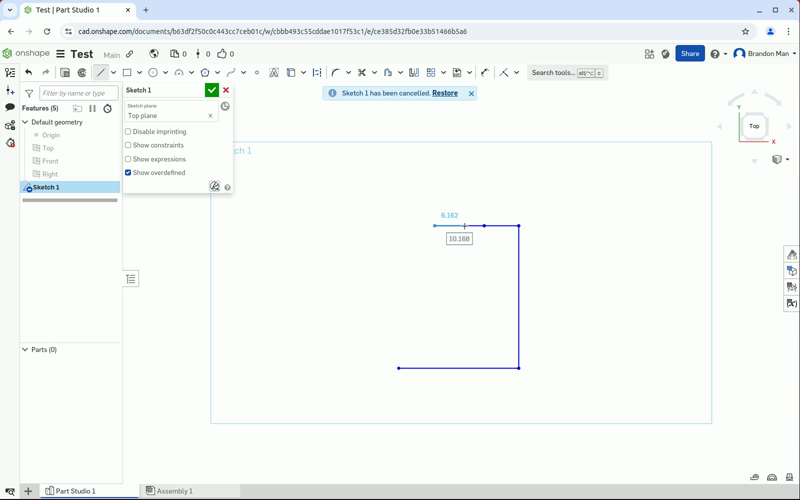
mouse_move(398, 225)
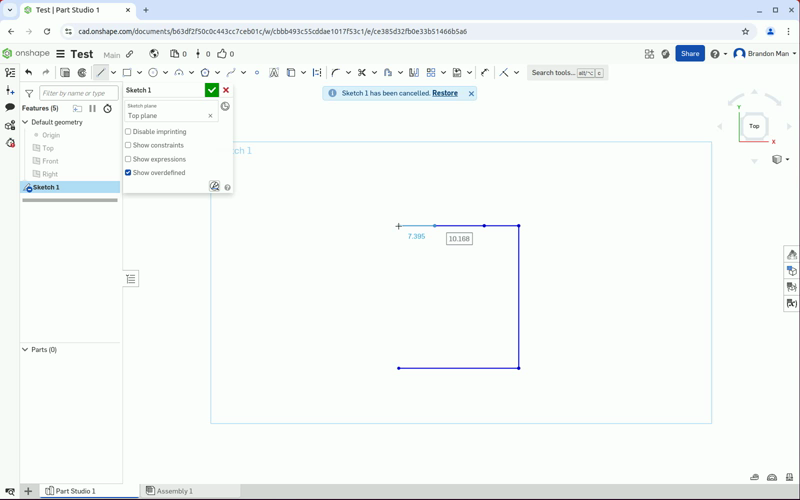
click(398, 225)
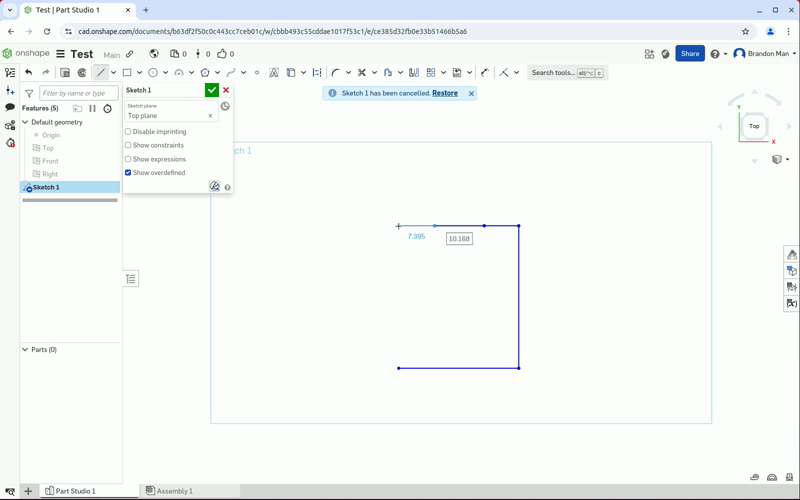
key_up(shift)
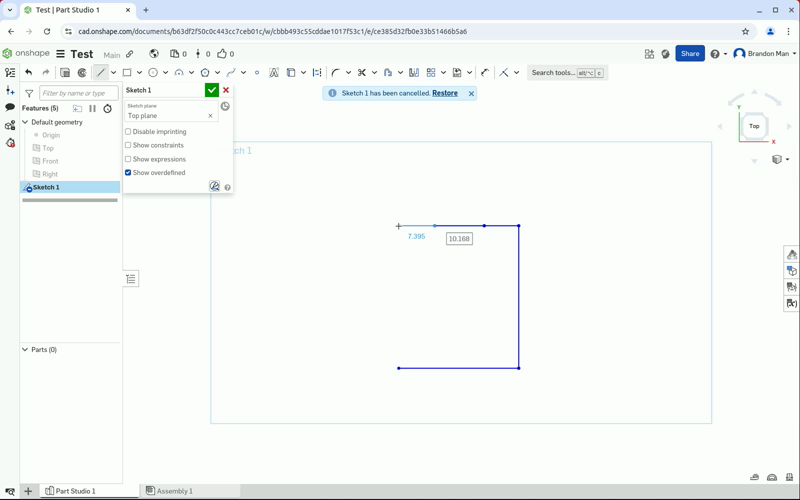
key_down(shift)
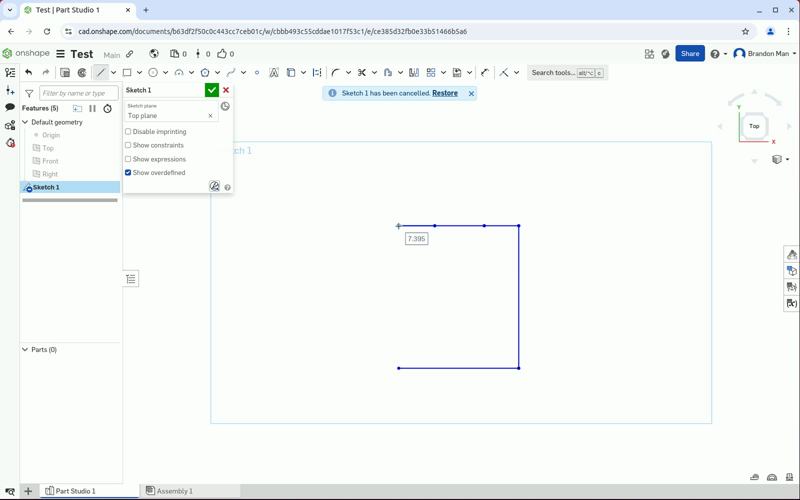
mouse_move(398, 368)
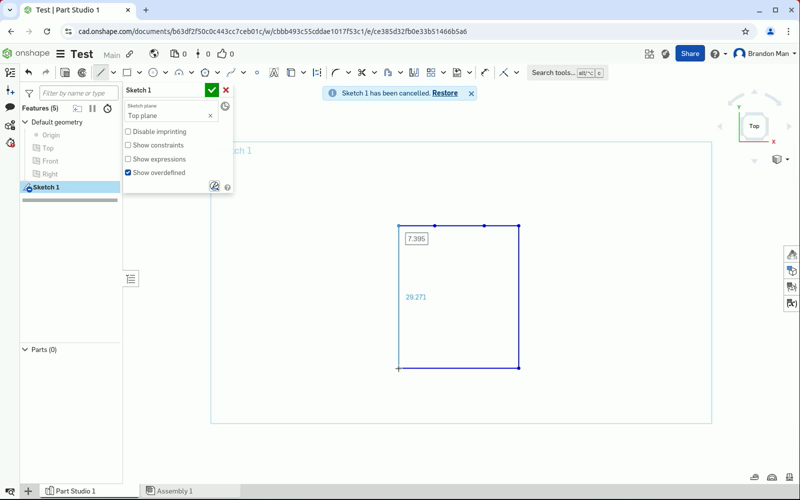
key_up(shift)
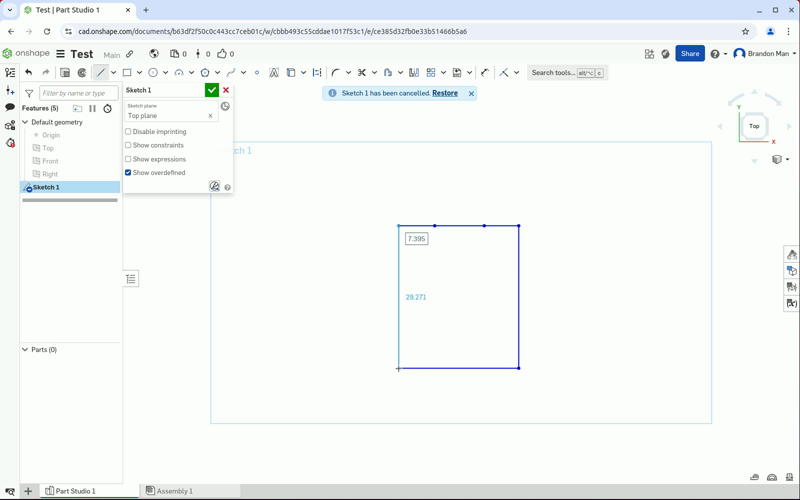
click(398, 368)
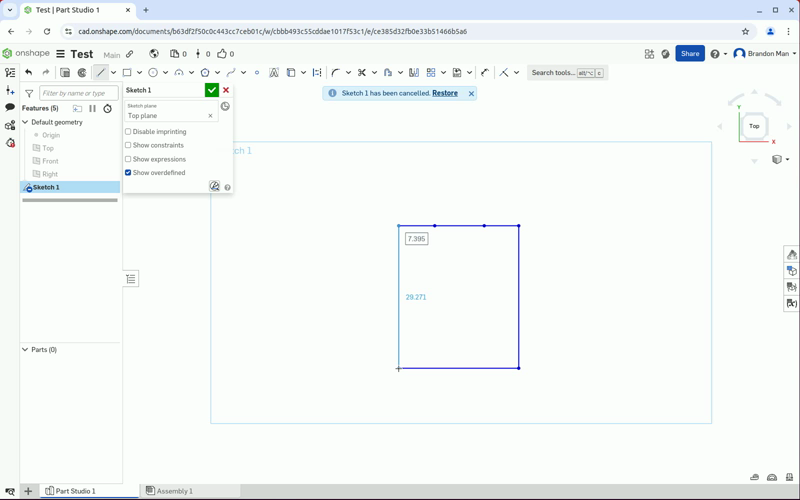
key(esc)
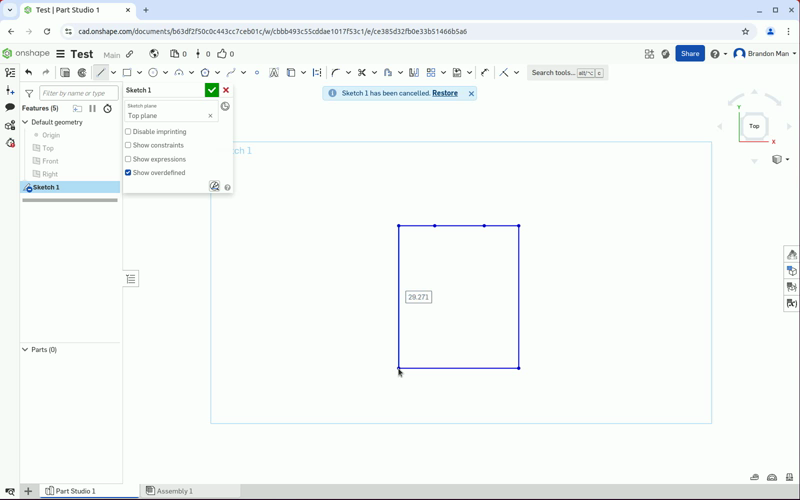
mouse_move(456, 259)
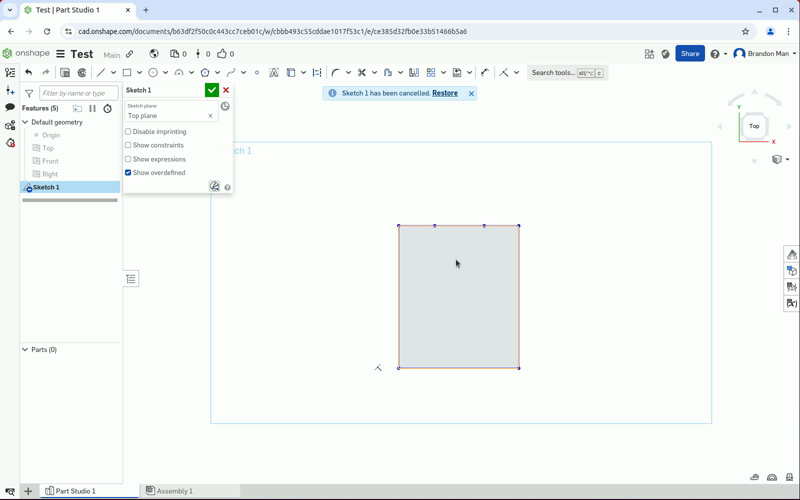
click(456, 259)
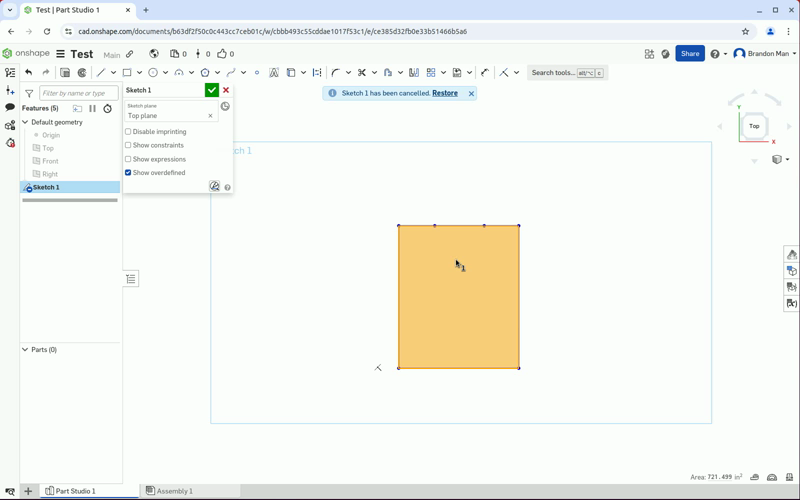
mouse_move(73, 352)
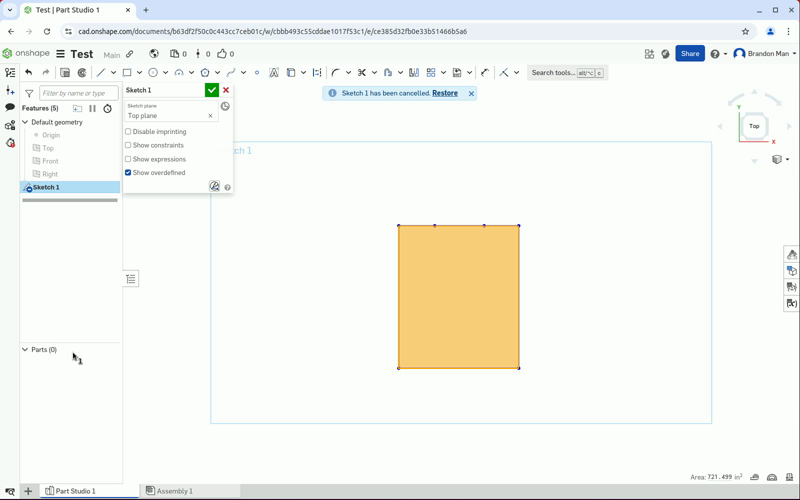
key(shift+y)
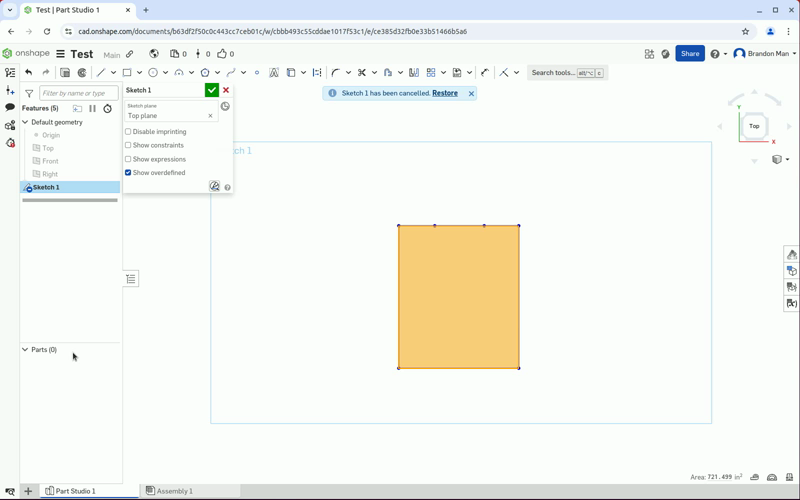
key(shift+e)
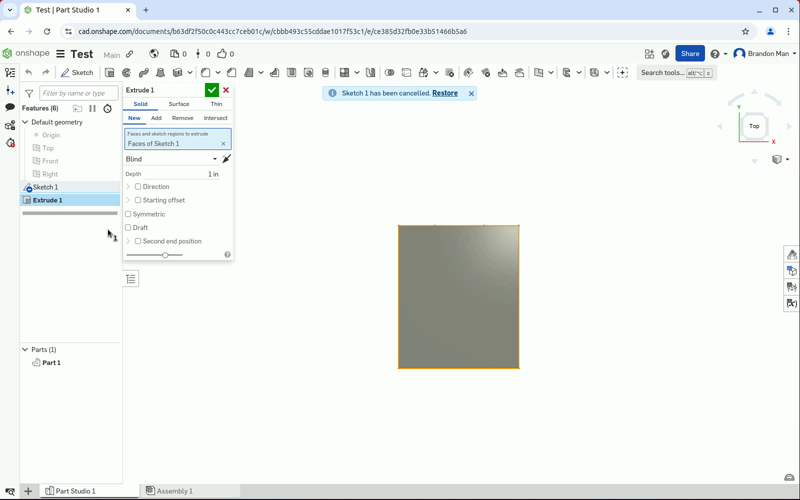
mouse_move(143, 106)
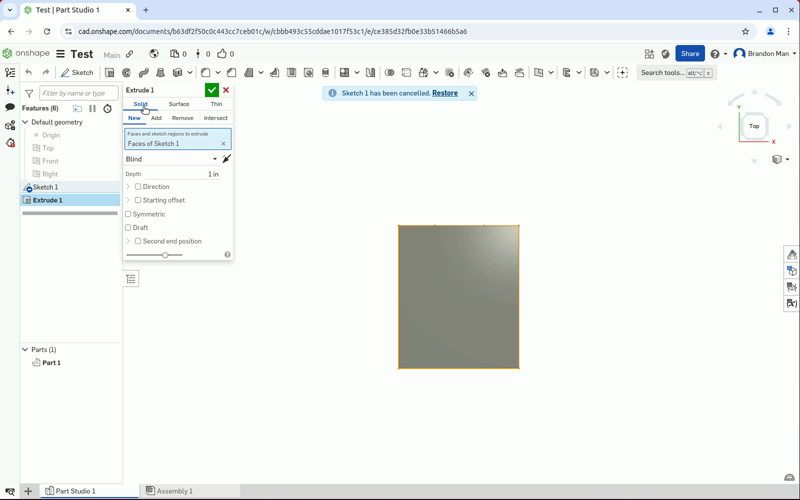
click(143, 106)
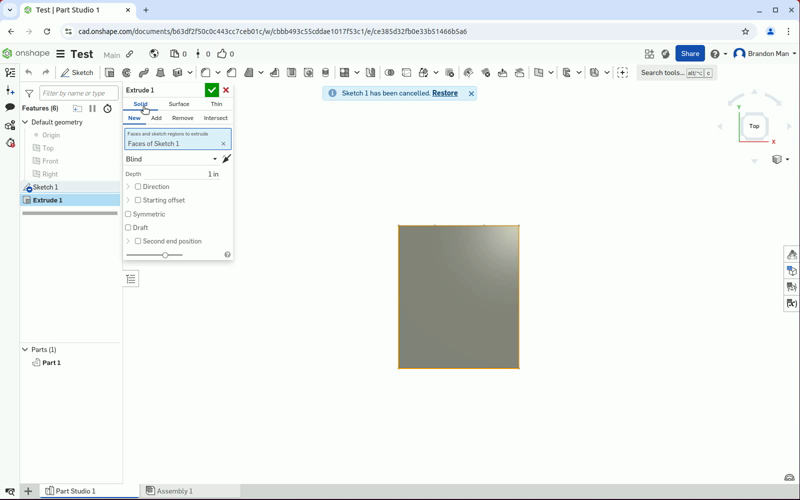
mouse_move(137, 120)
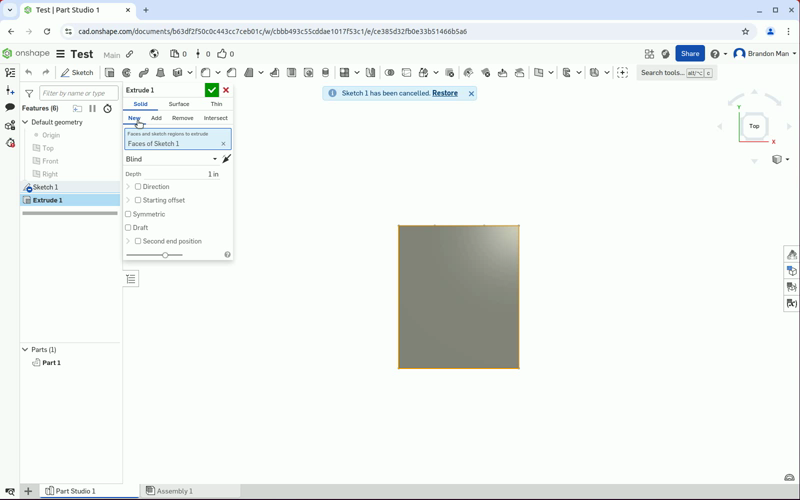
click(137, 120)
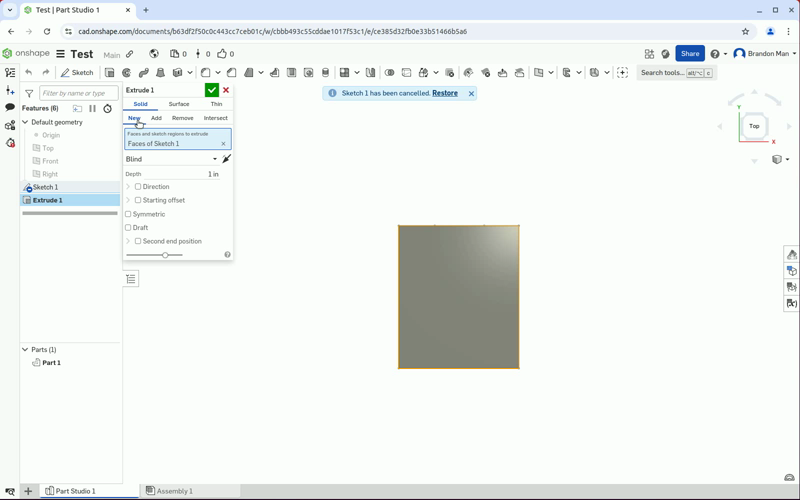
key(tab, 4)
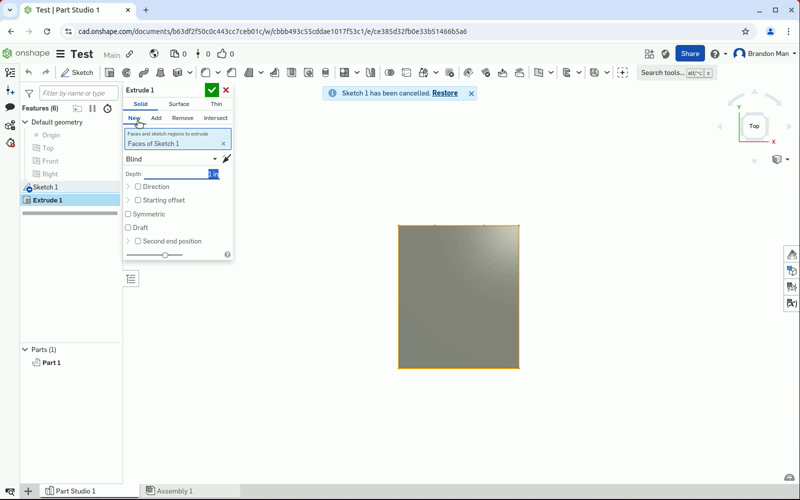
text(7.703)
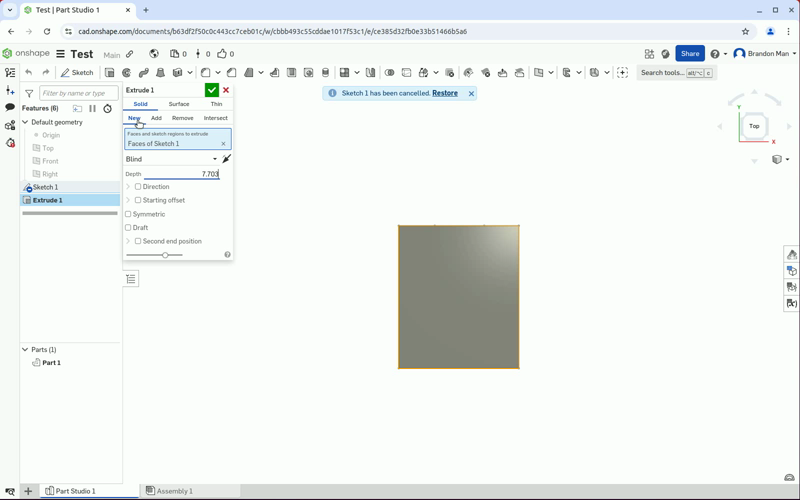
key(enter)
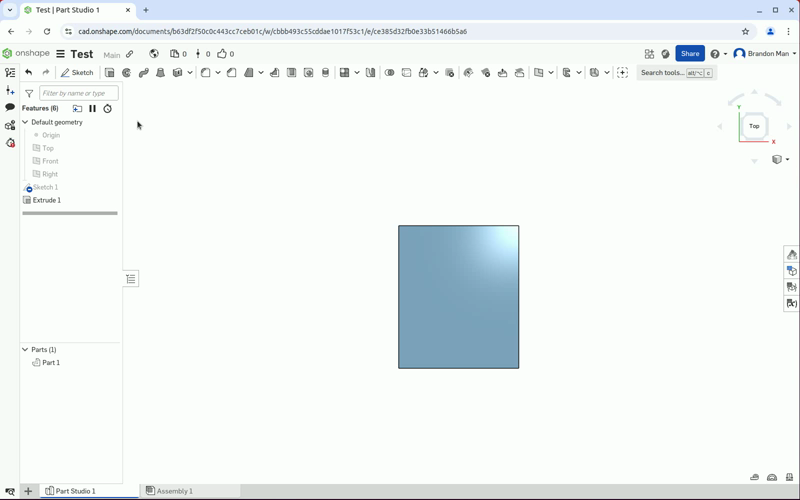
key(shift+h)
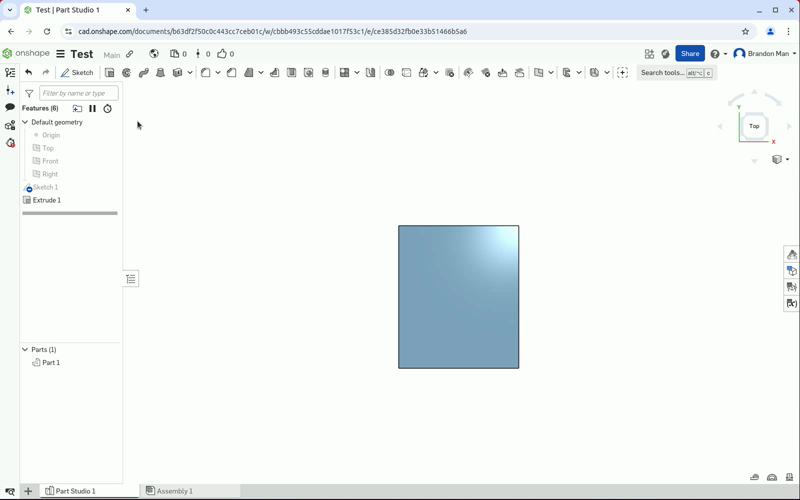
key(shift+h)
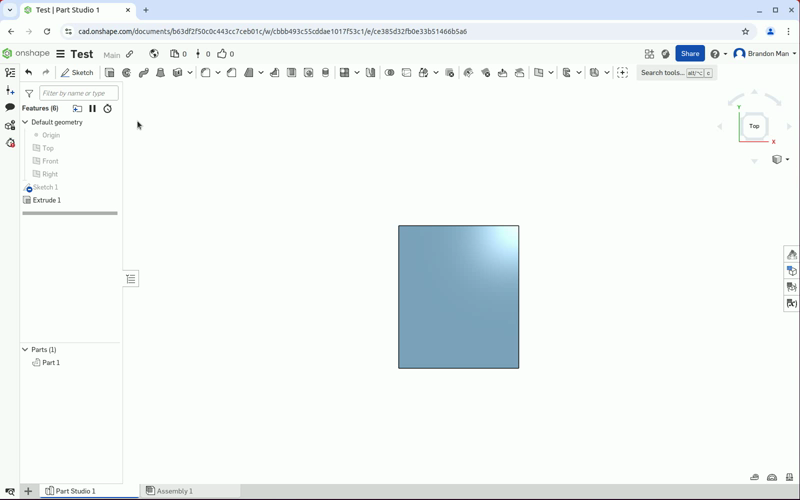
mouse_move(73, 189)
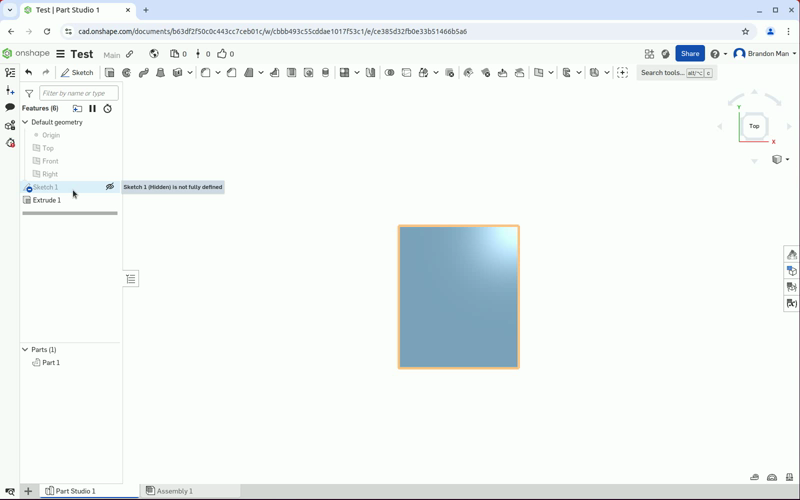
click(73, 189)
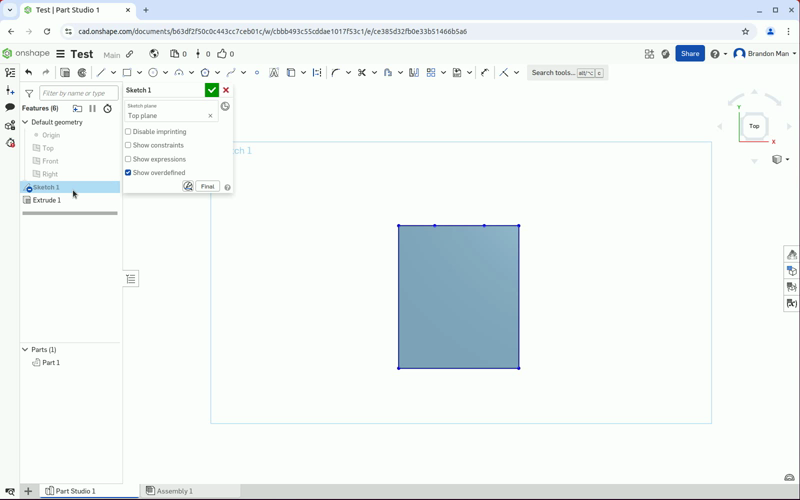
mouse_move(229, 92)
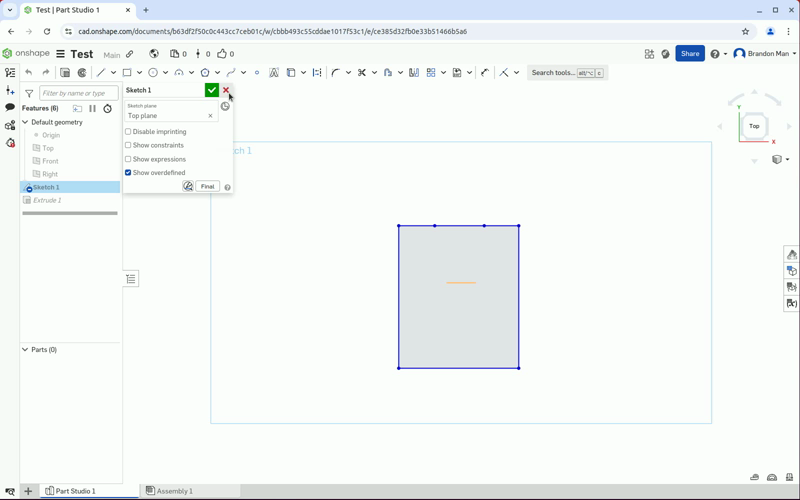
click(229, 92)
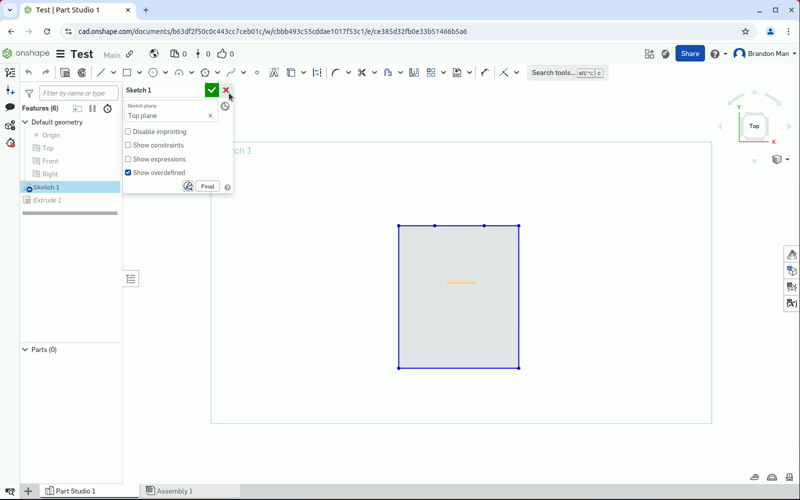
key(shift+s)
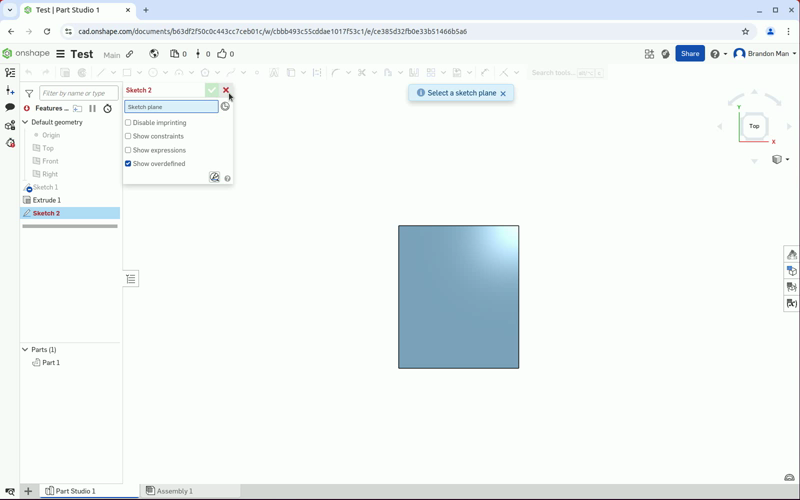
mouse_move(73, 150)
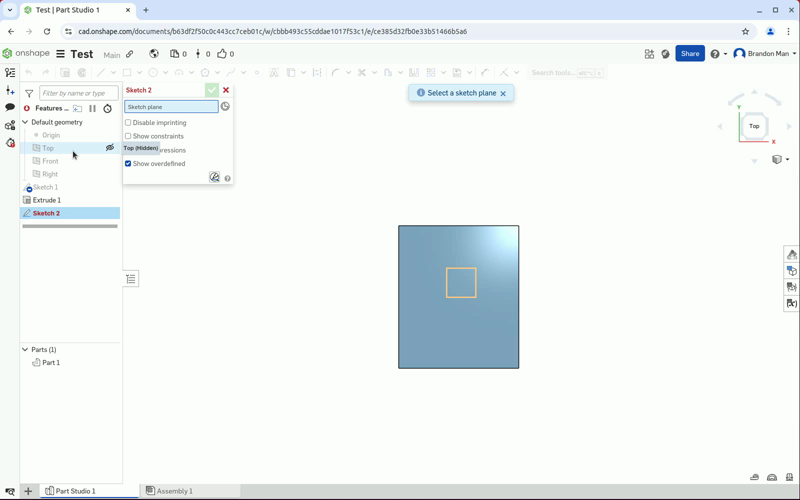
click(73, 150)
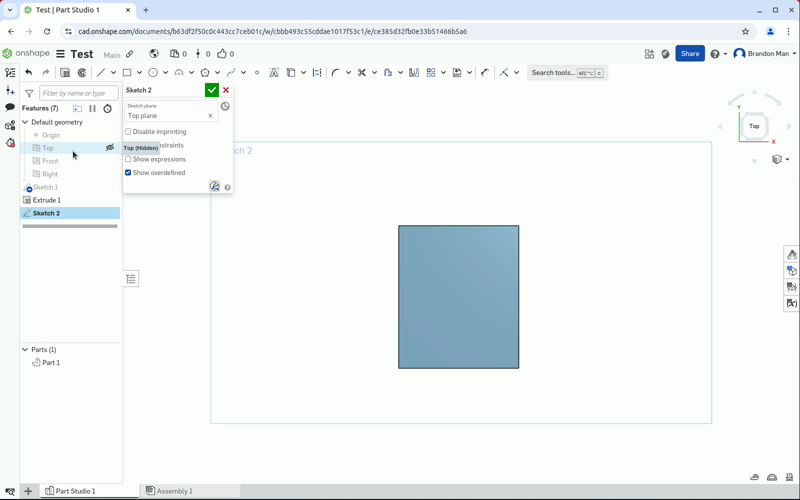
mouse_move(73, 352)
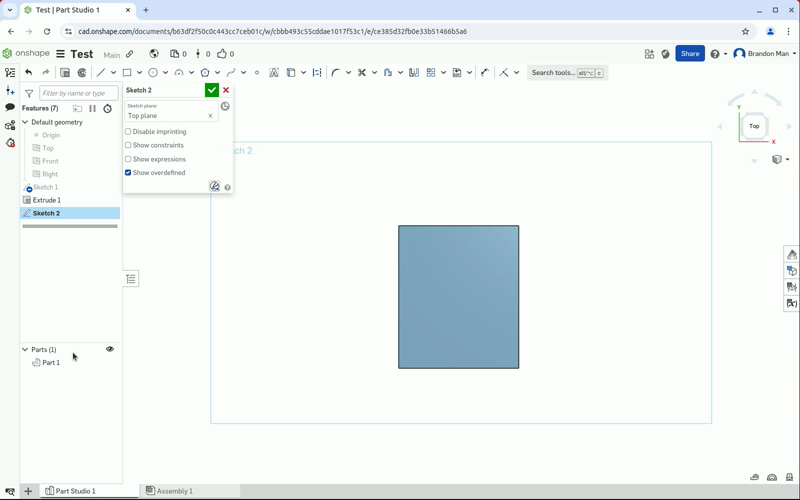
key(y)
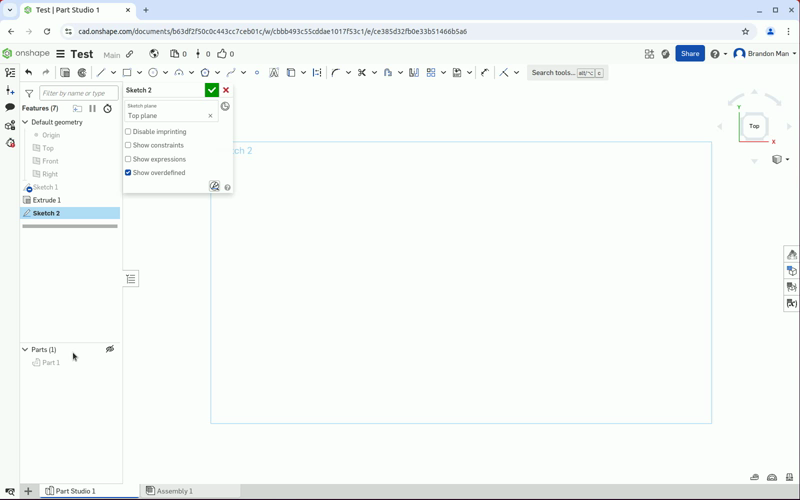
key(l)
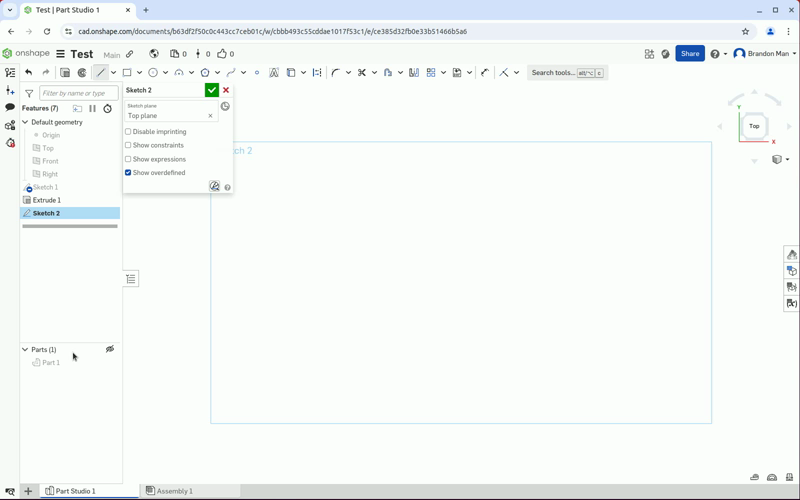
key_down(shift)
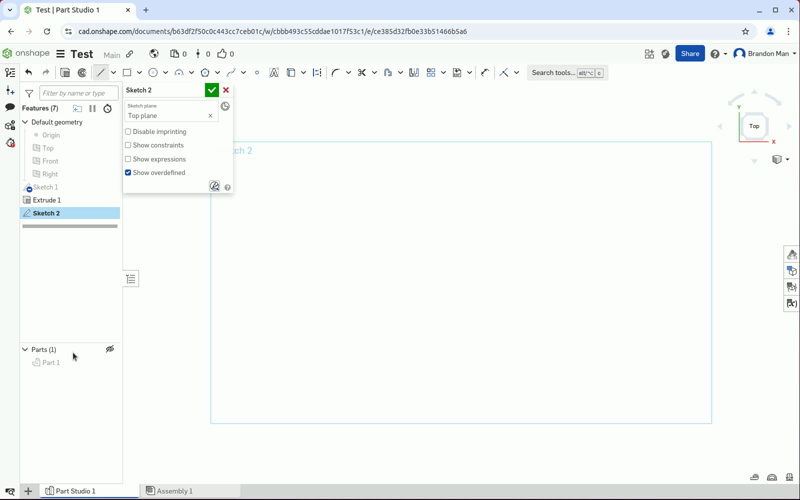
mouse_move(434, 225)
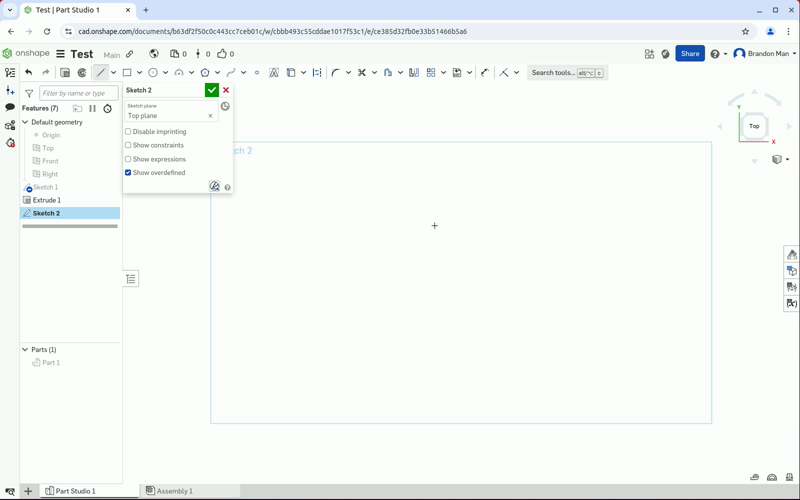
click(434, 225)
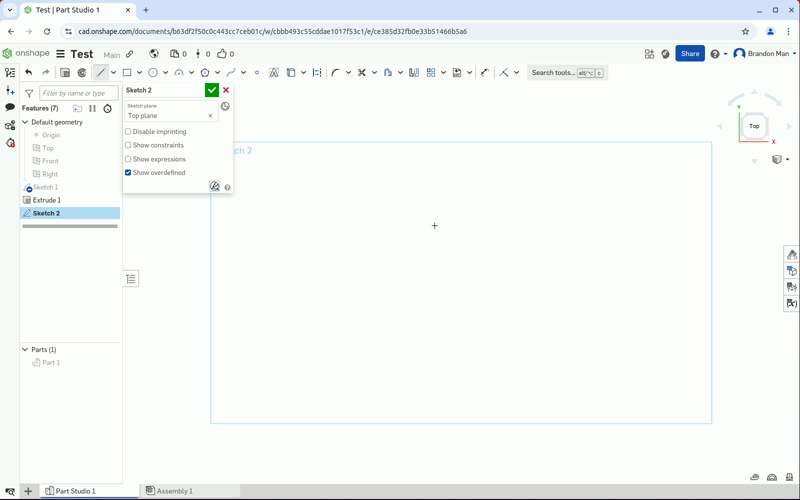
key_up(shift)
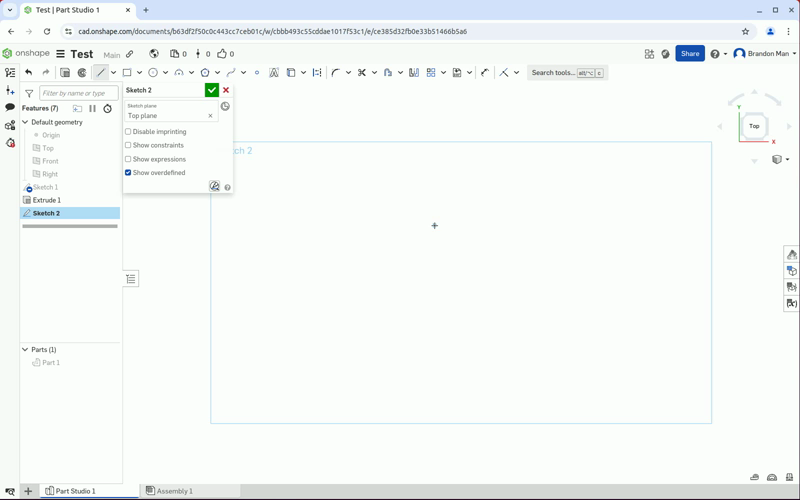
key_down(shift)
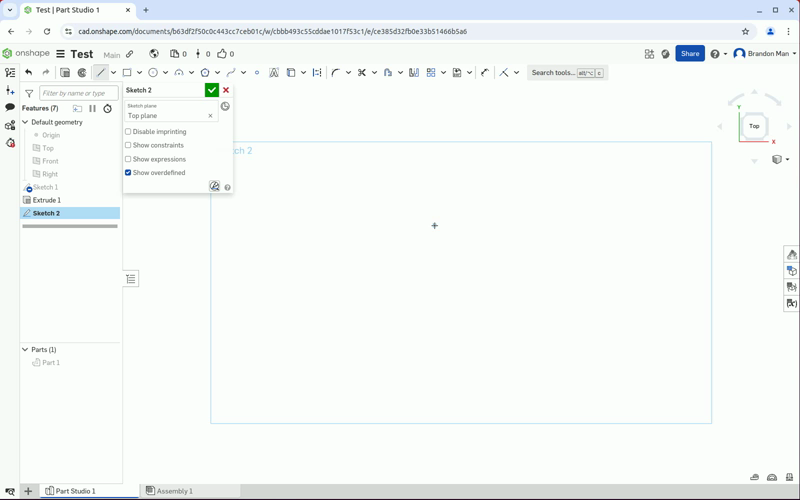
mouse_move(464, 225)
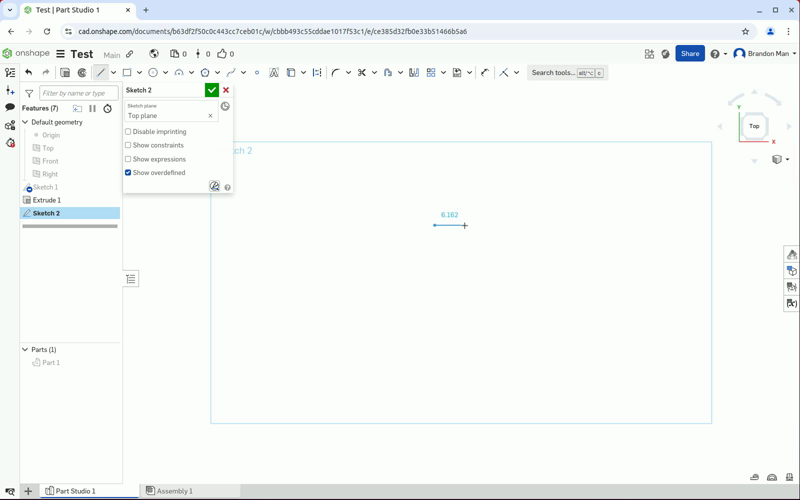
mouse_move(486, 225)
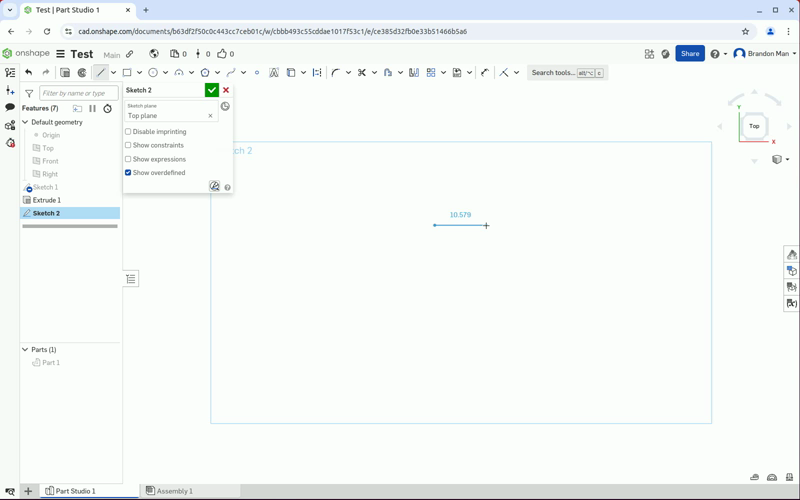
click(486, 225)
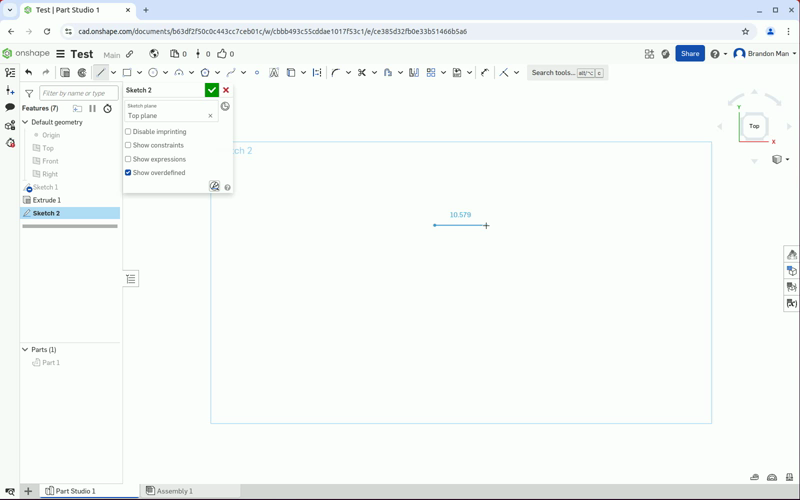
key_up(shift)
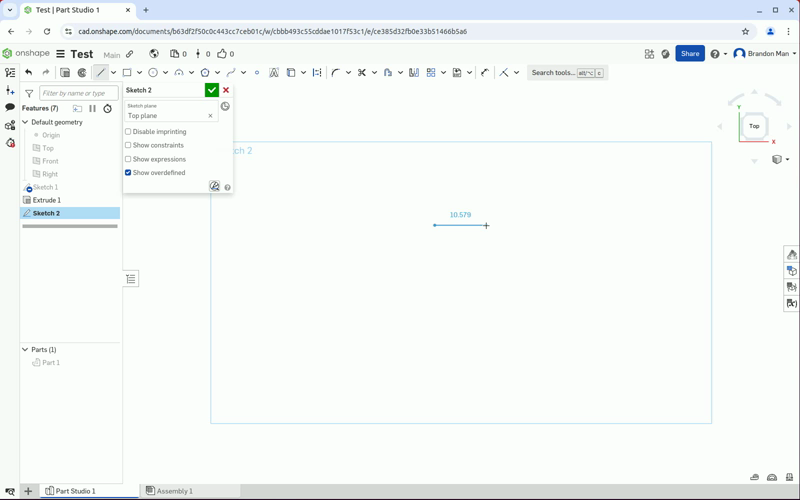
key_down(shift)
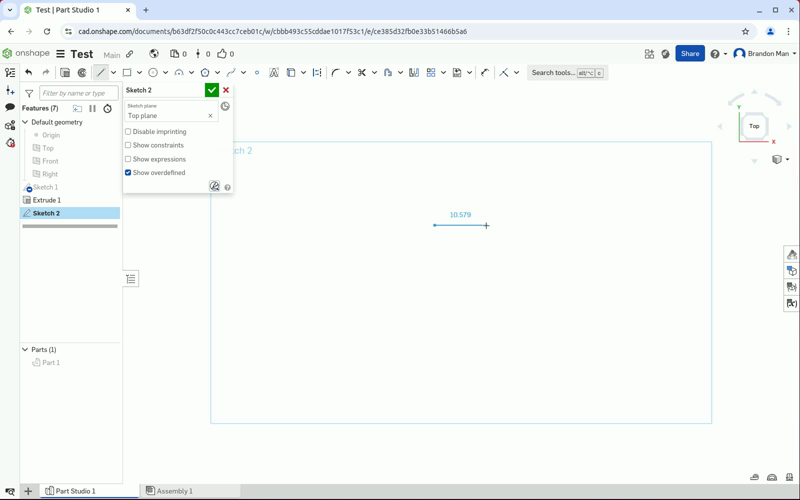
mouse_move(516, 225)
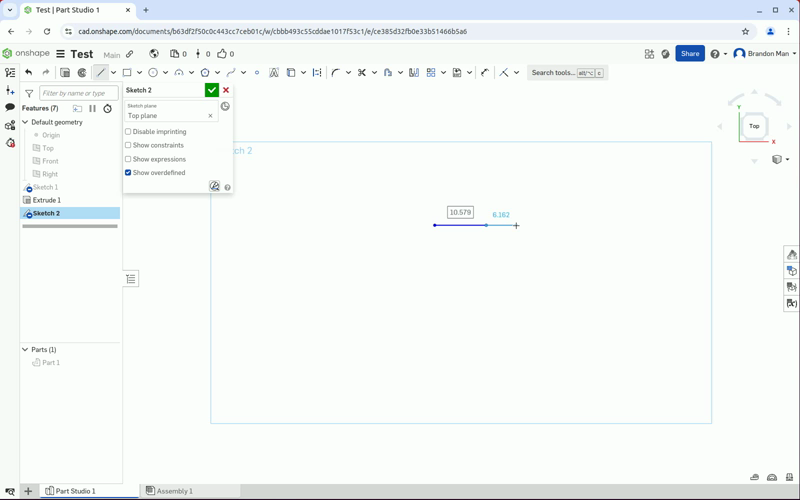
mouse_move(486, 169)
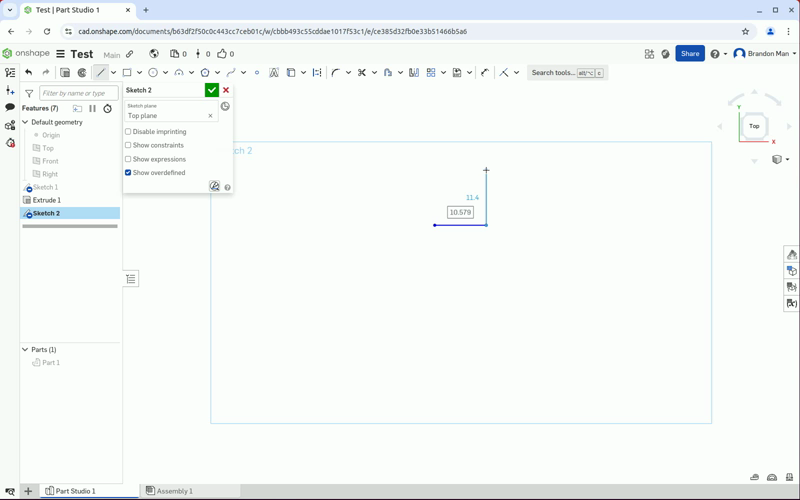
click(486, 169)
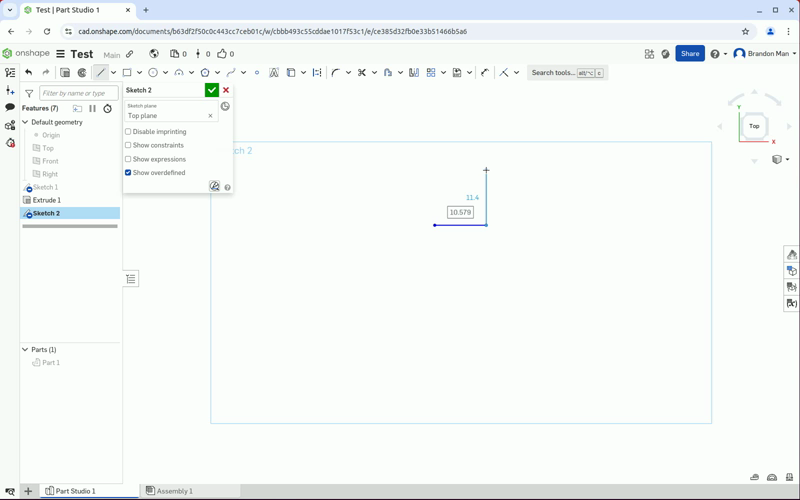
key_up(shift)
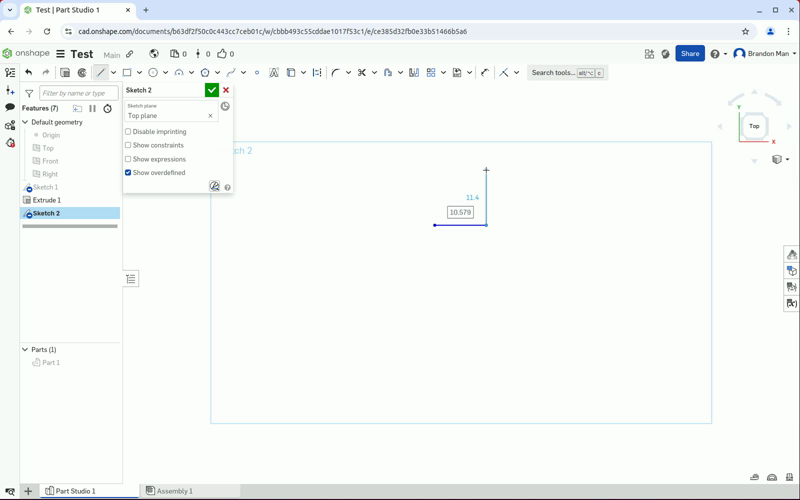
key_down(shift)
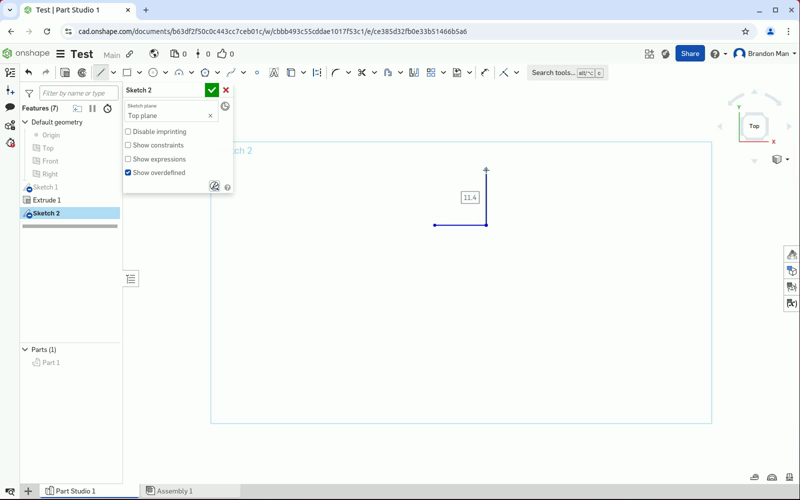
mouse_move(516, 169)
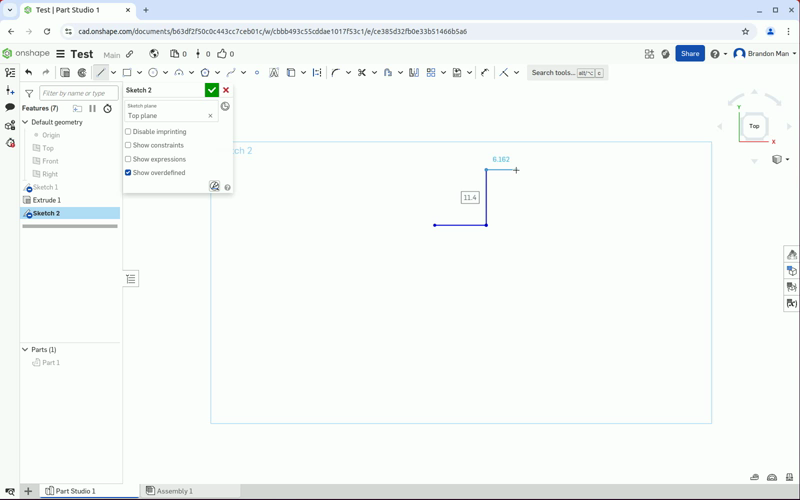
mouse_move(434, 169)
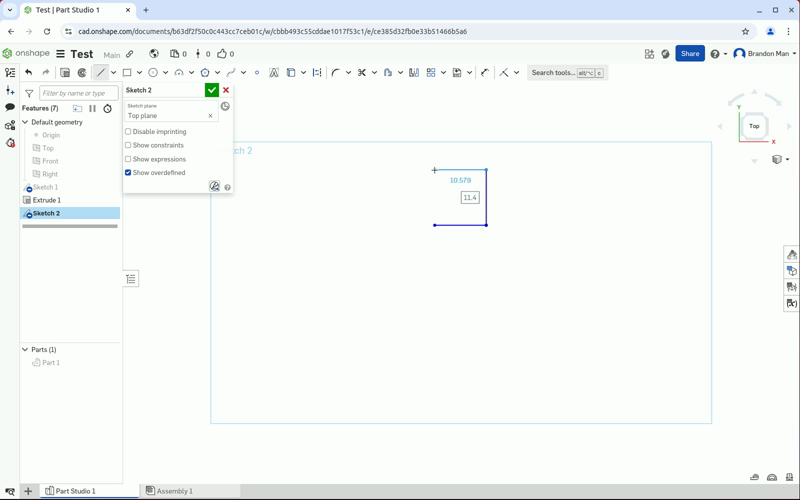
click(434, 169)
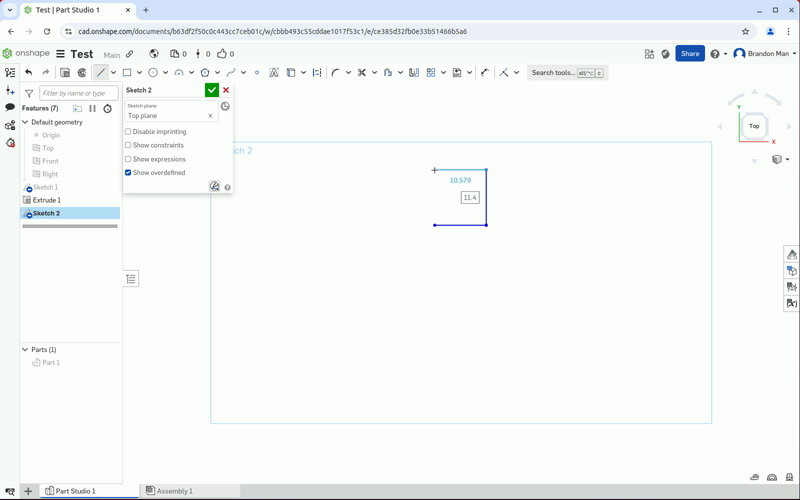
key_up(shift)
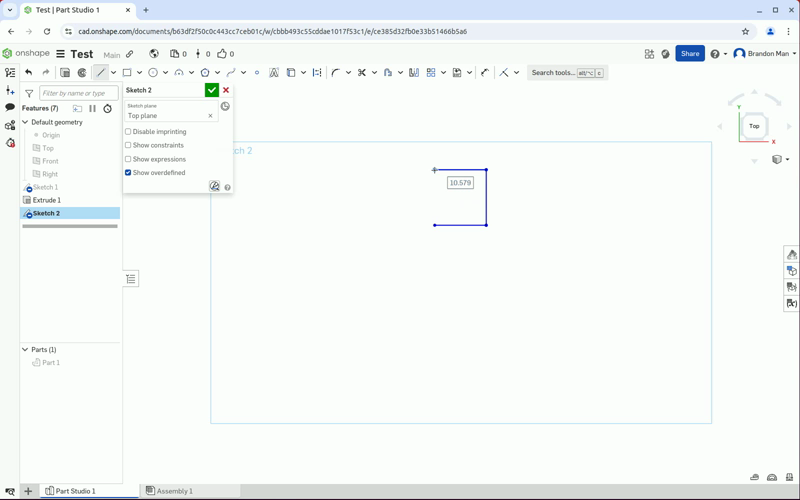
mouse_move(464, 169)
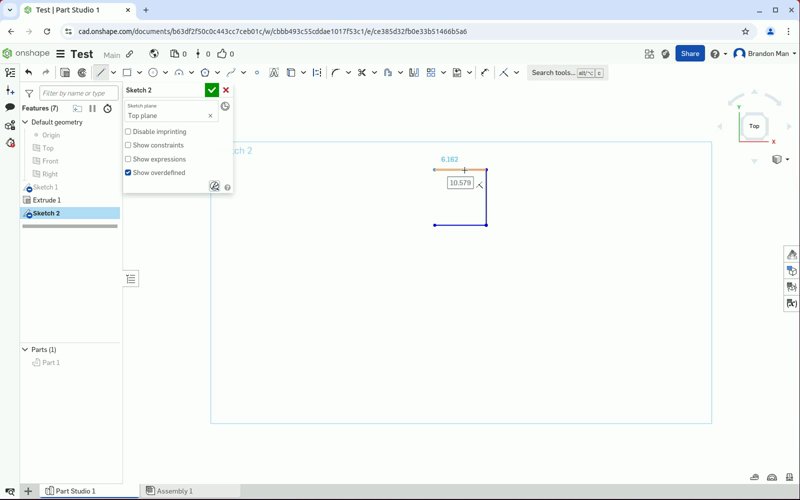
key_down(shift)
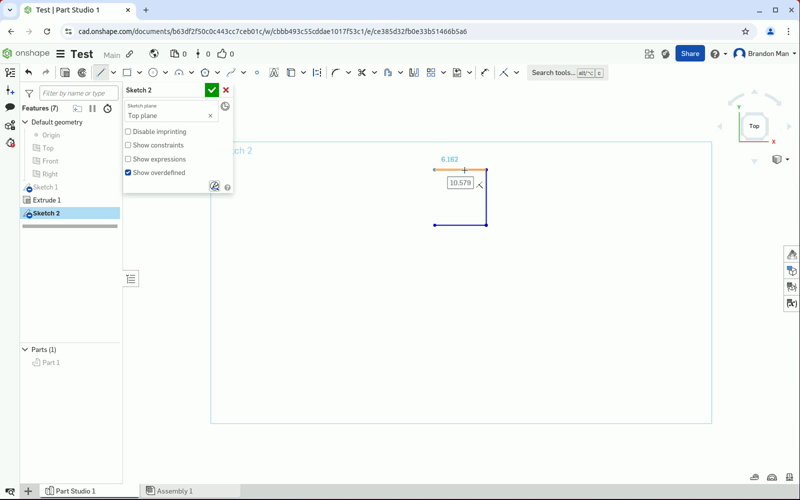
mouse_move(434, 225)
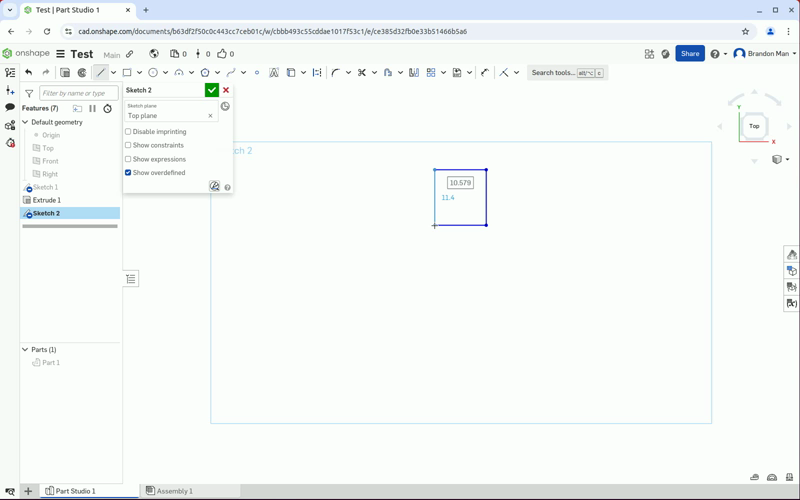
key_up(shift)
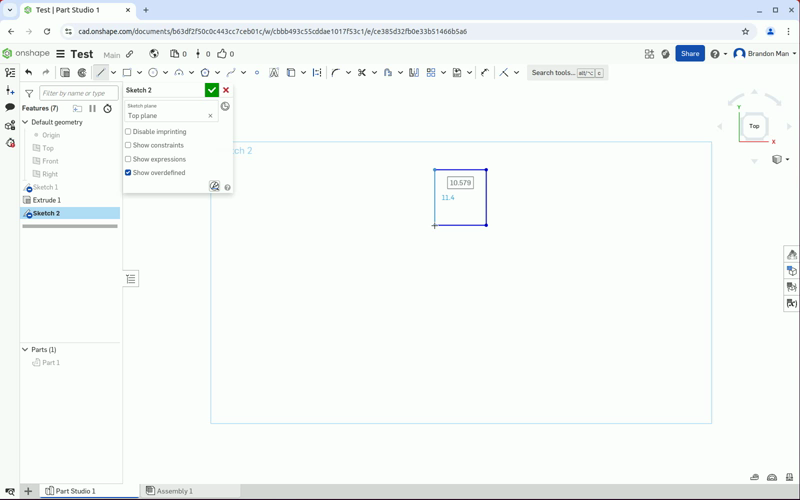
click(434, 225)
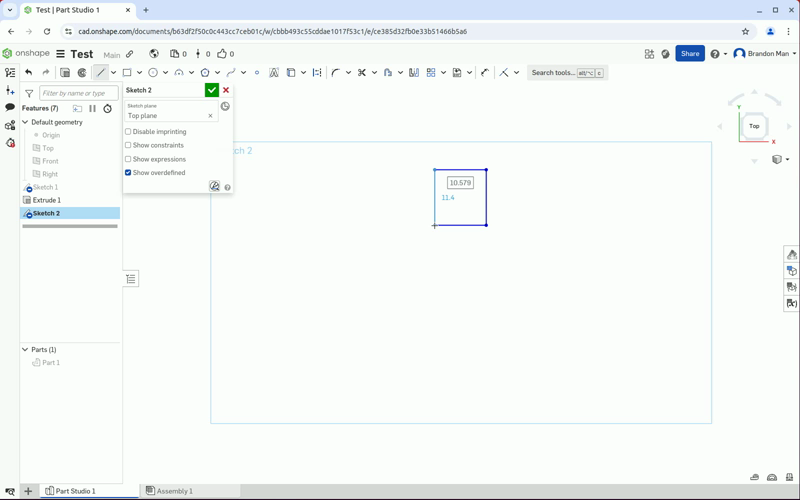
key(esc)
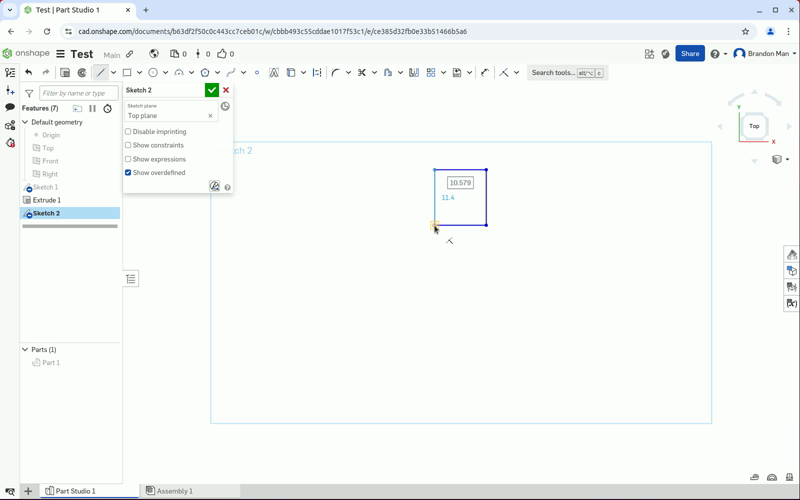
key(l)
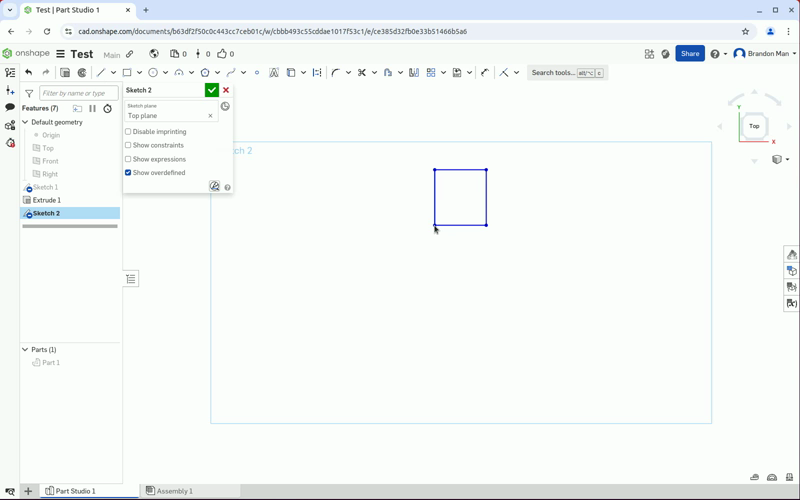
key_down(shift)
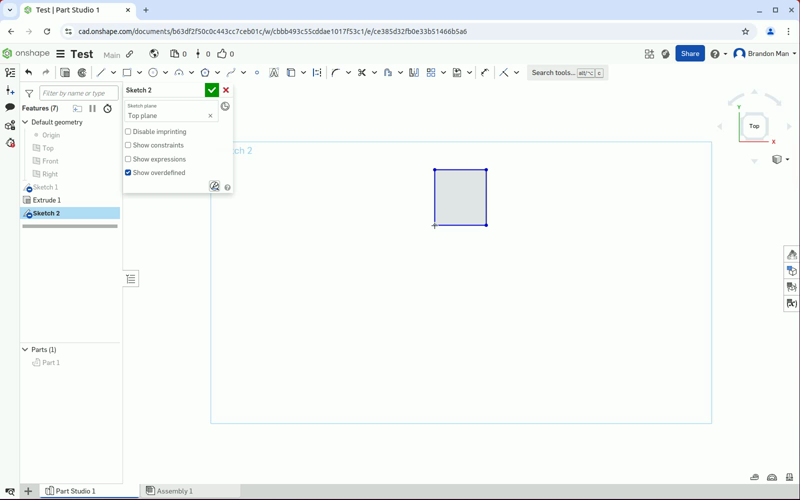
mouse_move(439, 212)
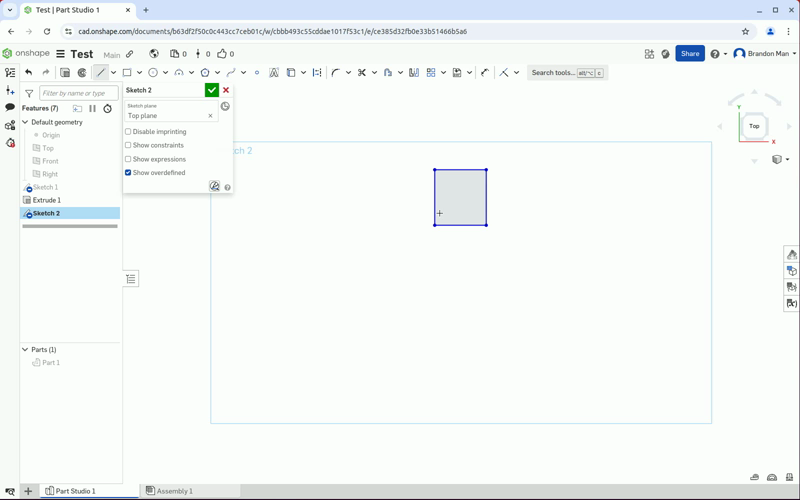
click(439, 212)
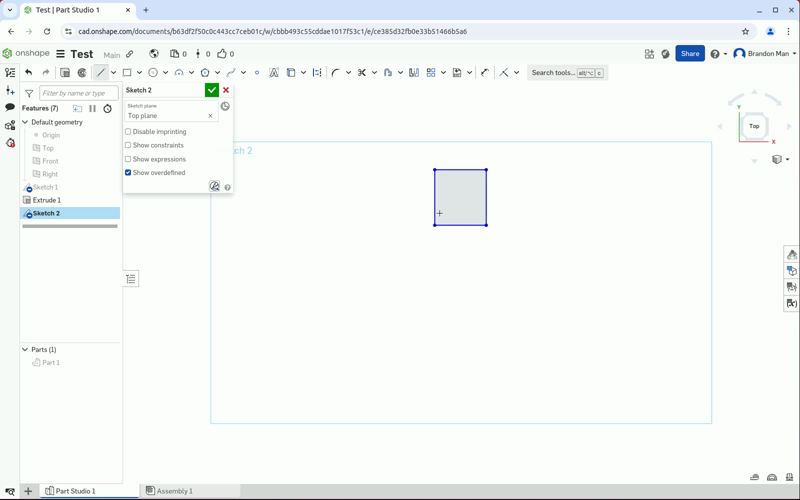
key_up(shift)
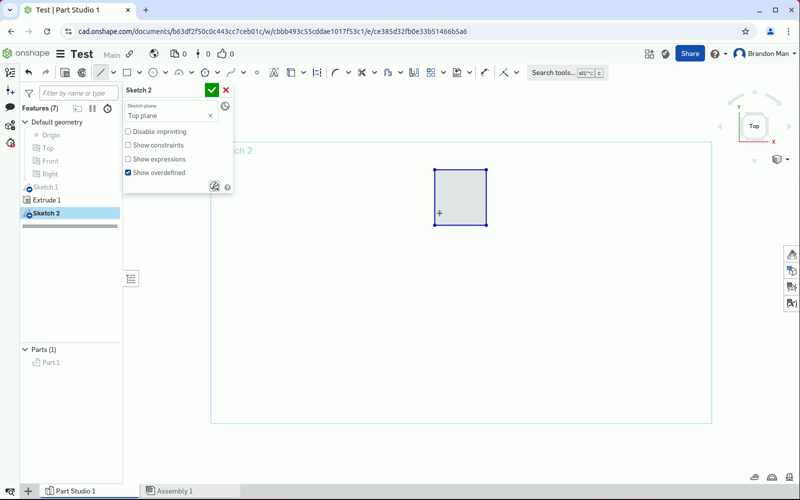
key_down(shift)
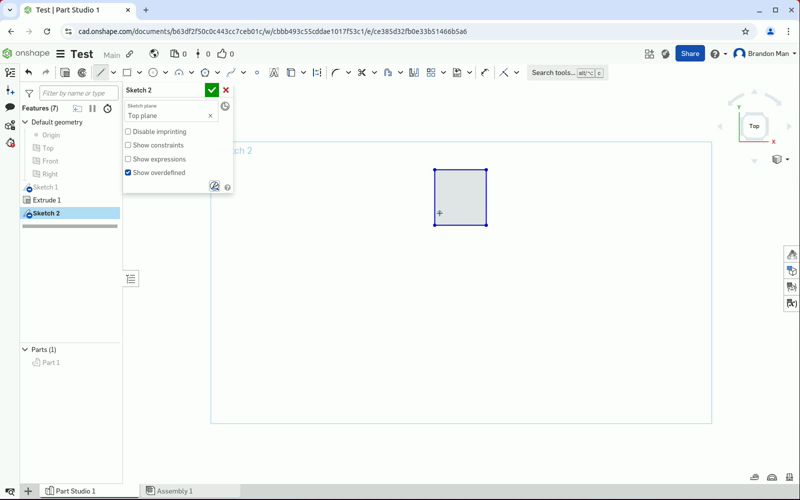
mouse_move(469, 212)
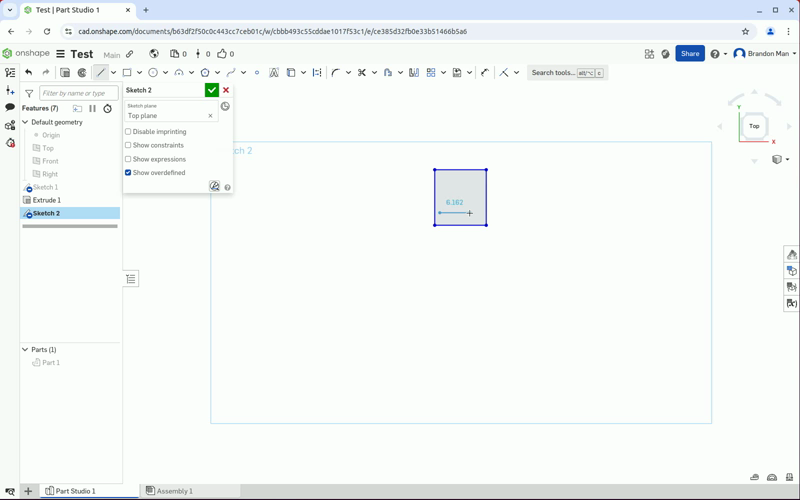
mouse_move(446, 216)
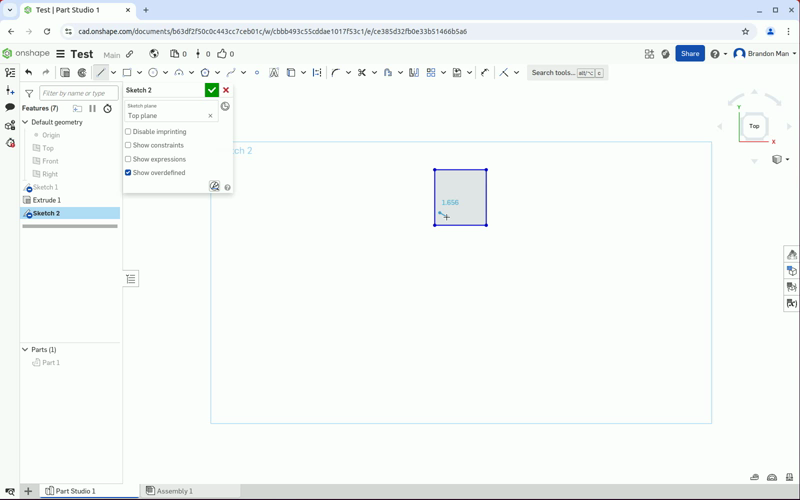
click(446, 216)
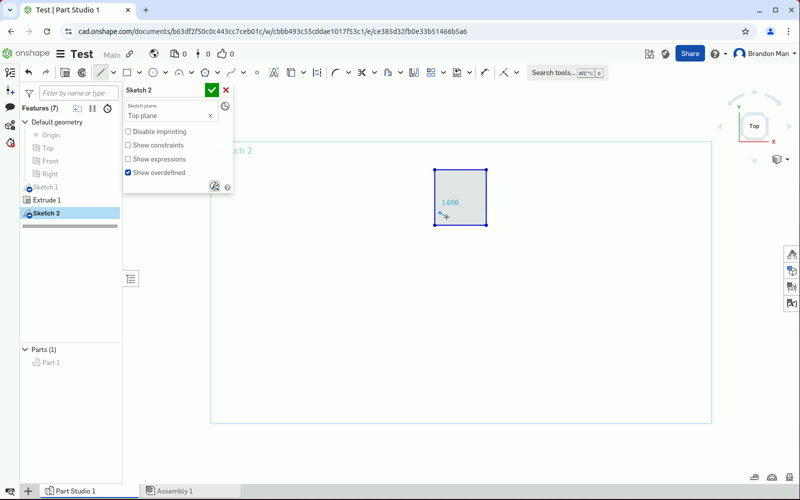
key_up(shift)
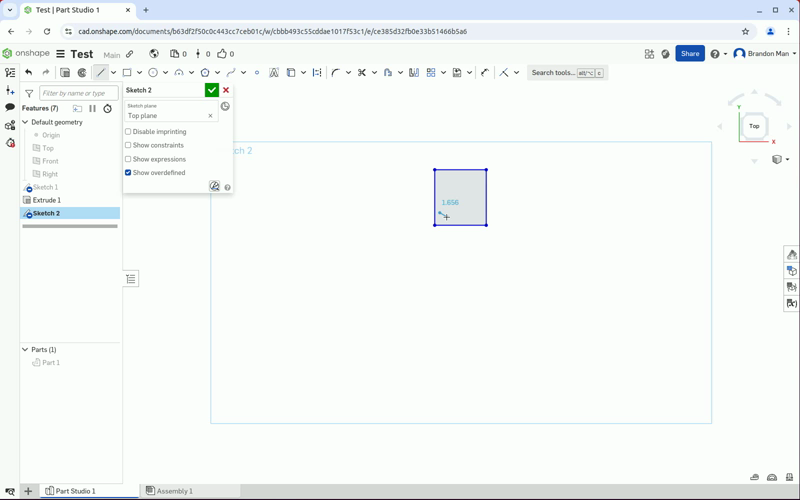
key_down(shift)
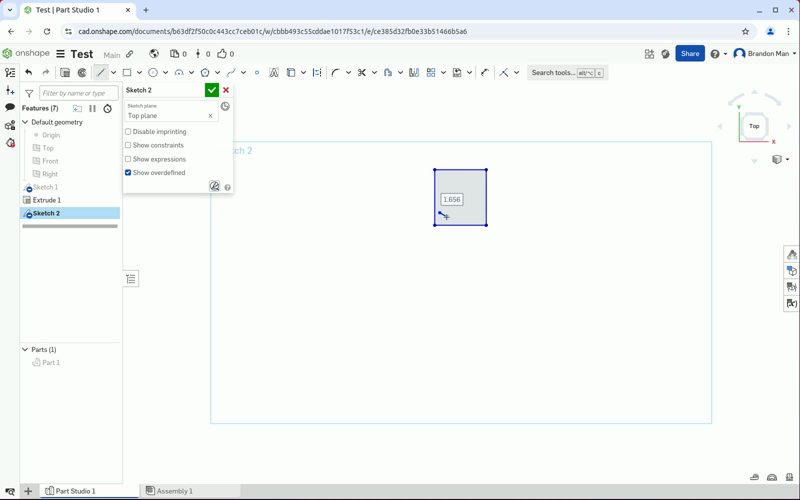
mouse_move(476, 216)
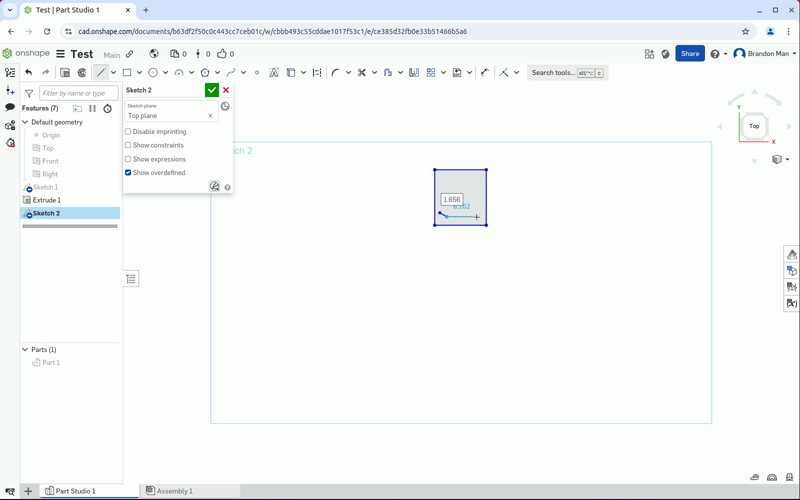
mouse_move(468, 216)
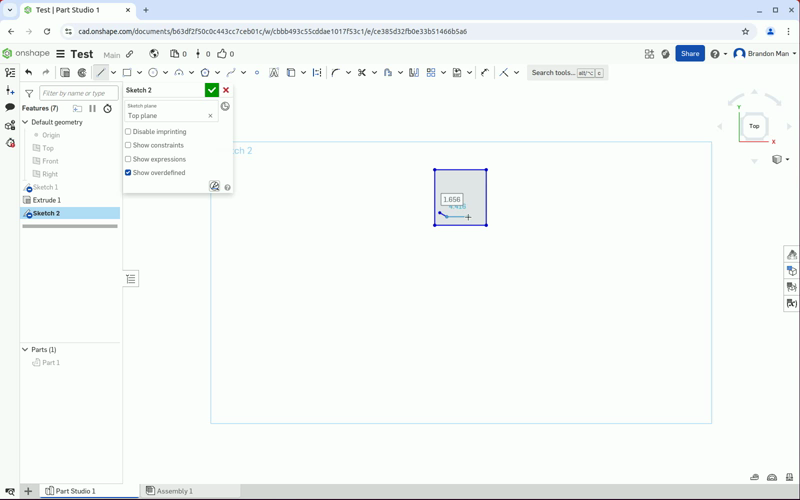
click(468, 216)
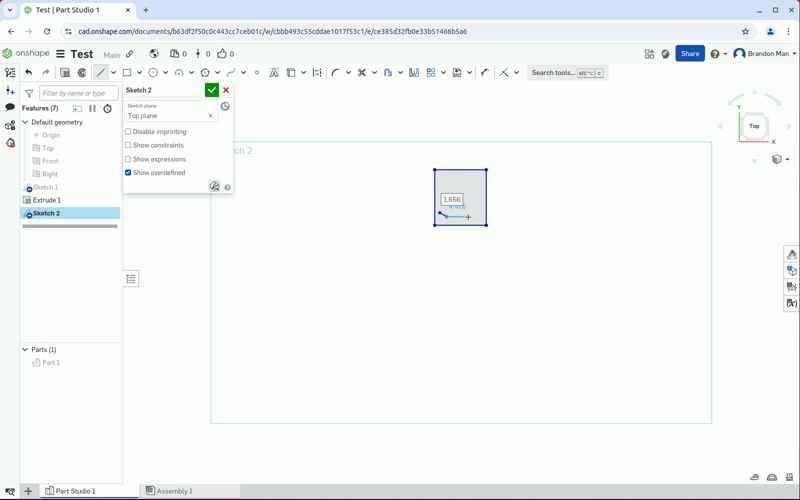
key_up(shift)
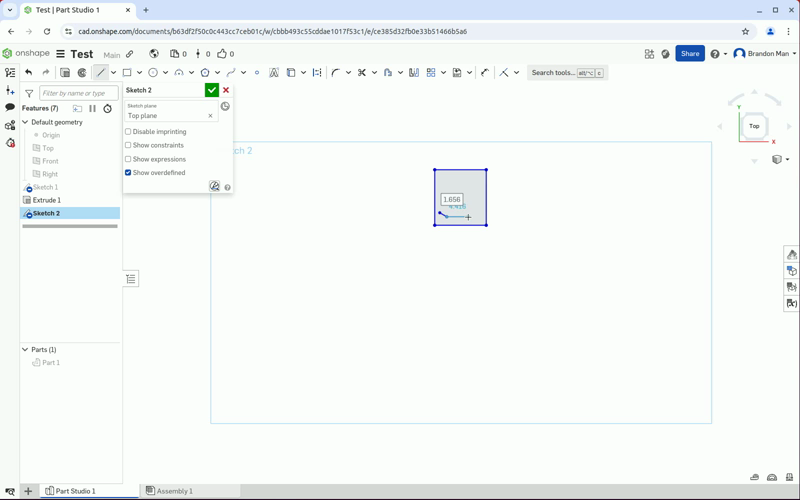
key_down(shift)
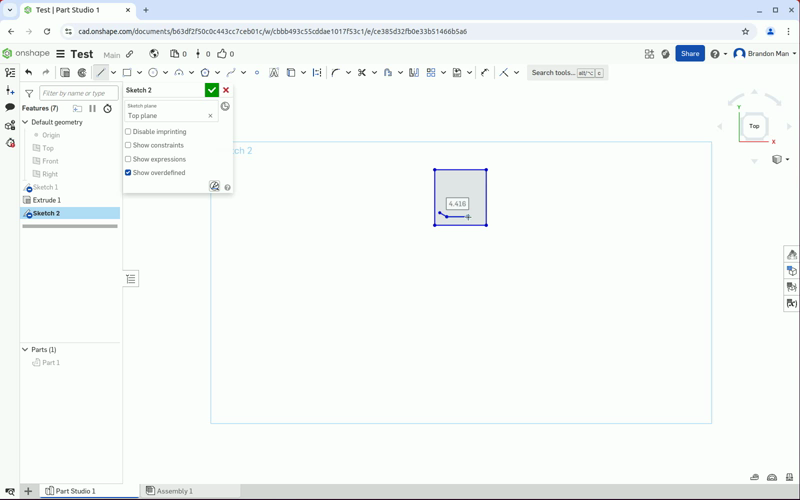
mouse_move(498, 216)
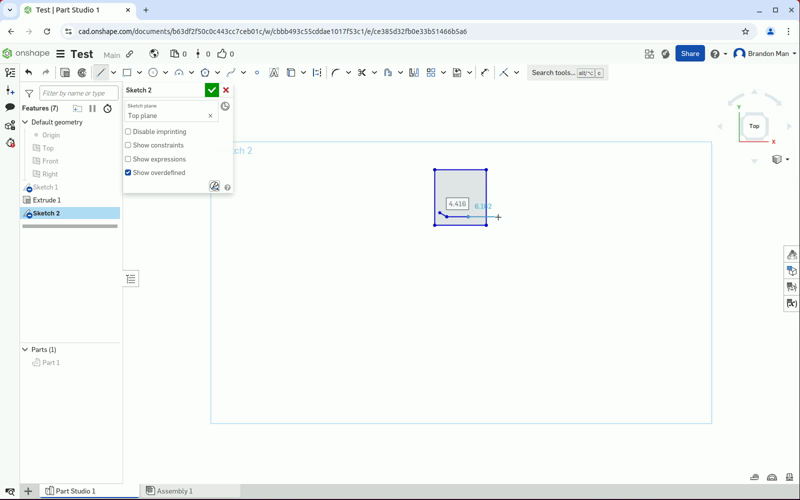
mouse_move(475, 213)
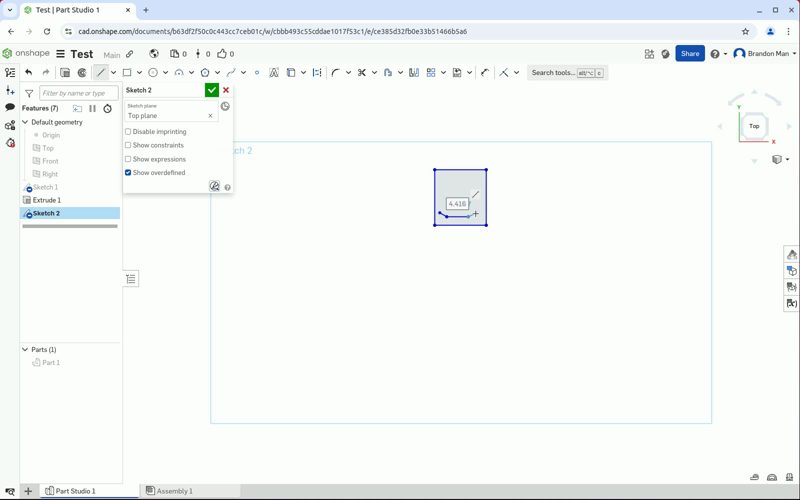
click(475, 213)
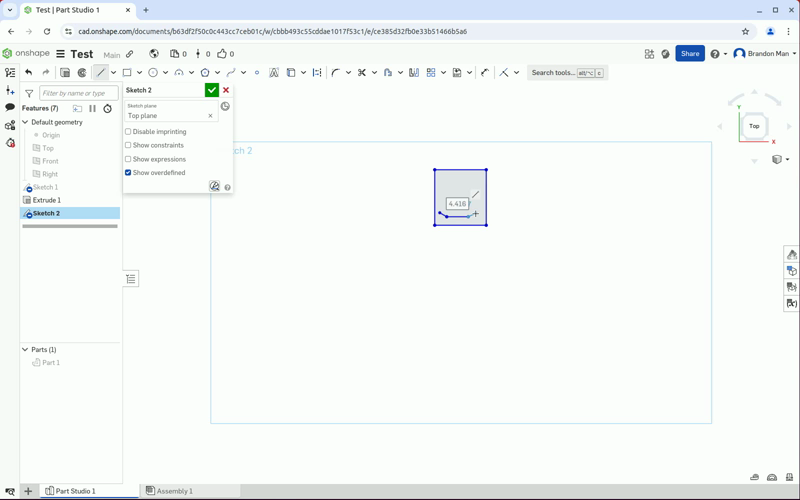
key_up(shift)
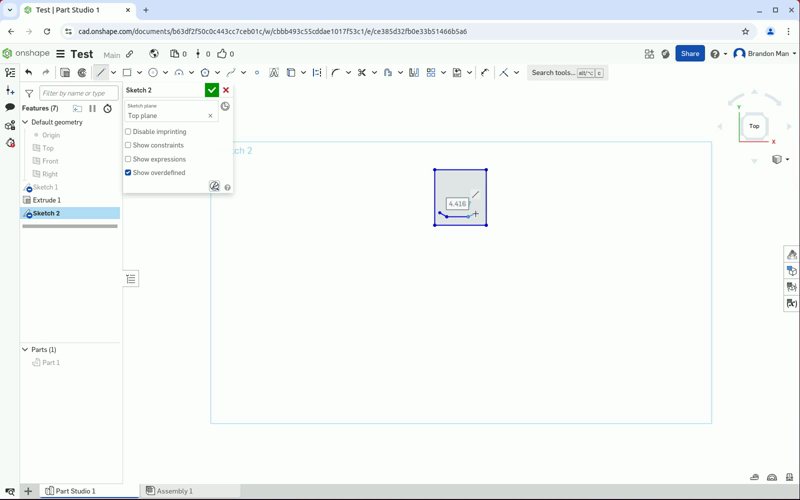
key_down(shift)
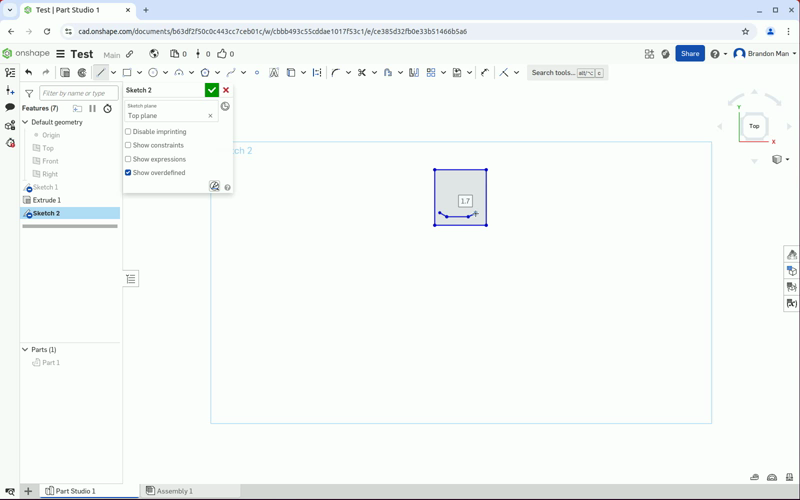
mouse_move(505, 213)
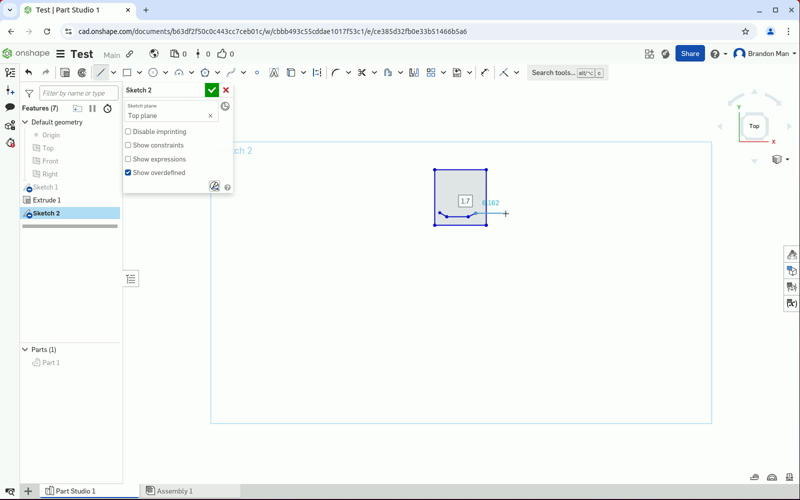
mouse_move(480, 209)
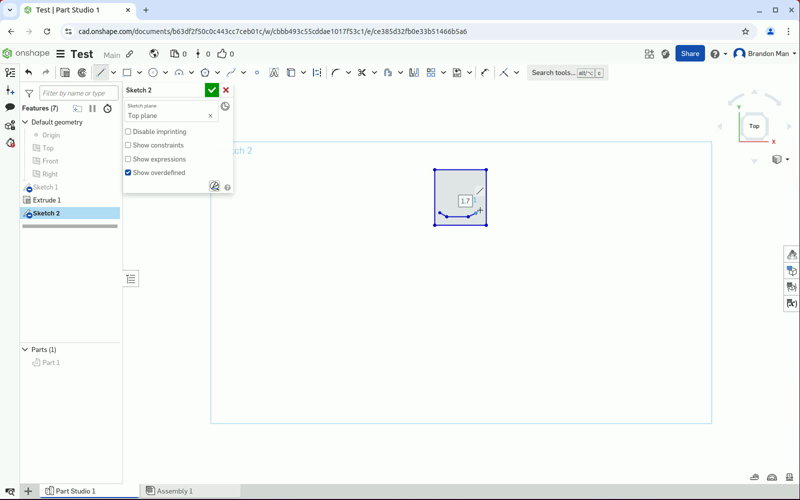
scroll(6)
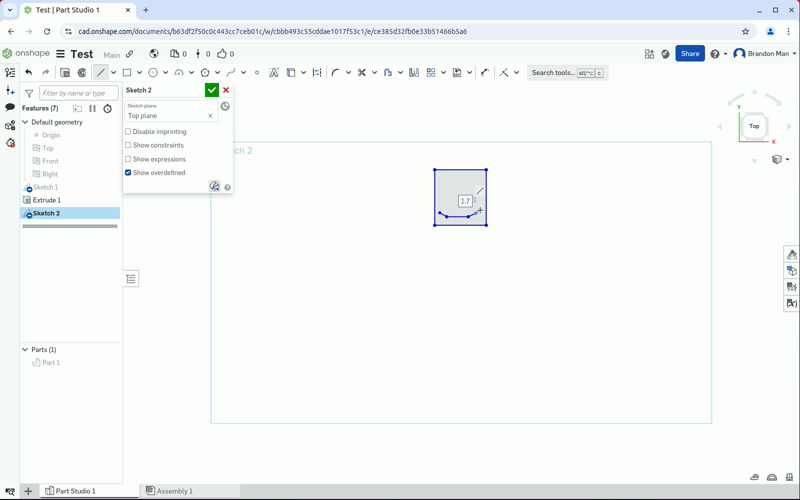
scroll(6)
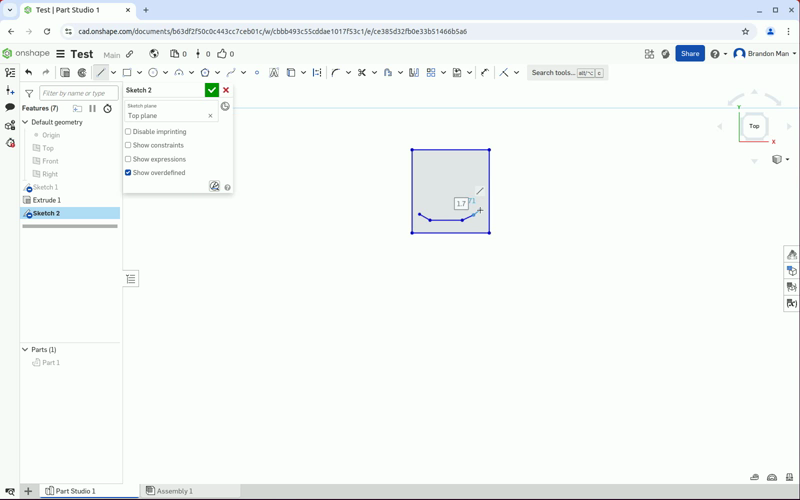
scroll(6)
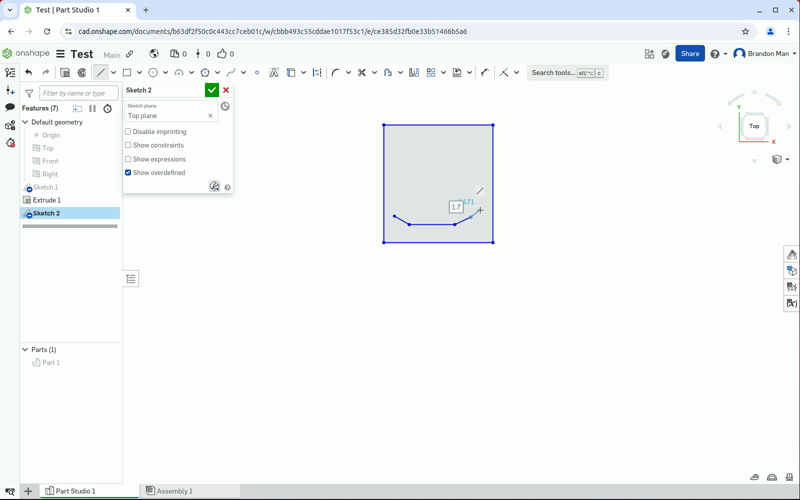
scroll(6)
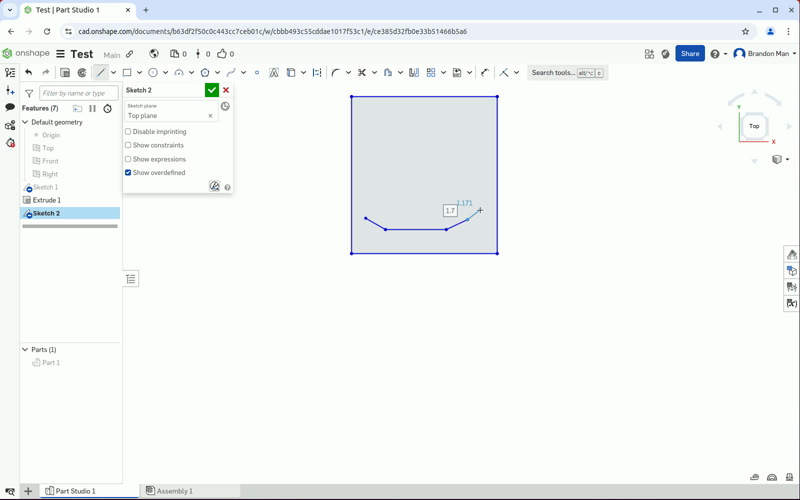
scroll(6)
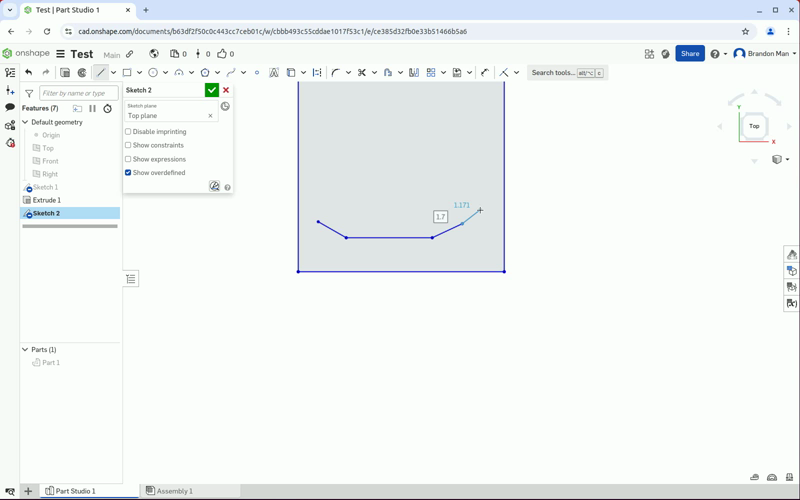
scroll(6)
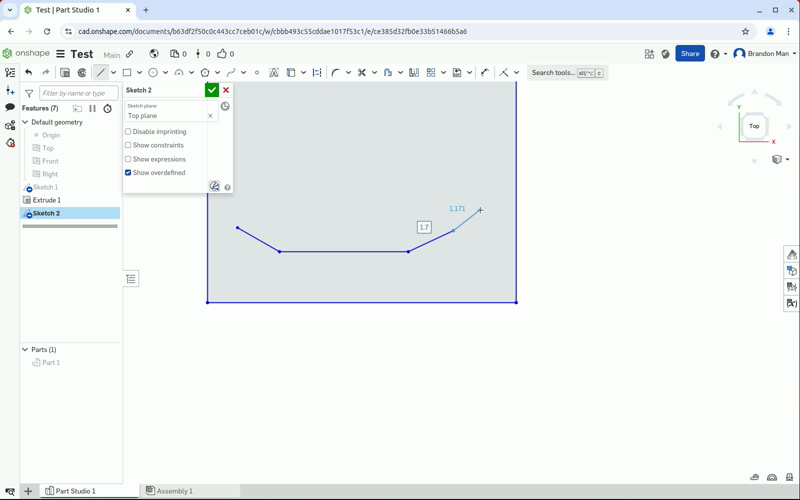
scroll(6)
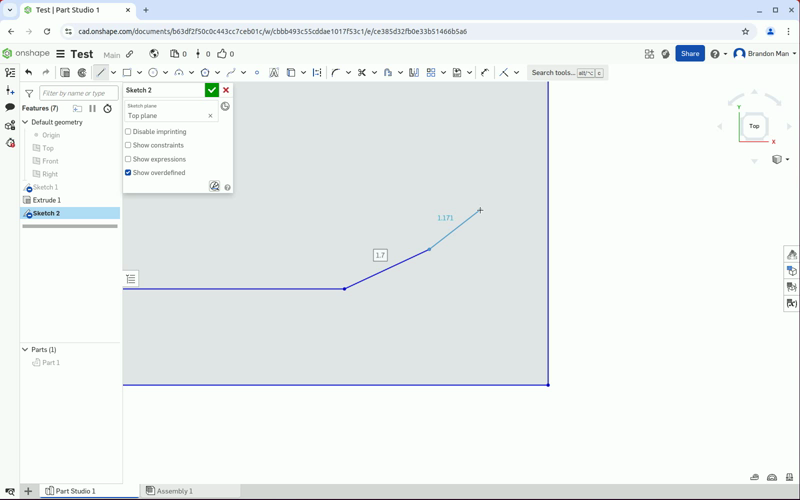
click(480, 209)
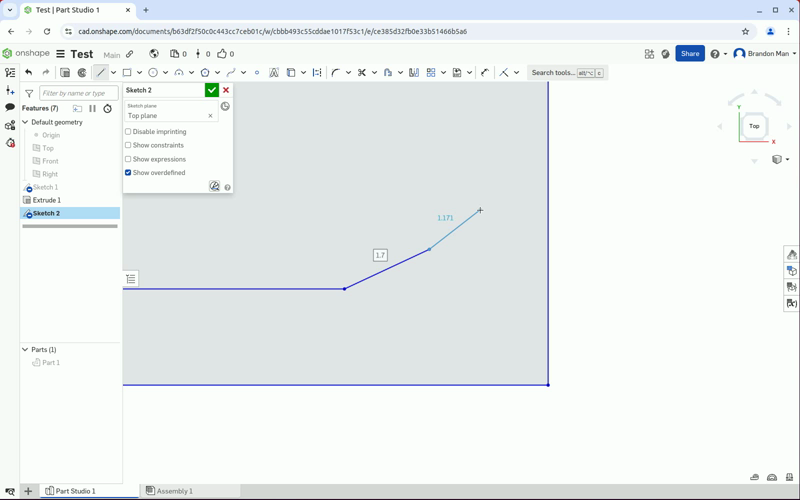
scroll(-6)
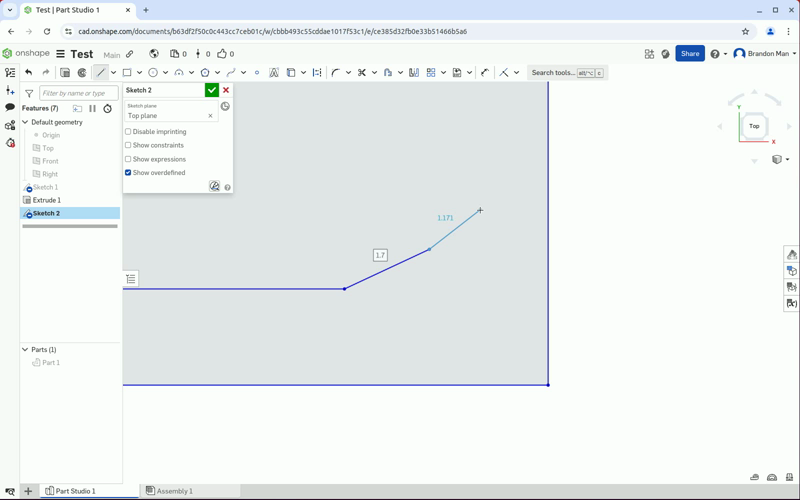
scroll(-6)
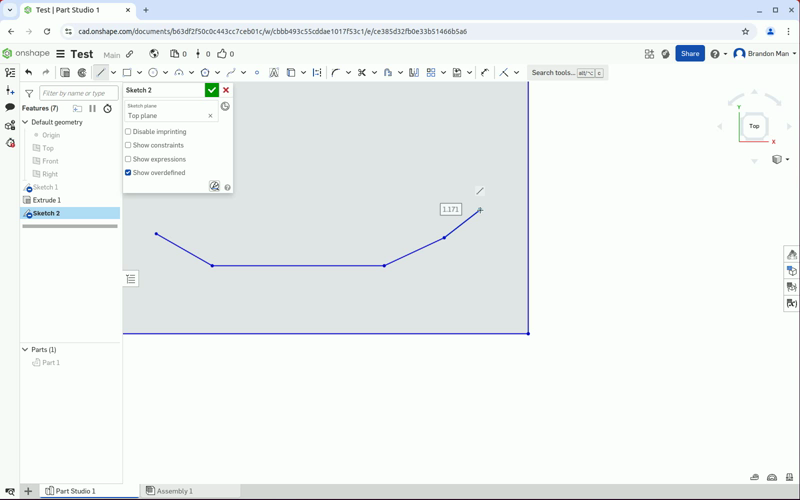
scroll(-6)
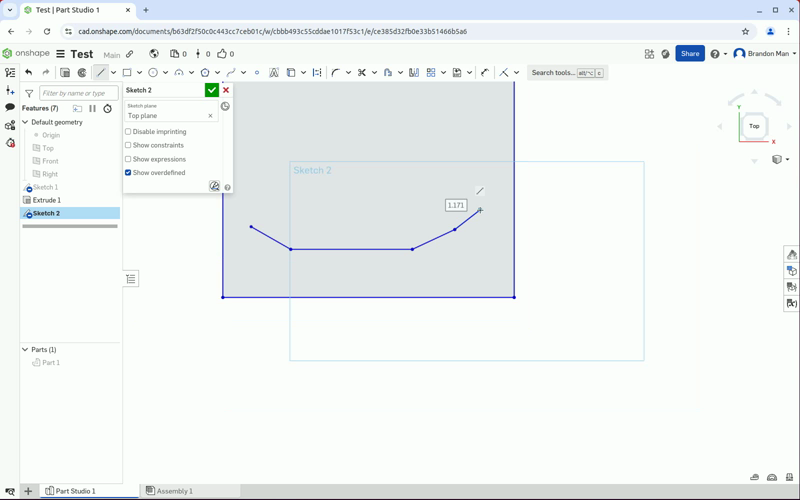
scroll(-6)
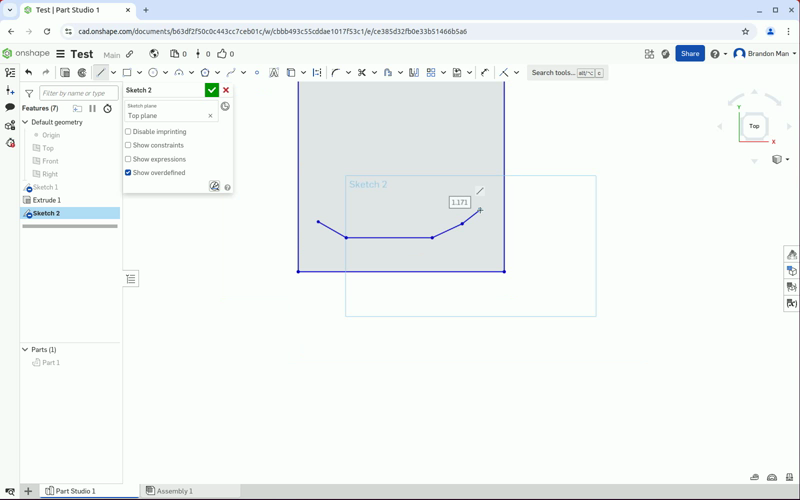
scroll(-6)
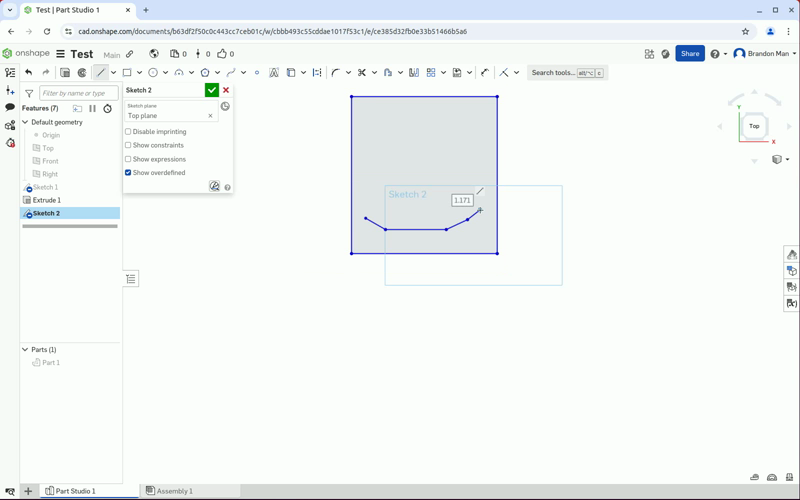
scroll(-6)
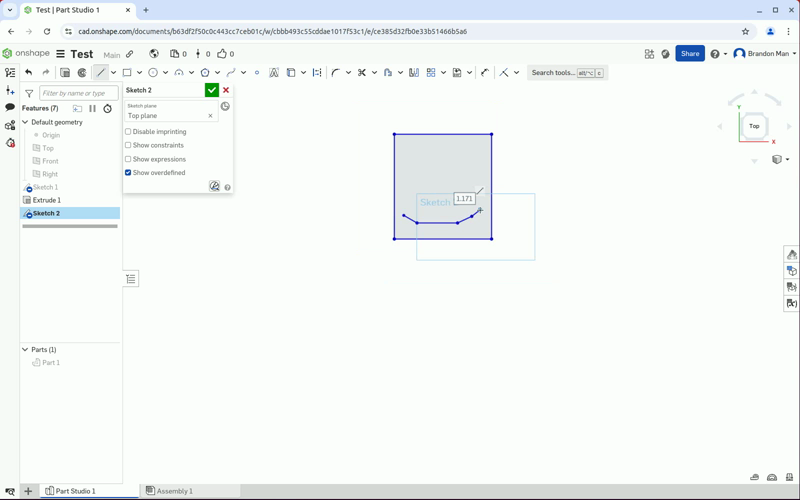
scroll(-6)
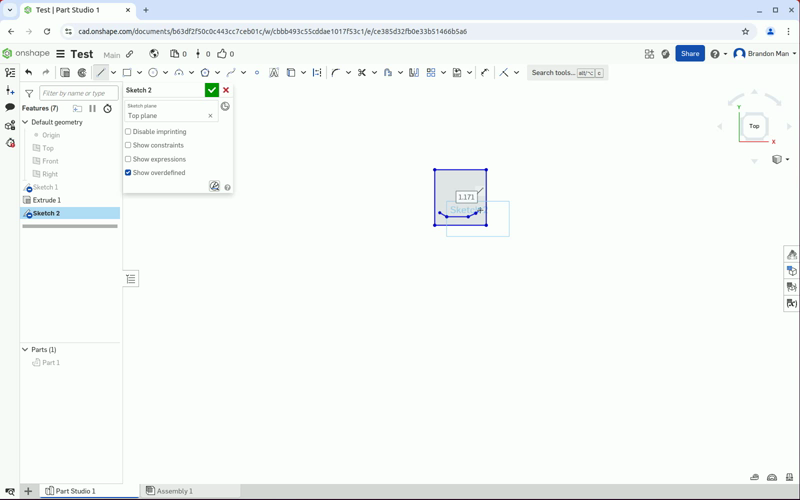
key_up(shift)
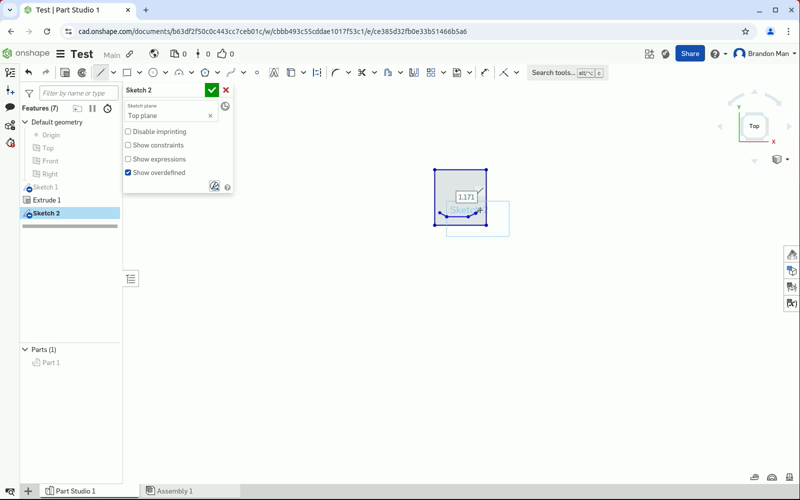
key_down(shift)
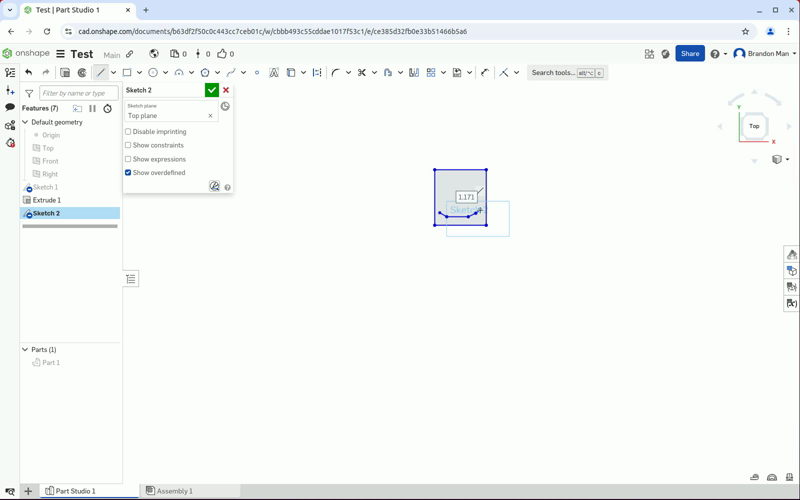
mouse_move(510, 209)
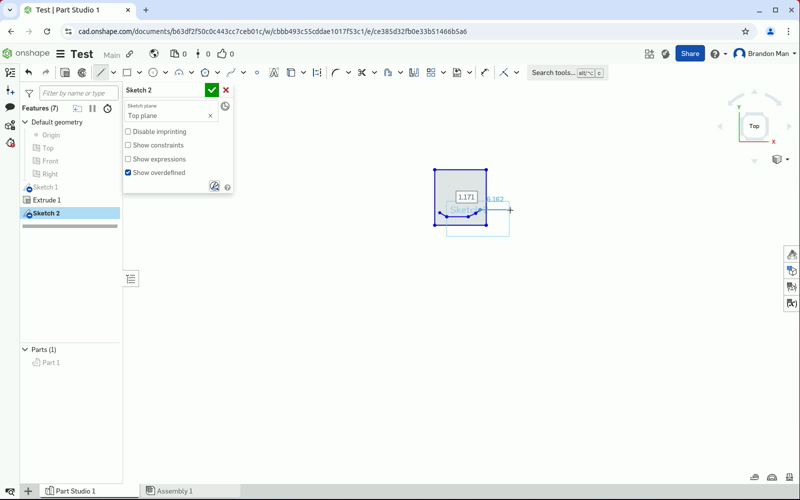
mouse_move(475, 204)
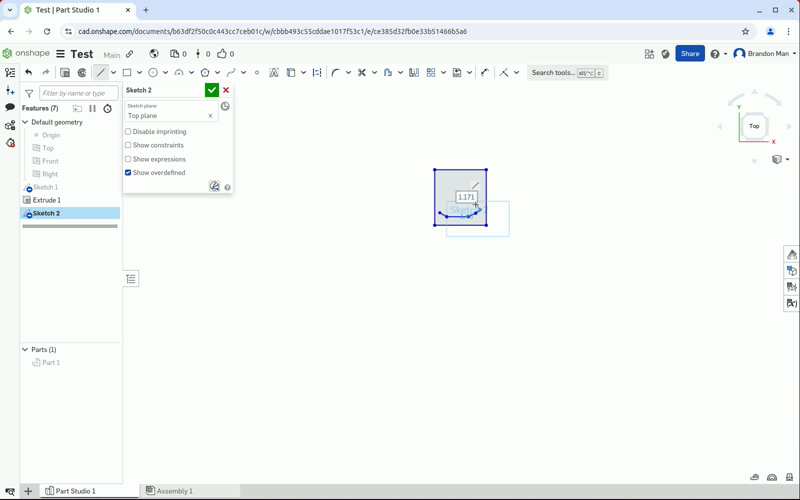
scroll(6)
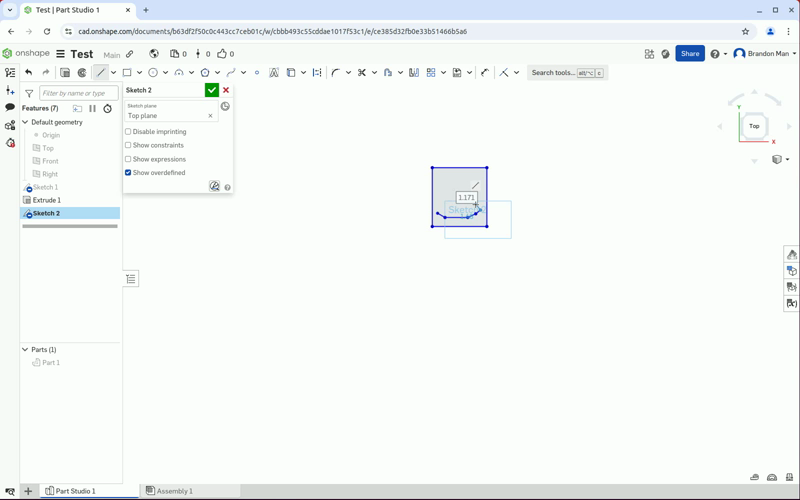
scroll(6)
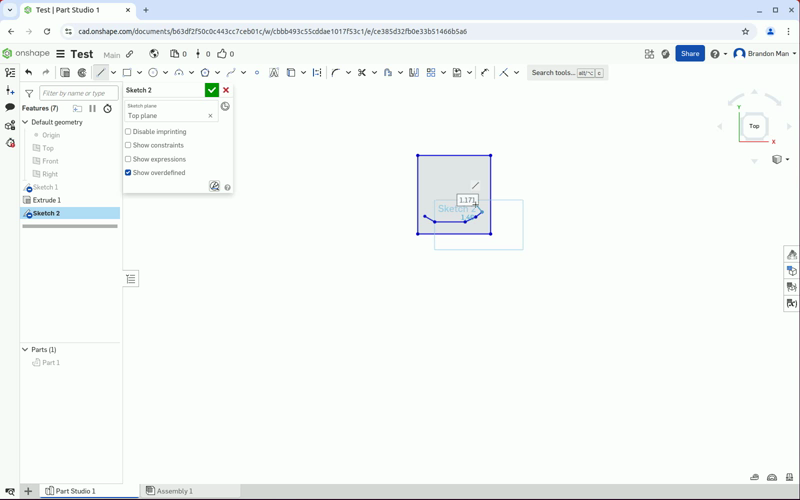
scroll(6)
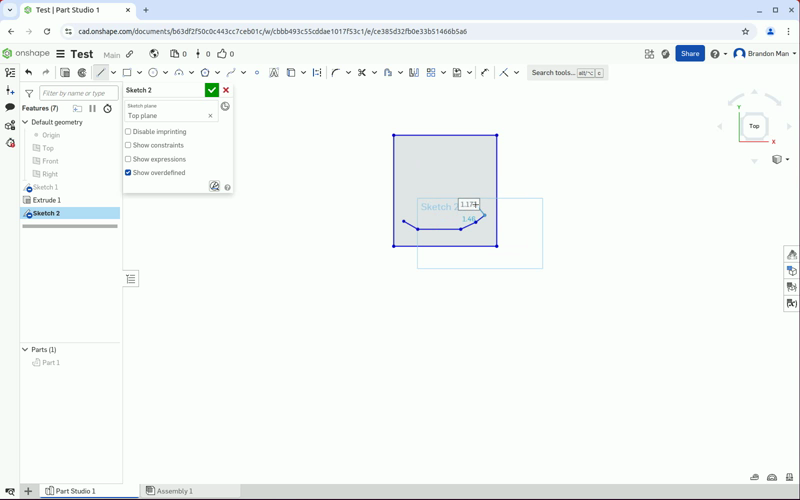
scroll(6)
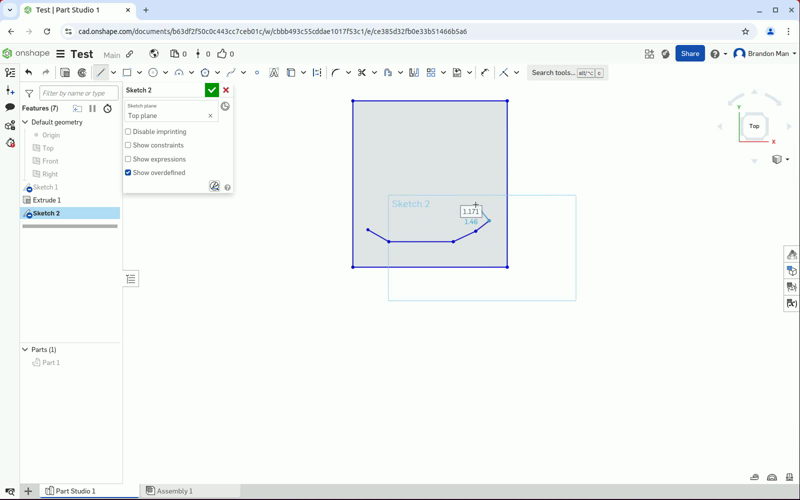
scroll(6)
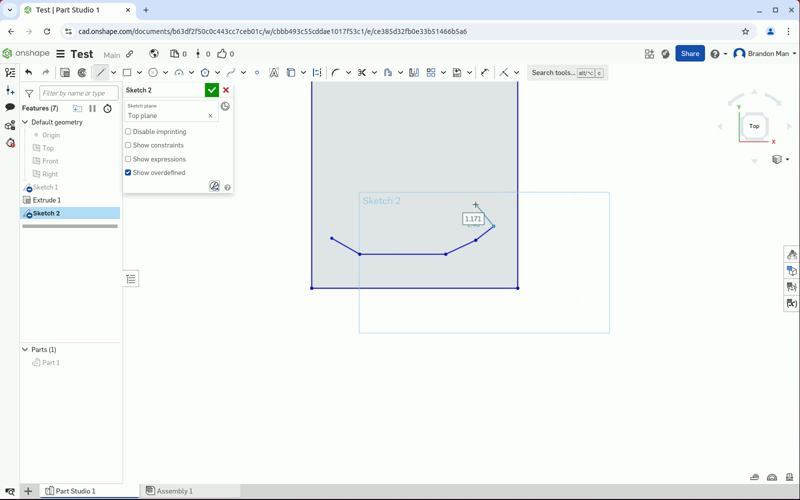
scroll(6)
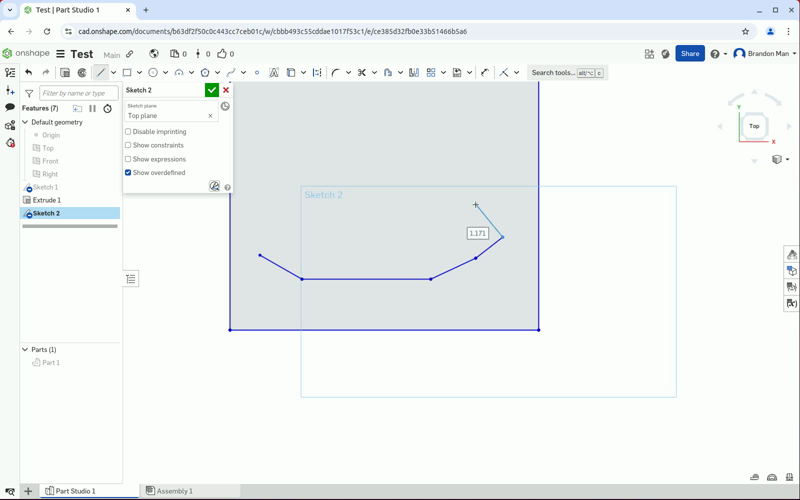
scroll(6)
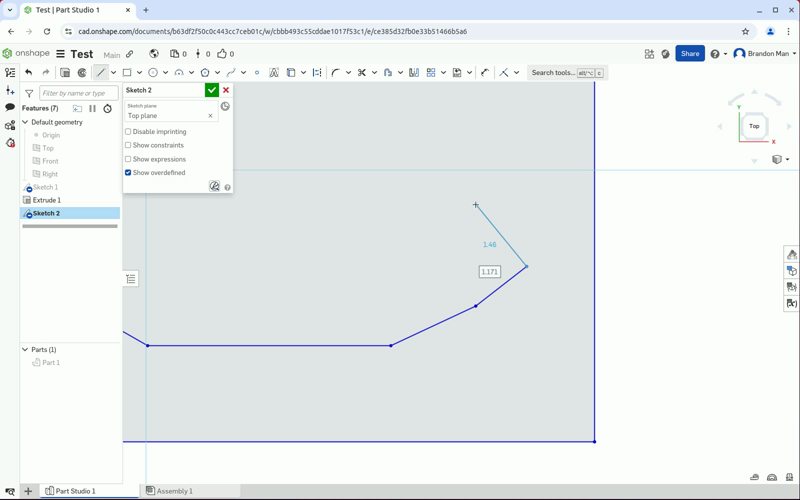
click(475, 204)
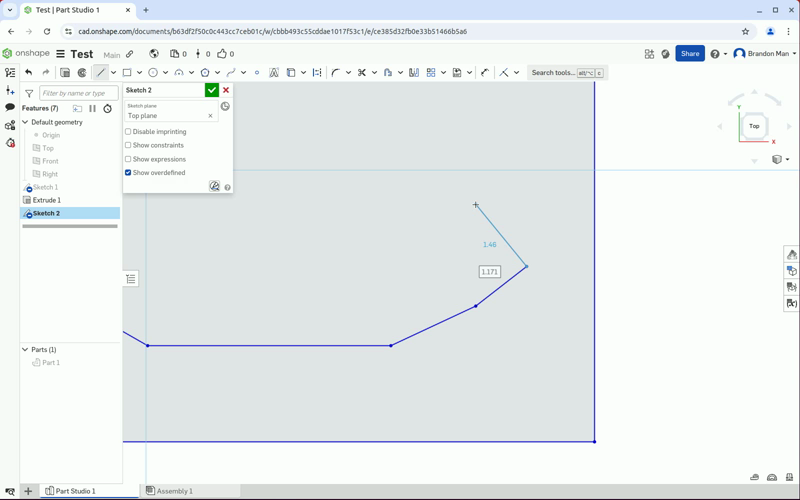
scroll(-6)
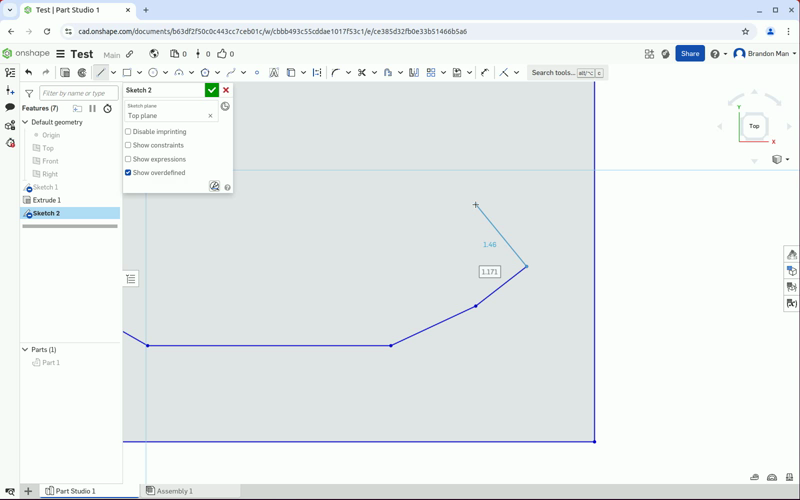
scroll(-6)
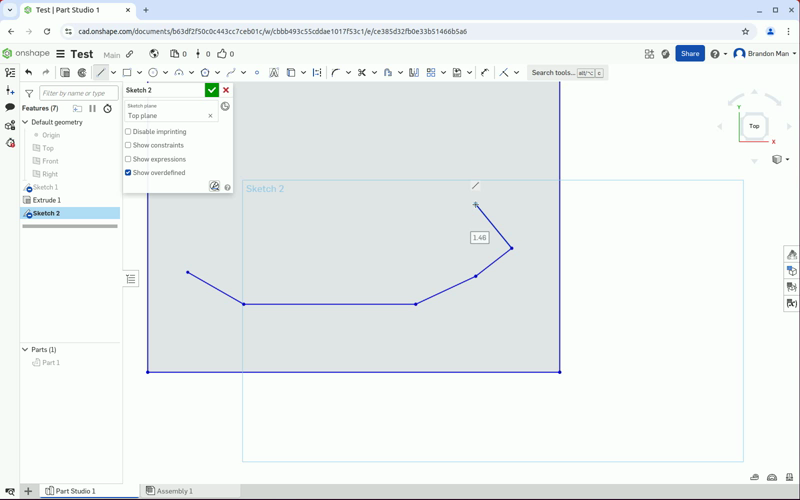
scroll(-6)
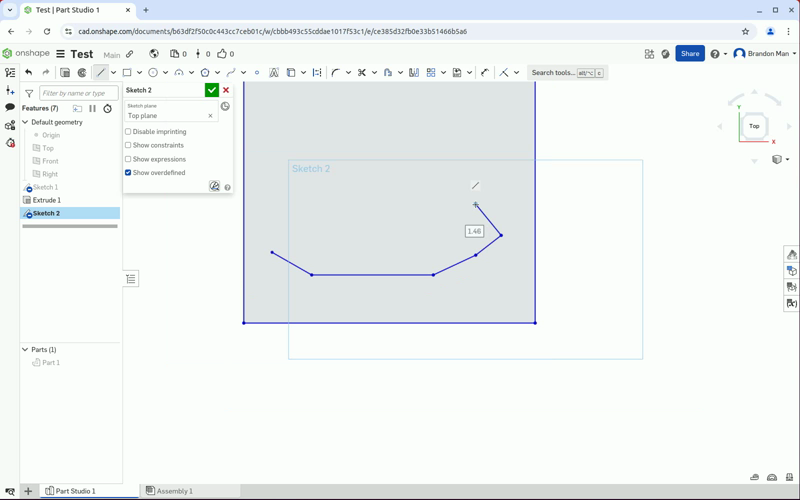
scroll(-6)
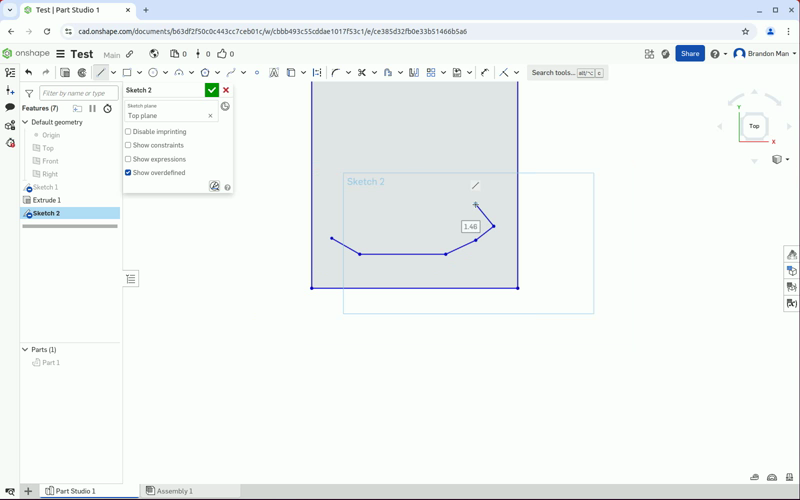
scroll(-6)
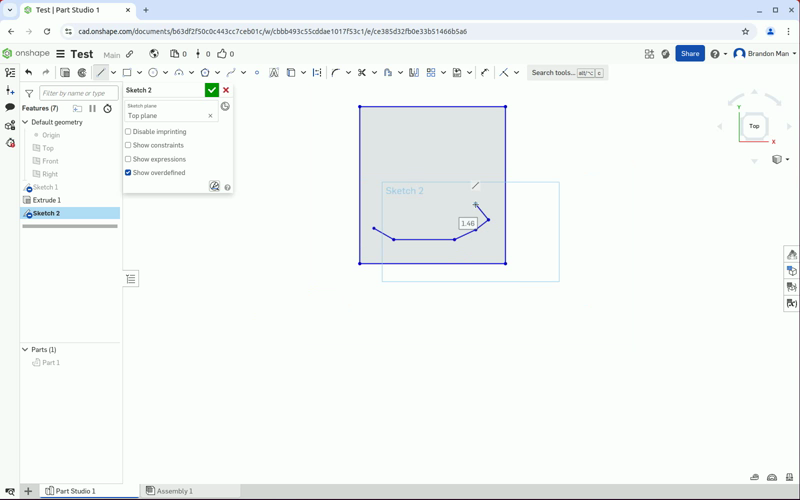
scroll(-6)
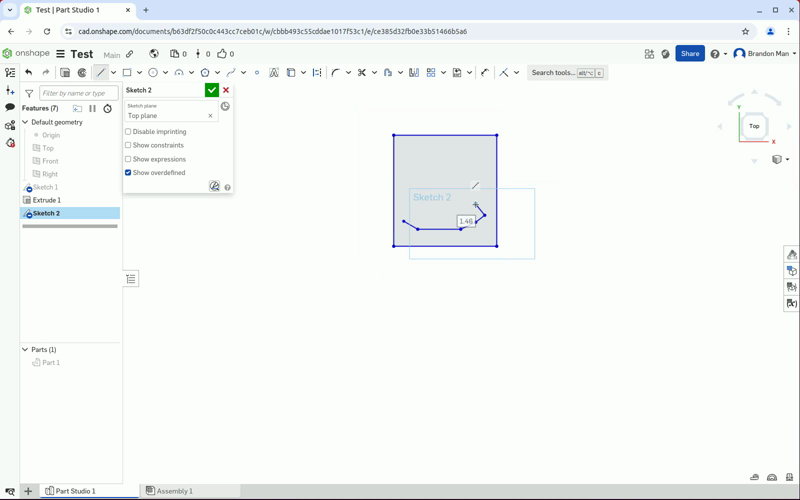
scroll(-6)
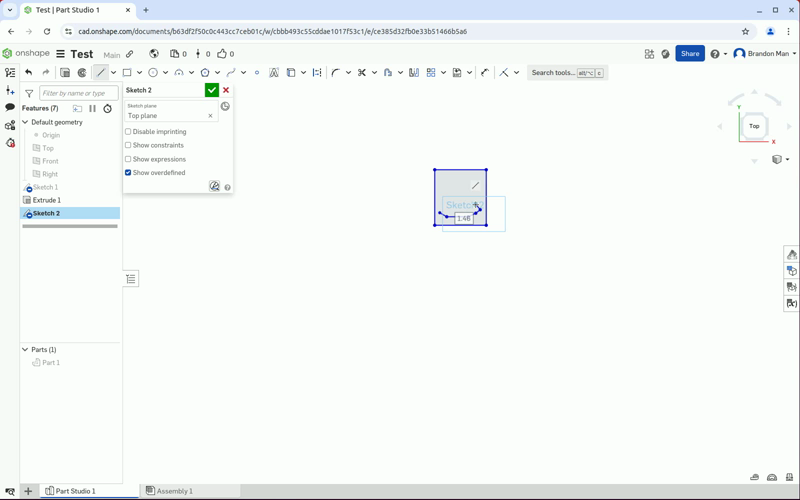
key_up(shift)
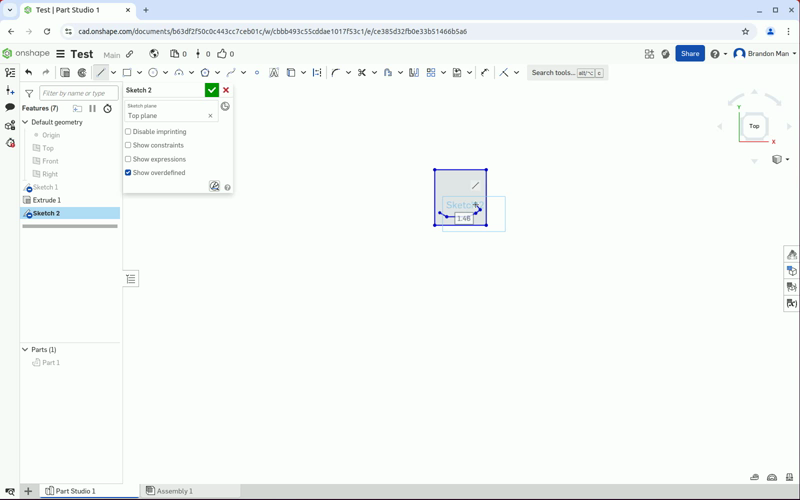
key_down(shift)
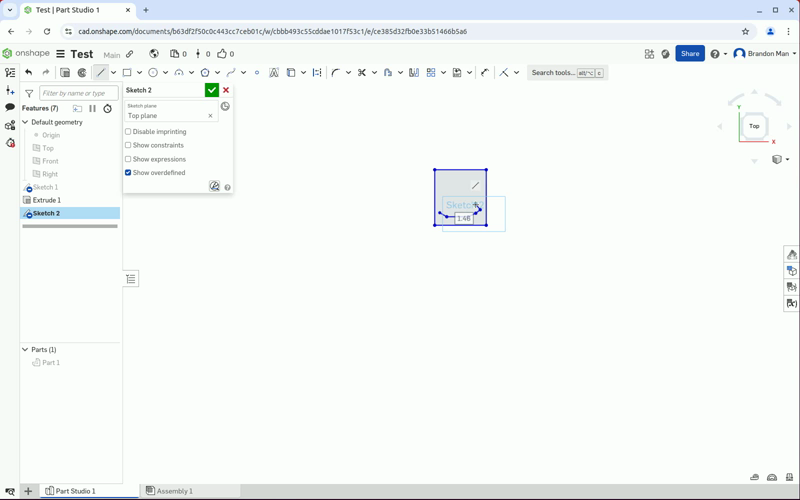
mouse_move(505, 204)
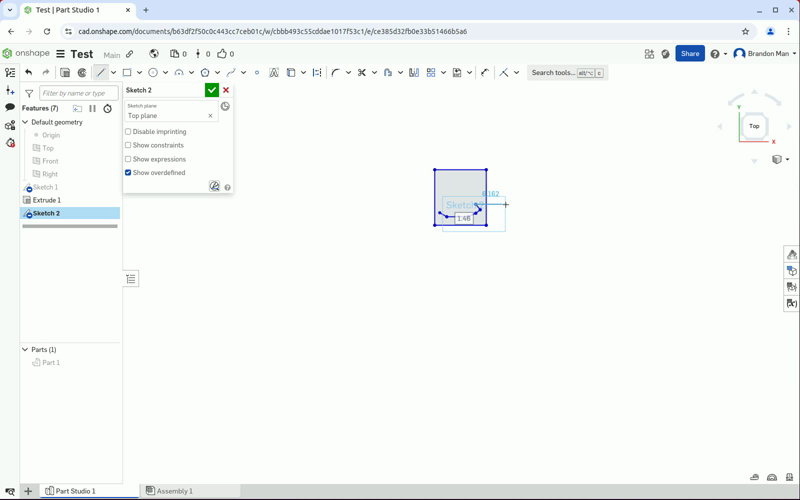
mouse_move(469, 209)
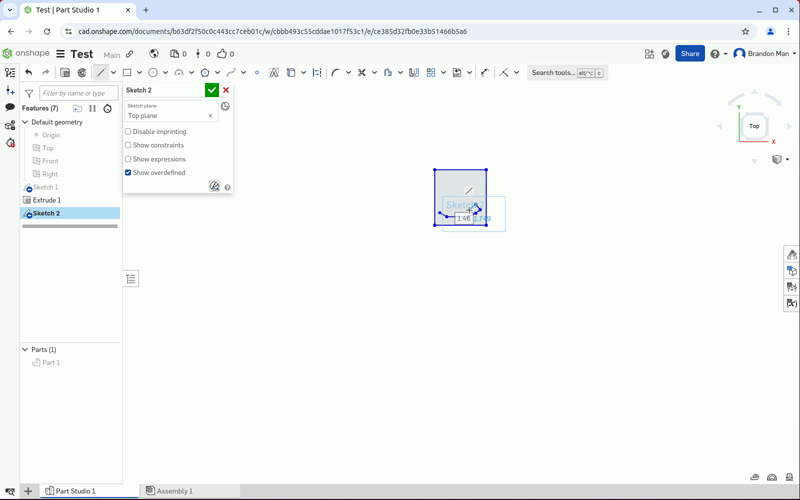
click(469, 209)
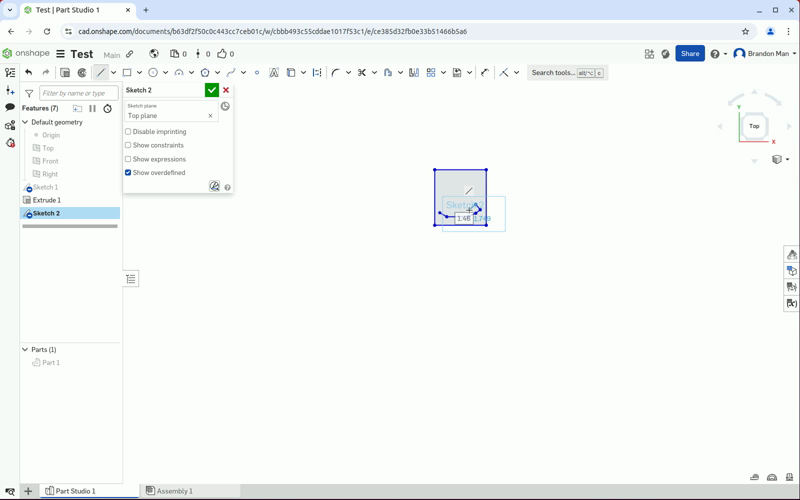
key_up(shift)
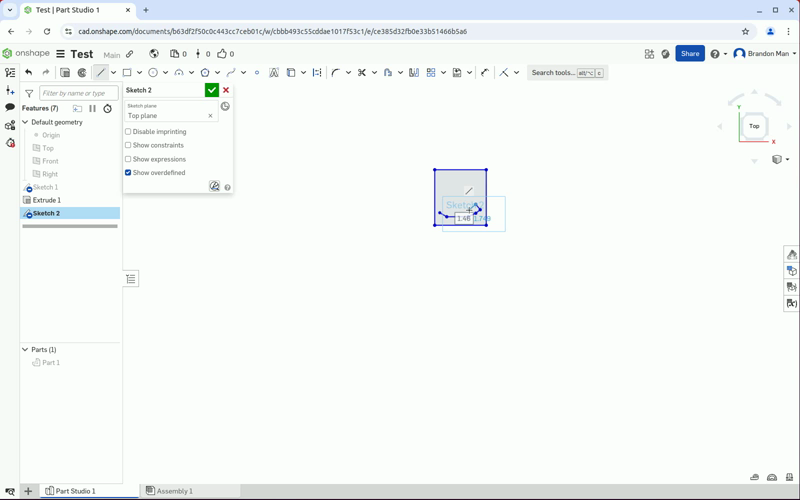
key_down(shift)
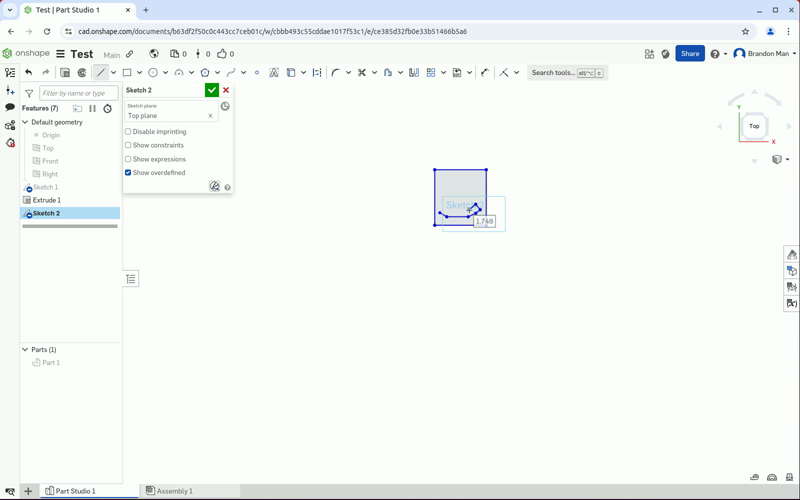
mouse_move(499, 209)
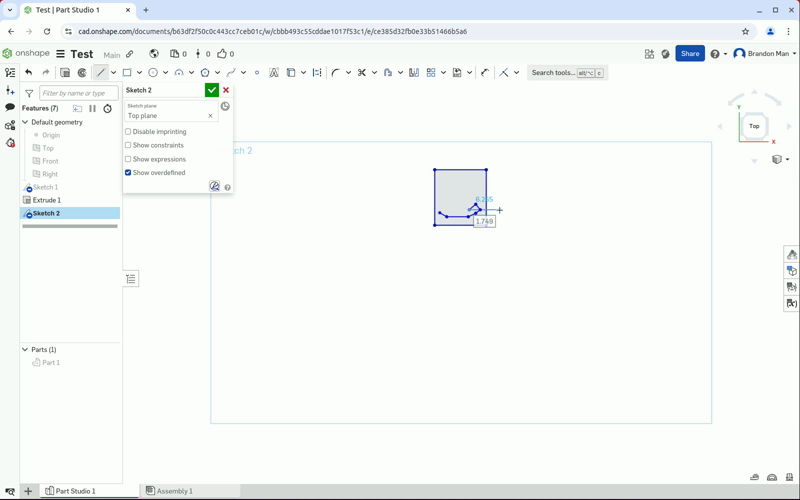
mouse_move(446, 209)
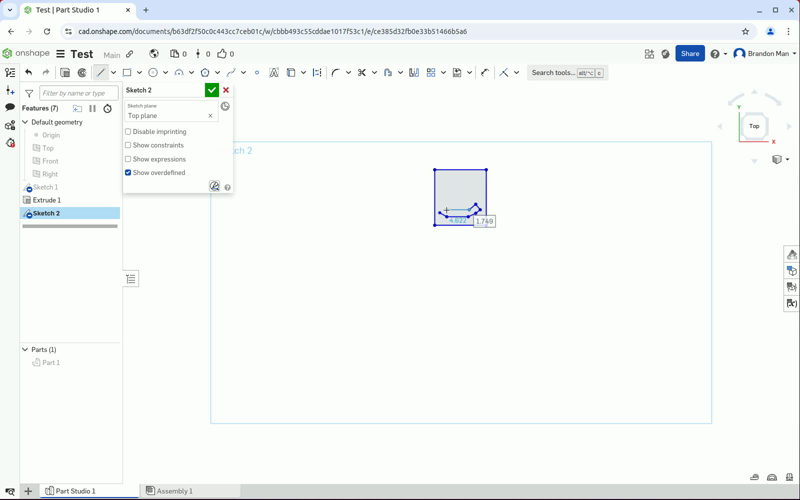
click(446, 209)
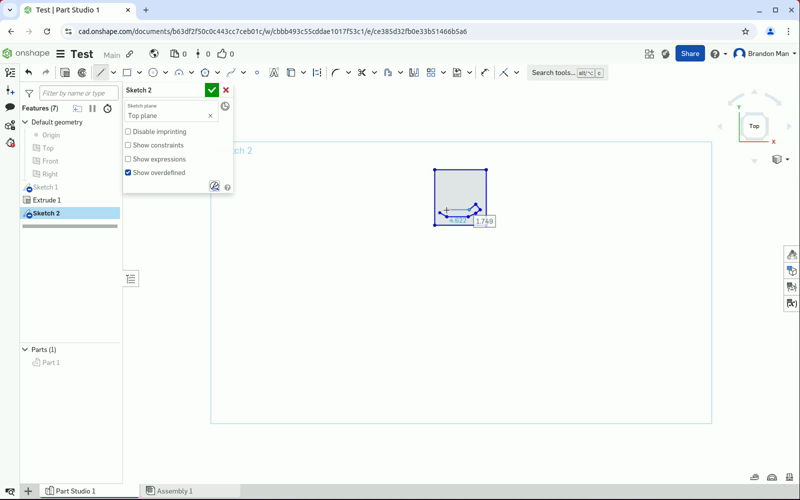
key_up(shift)
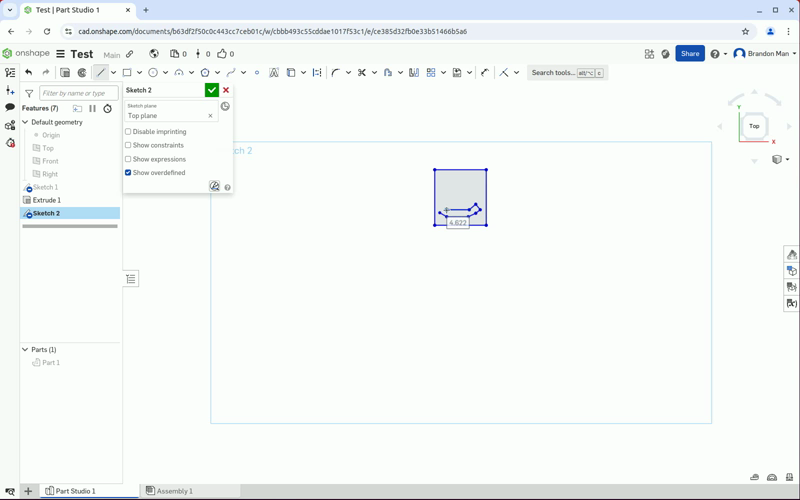
key_down(shift)
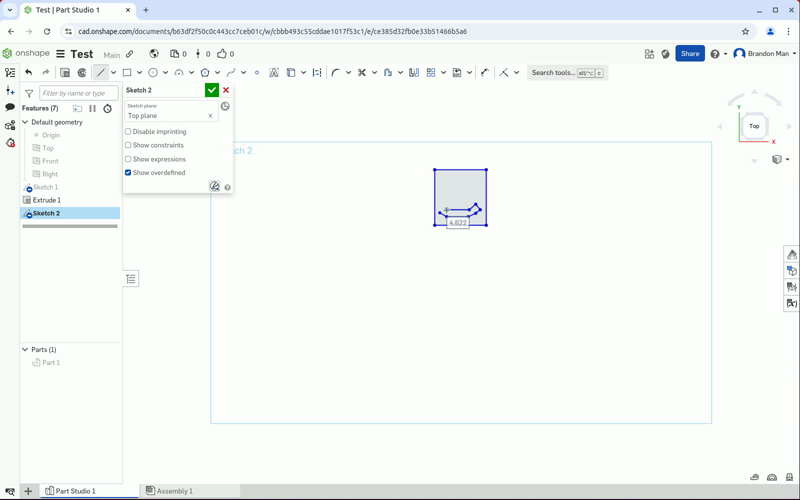
mouse_move(476, 209)
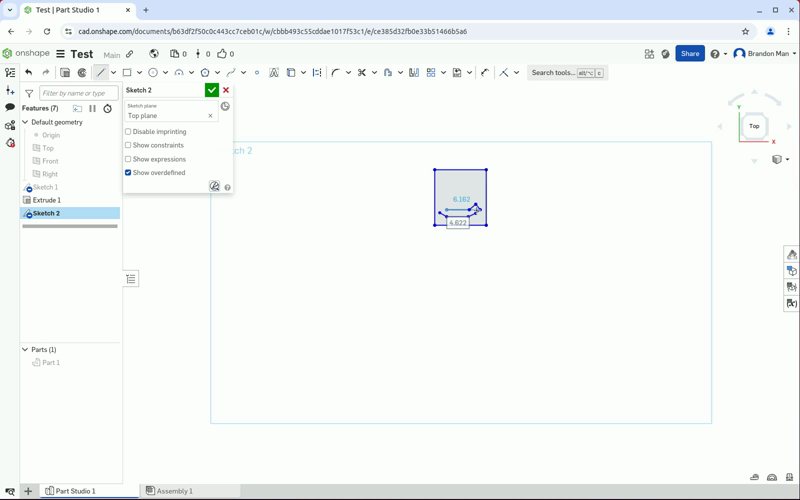
mouse_move(441, 204)
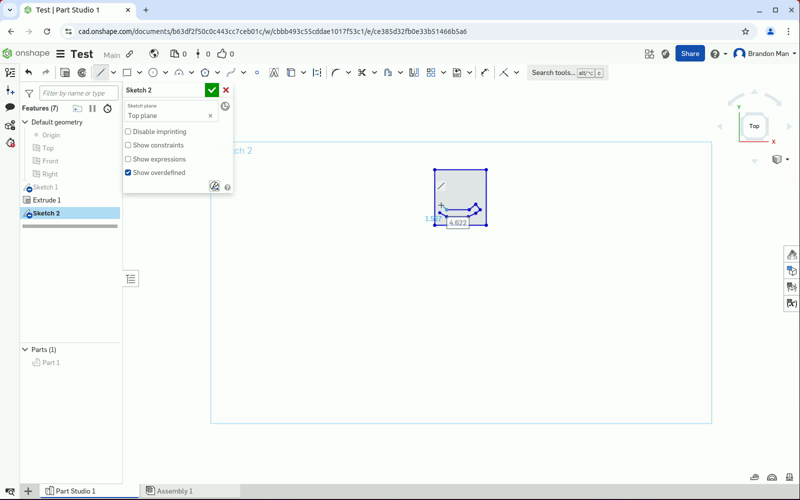
scroll(6)
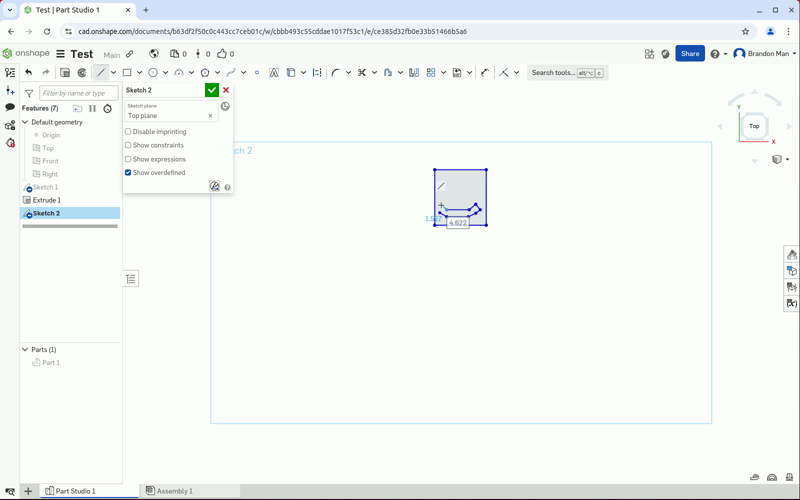
scroll(6)
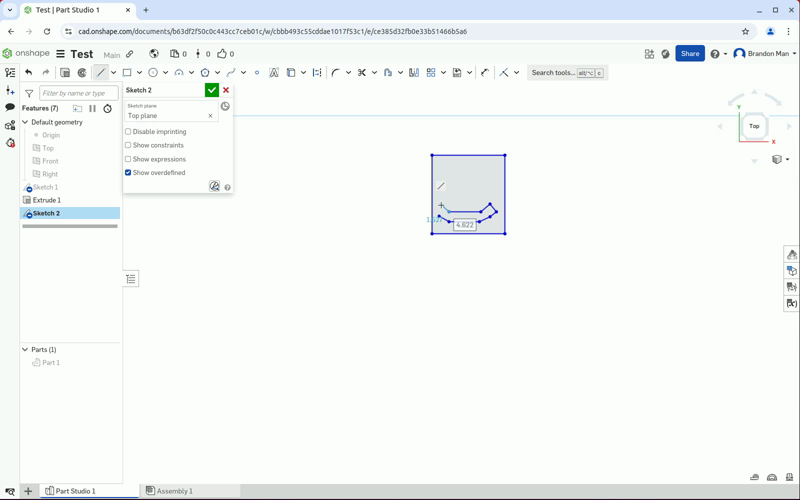
scroll(6)
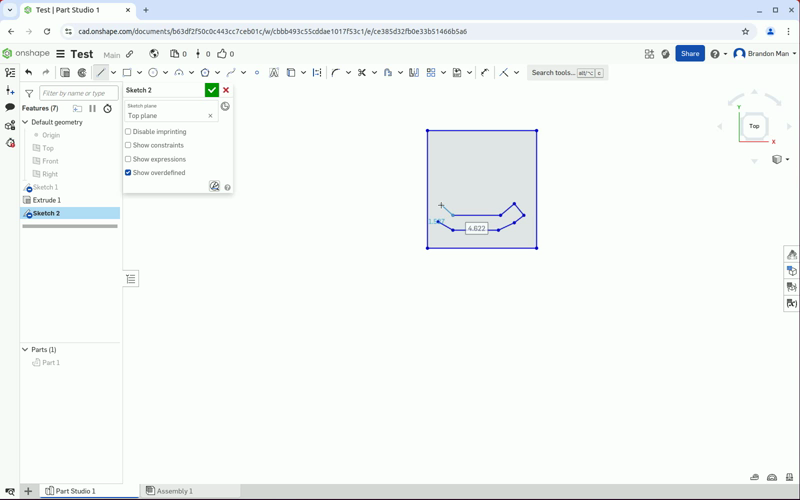
scroll(6)
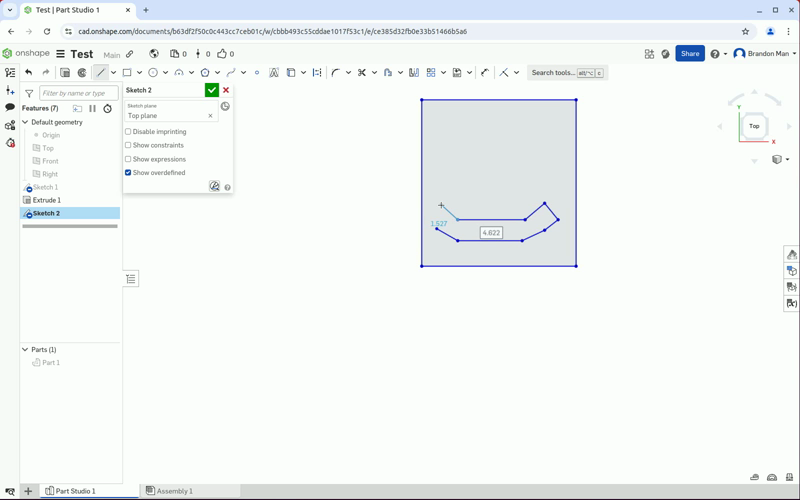
scroll(6)
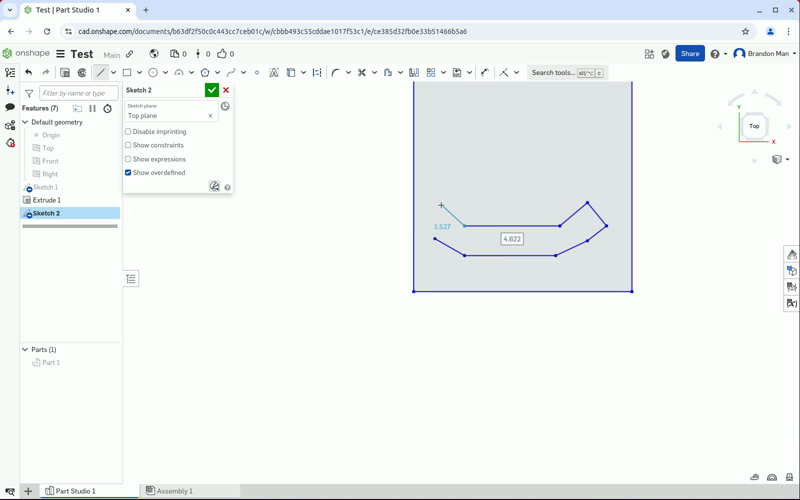
scroll(6)
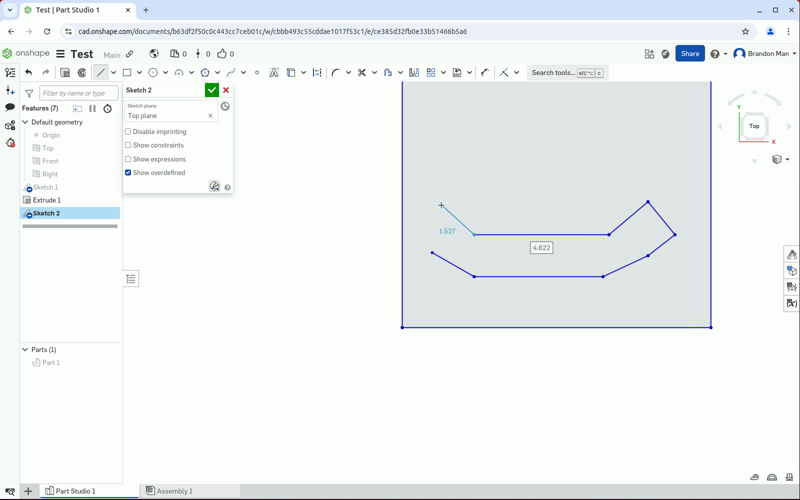
scroll(6)
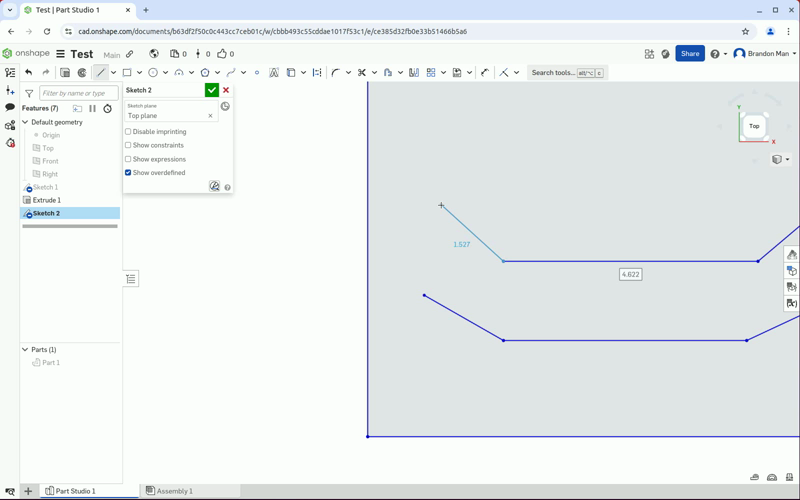
click(441, 204)
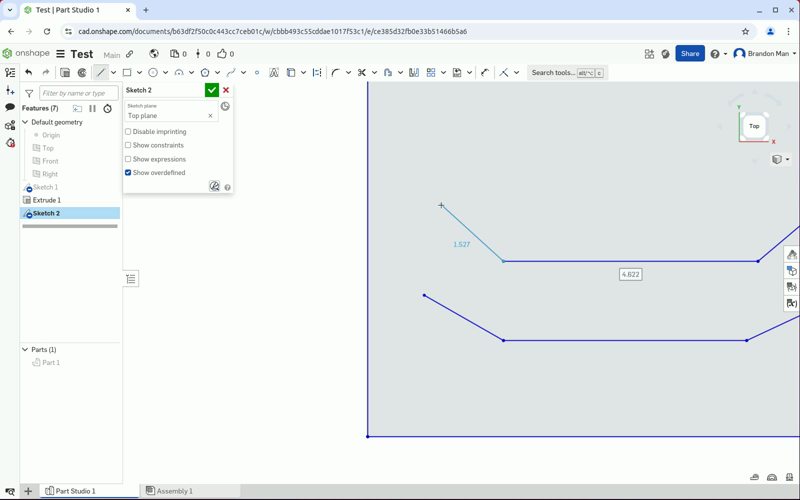
scroll(-6)
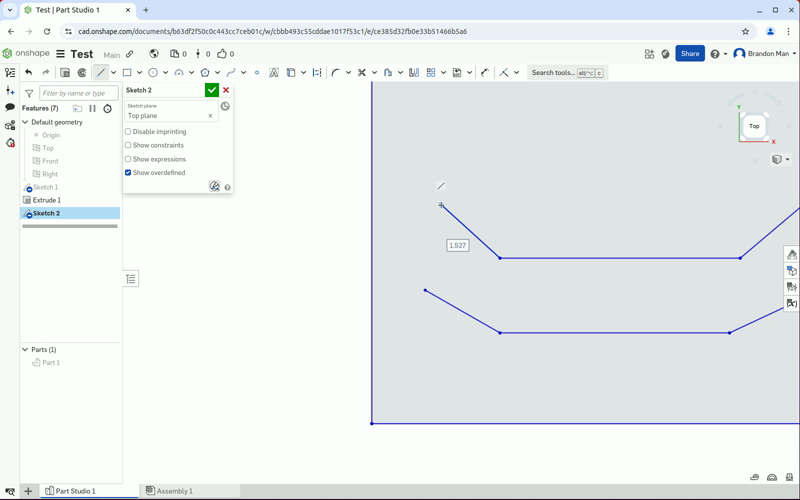
scroll(-6)
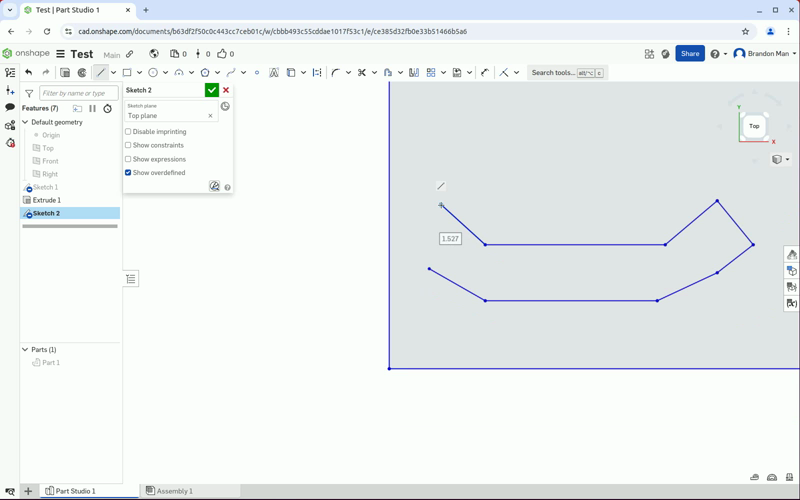
scroll(-6)
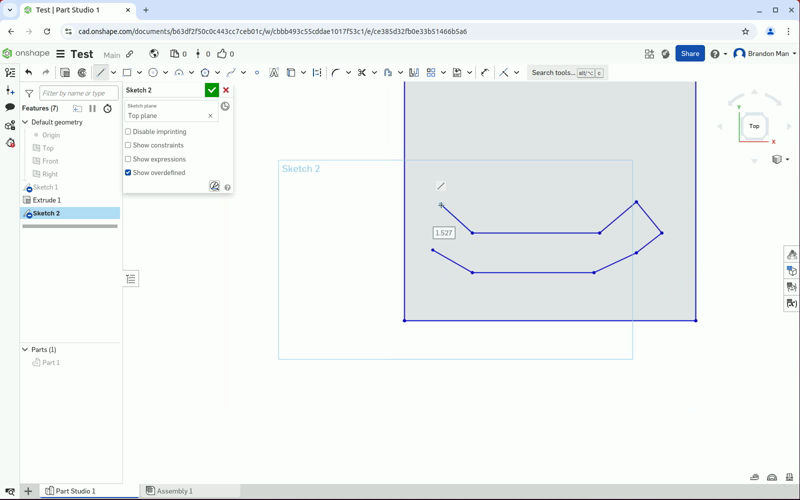
scroll(-6)
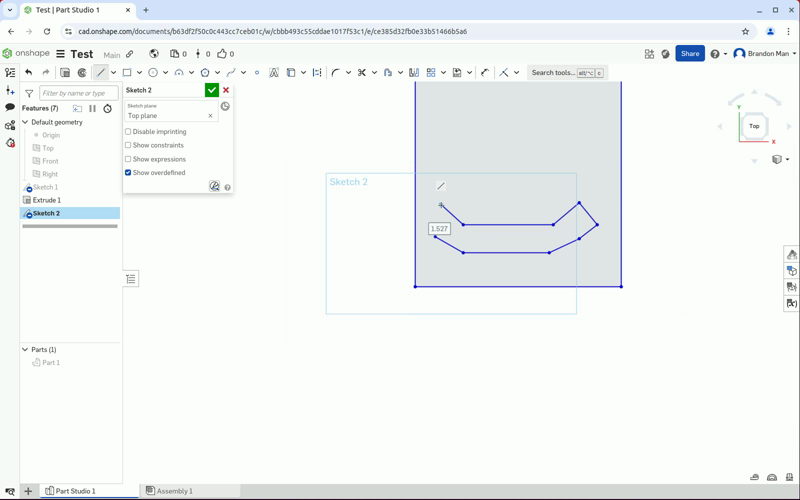
scroll(-6)
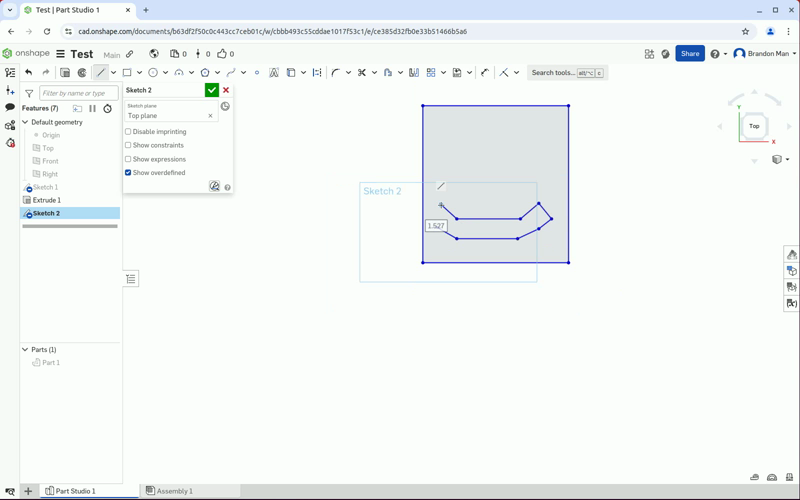
scroll(-6)
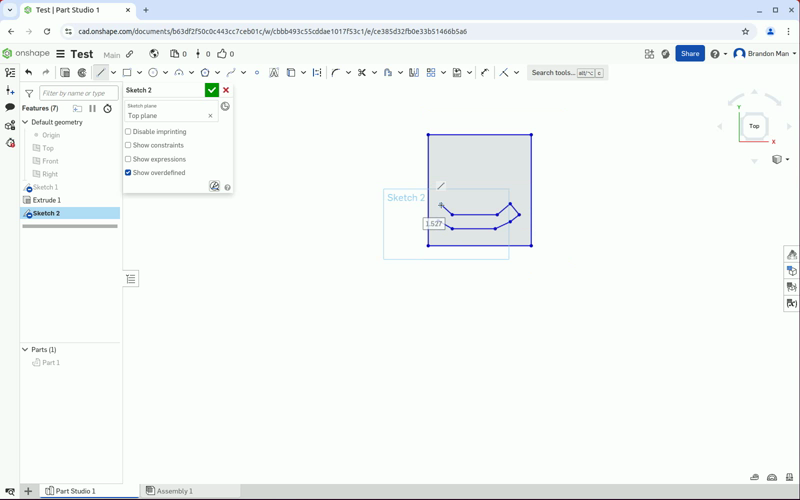
scroll(-6)
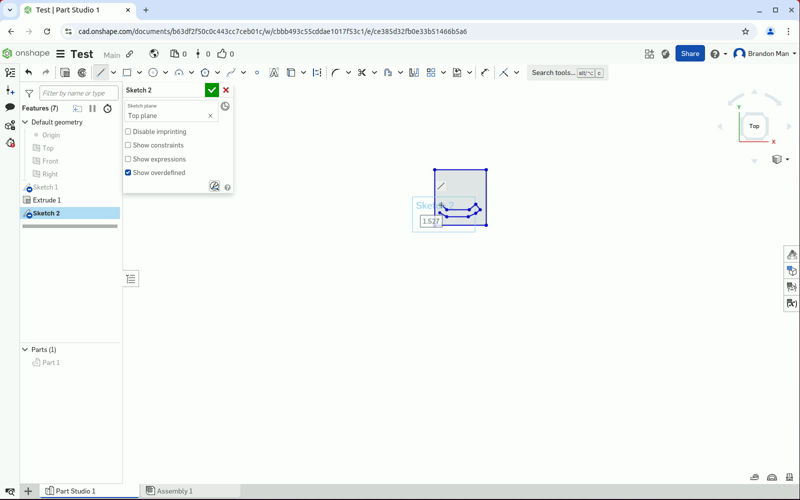
key_up(shift)
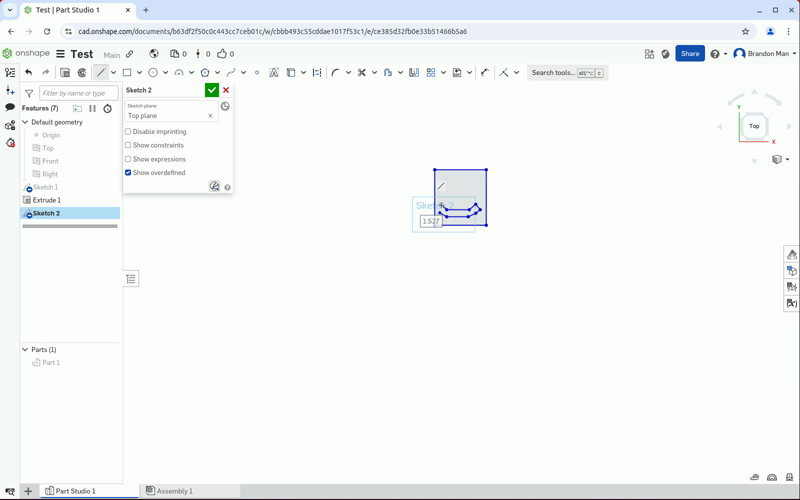
key_down(shift)
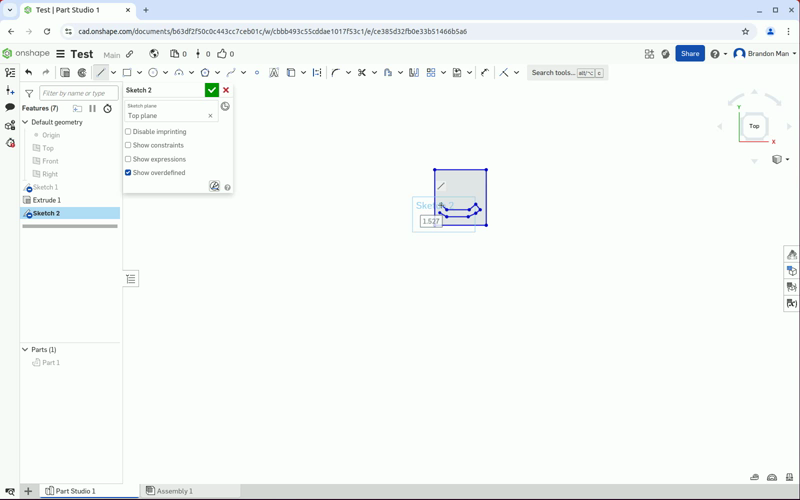
mouse_move(471, 204)
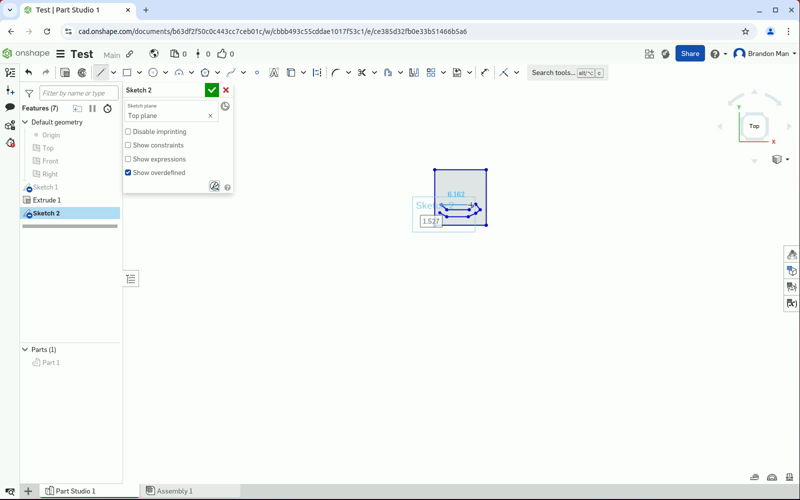
mouse_move(439, 209)
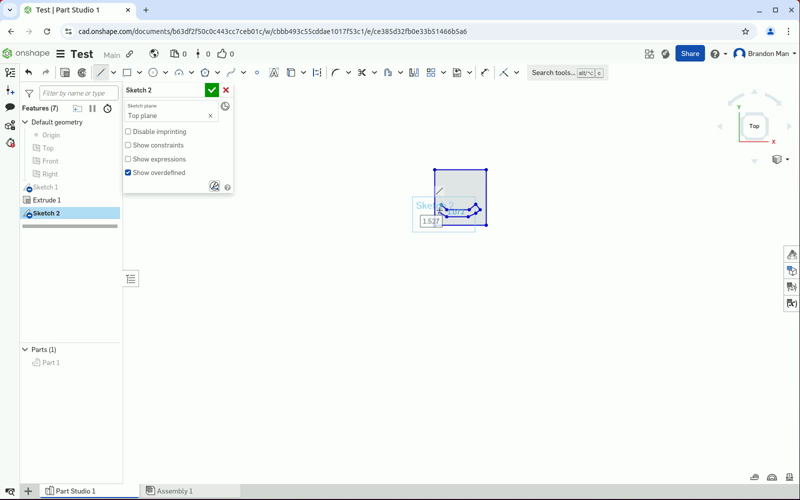
scroll(6)
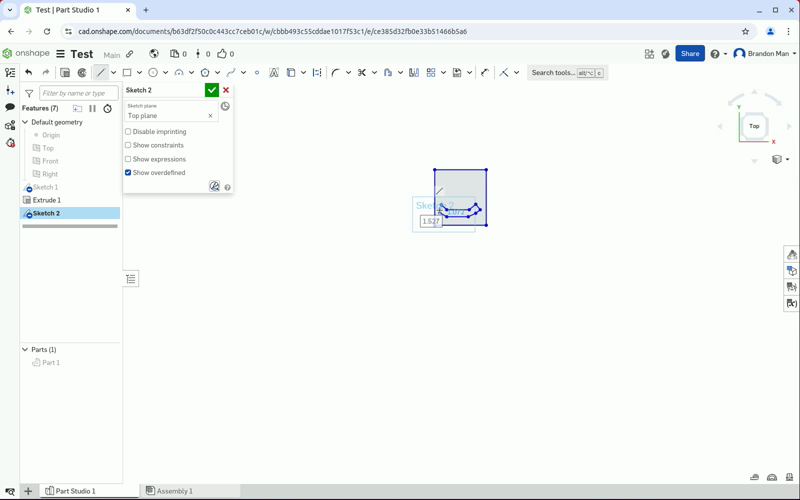
scroll(6)
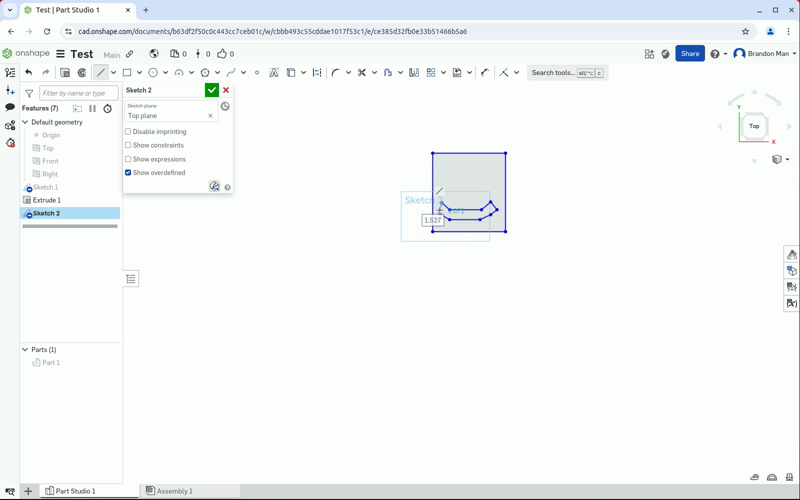
scroll(6)
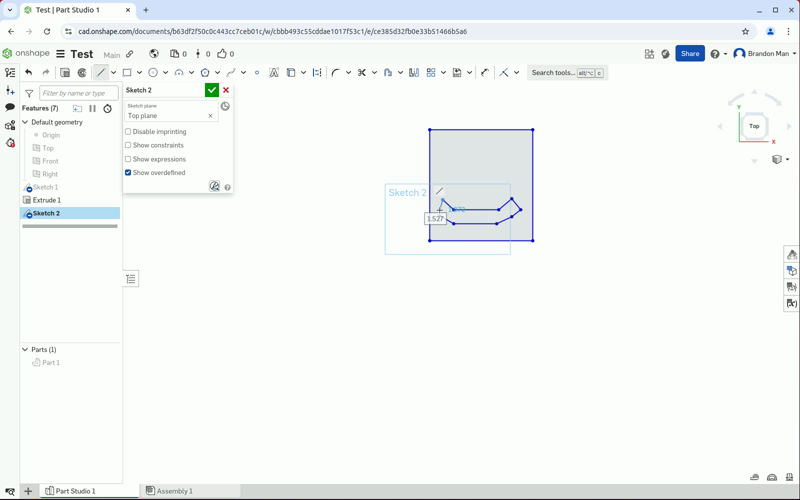
scroll(6)
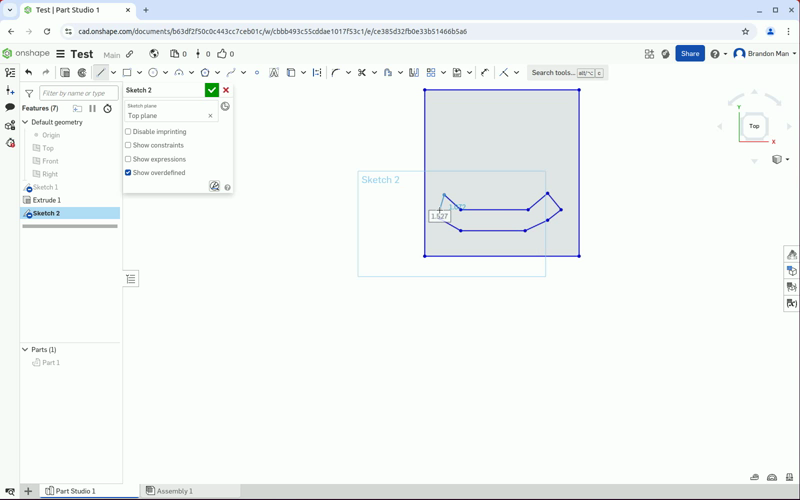
scroll(6)
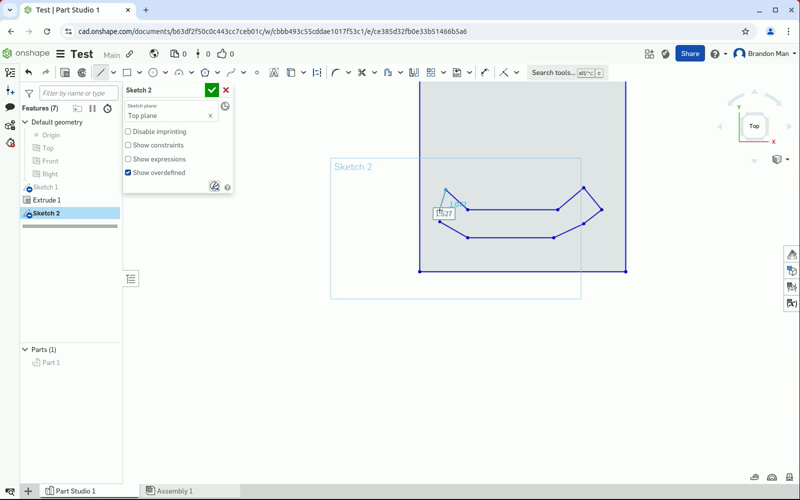
scroll(6)
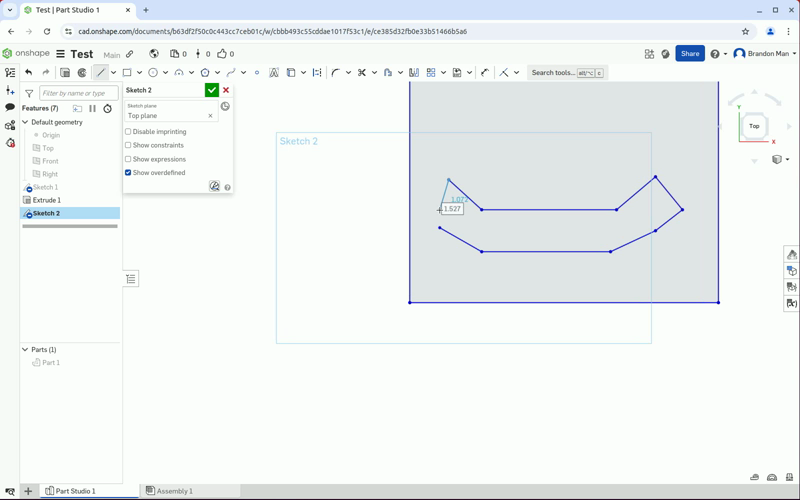
scroll(6)
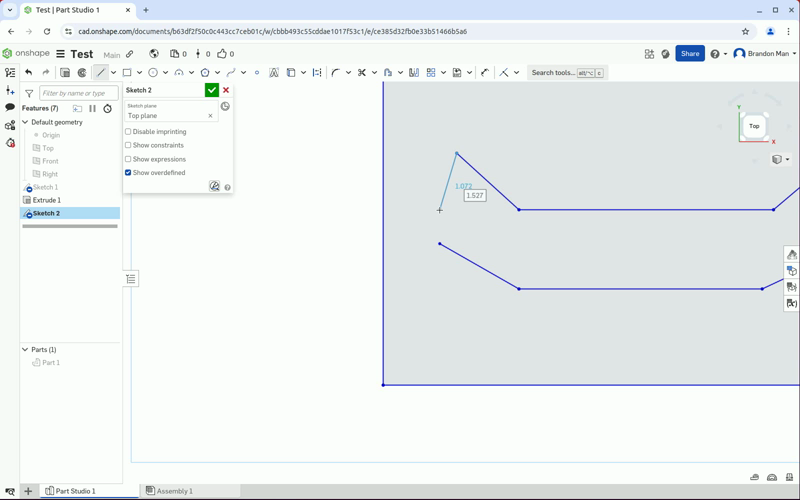
click(439, 209)
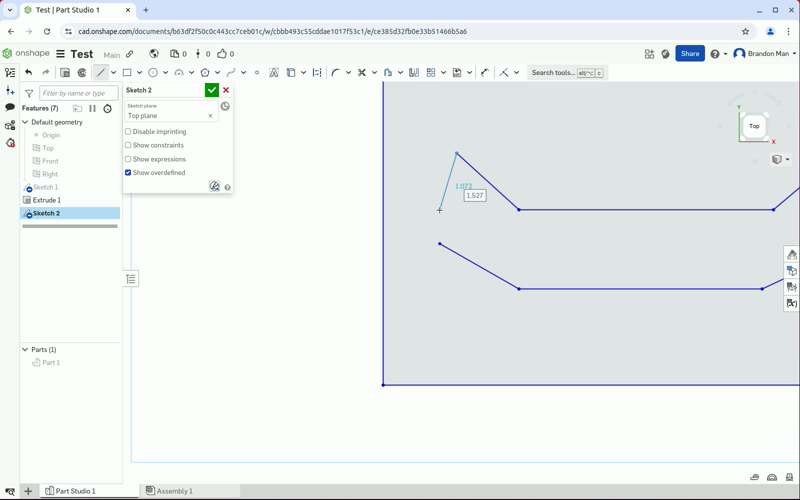
scroll(-6)
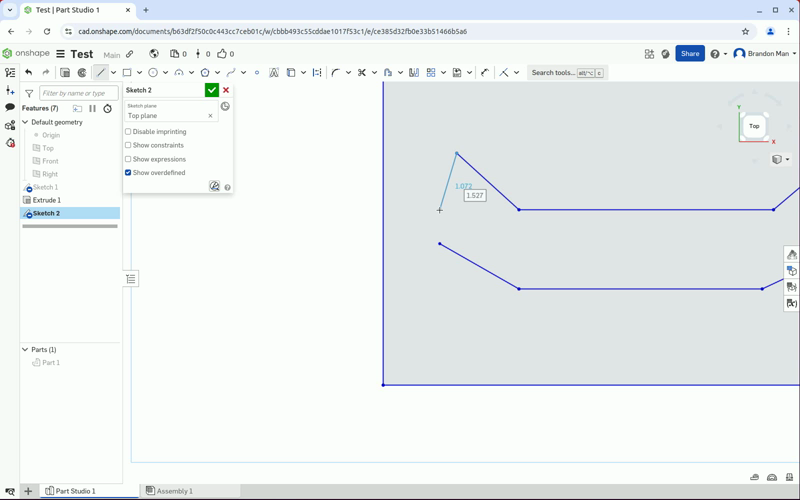
scroll(-6)
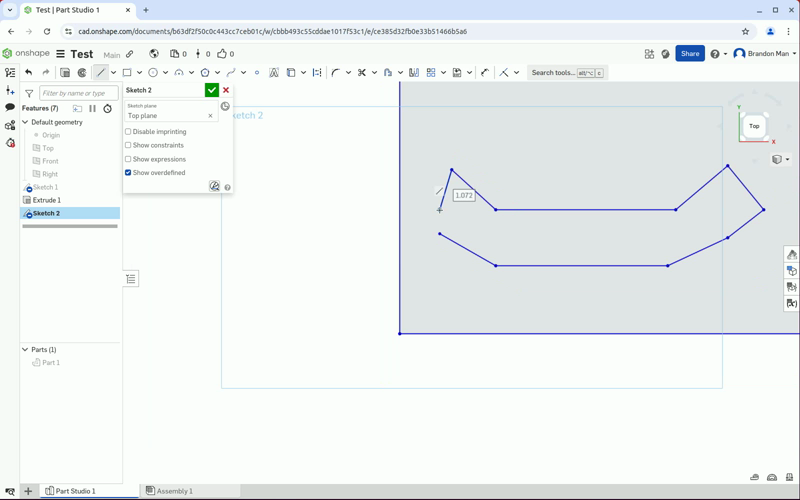
scroll(-6)
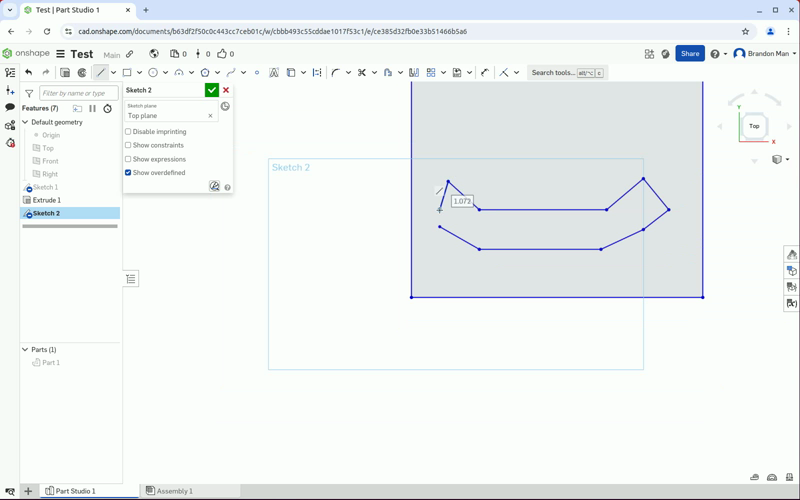
scroll(-6)
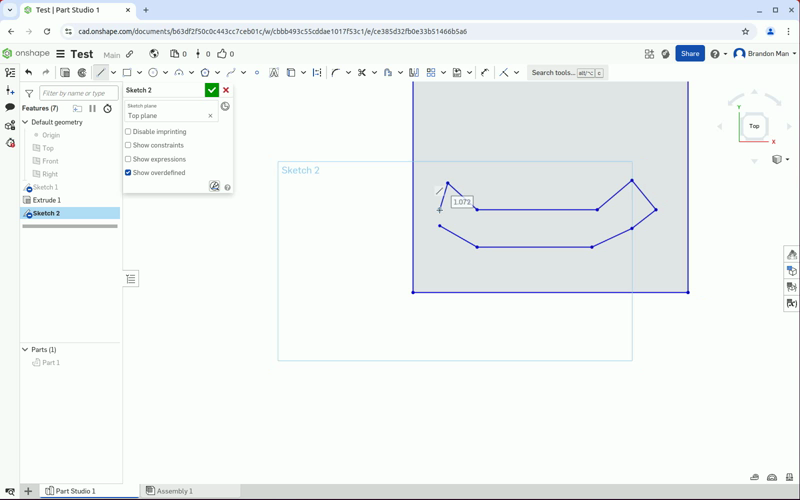
scroll(-6)
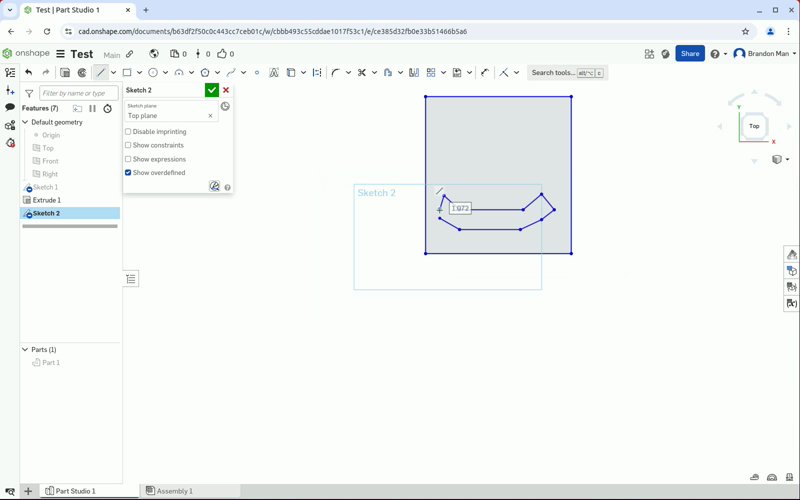
scroll(-6)
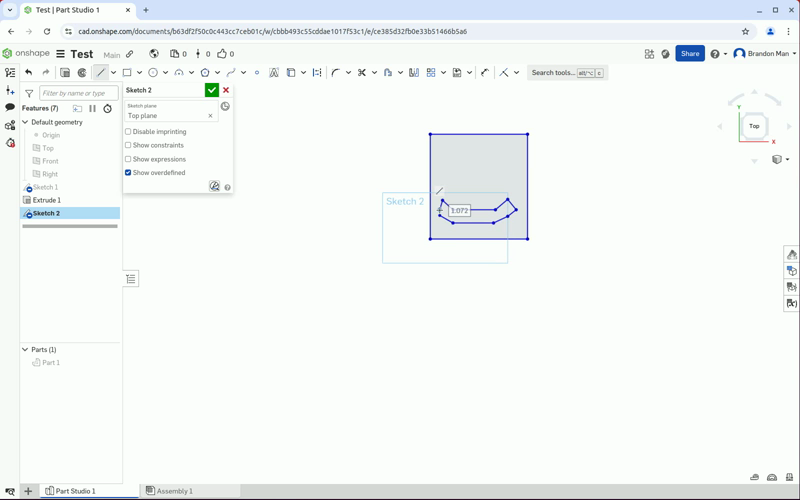
scroll(-6)
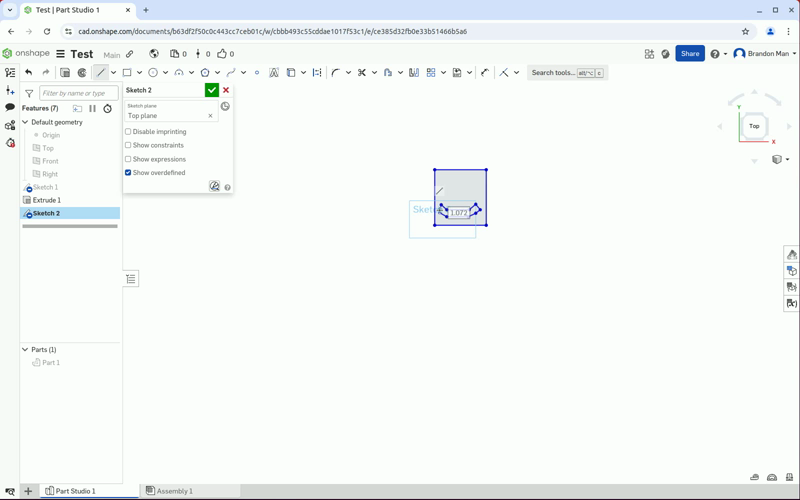
key_up(shift)
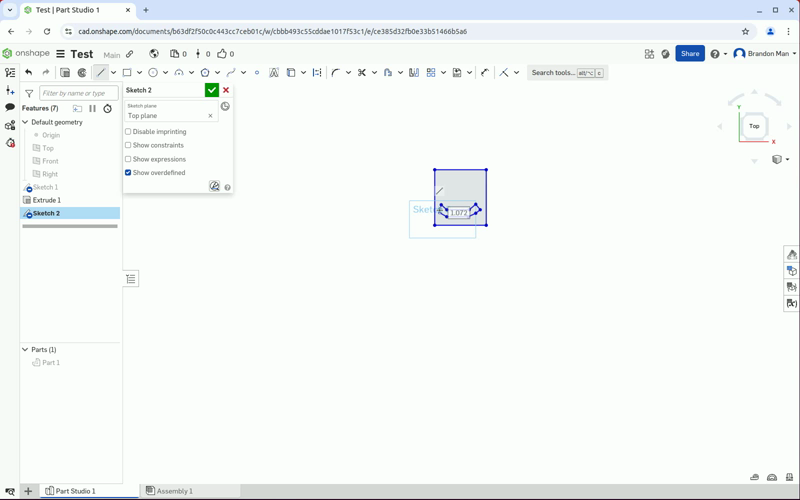
mouse_move(469, 209)
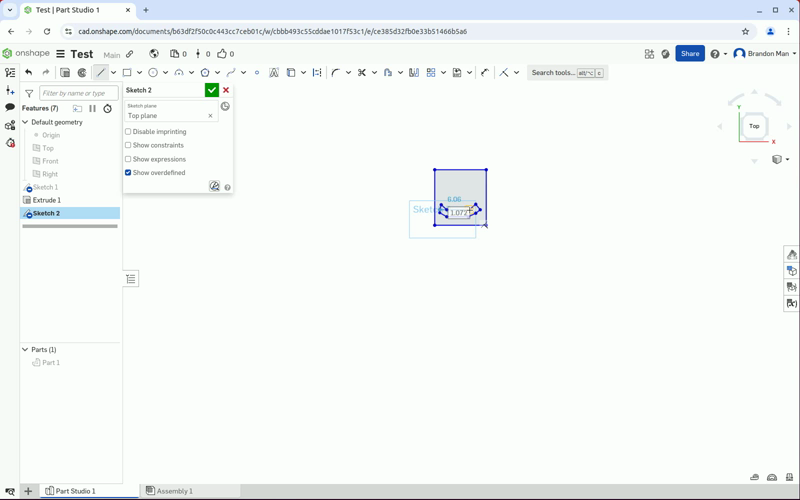
key_down(shift)
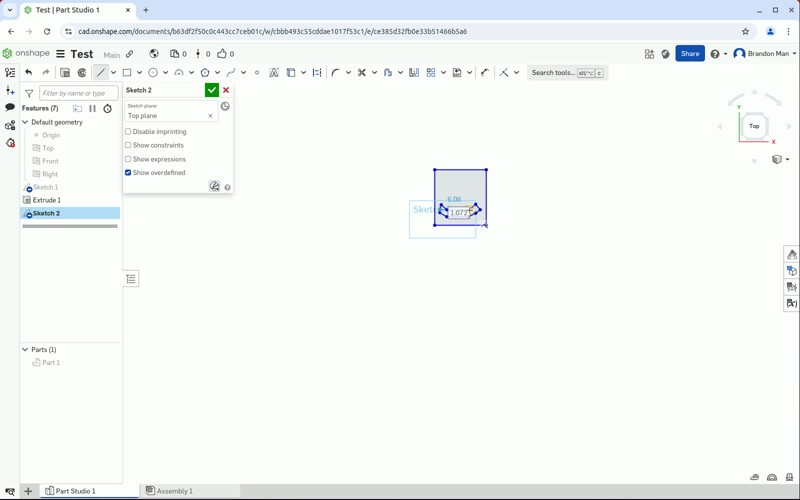
mouse_move(439, 212)
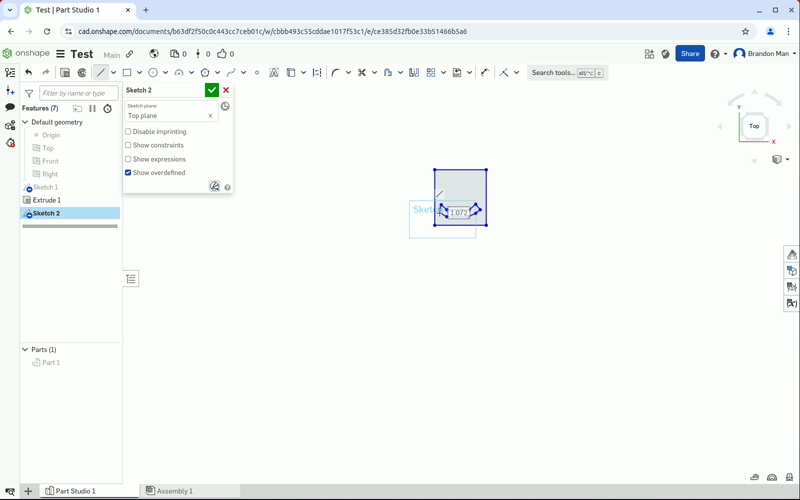
scroll(6)
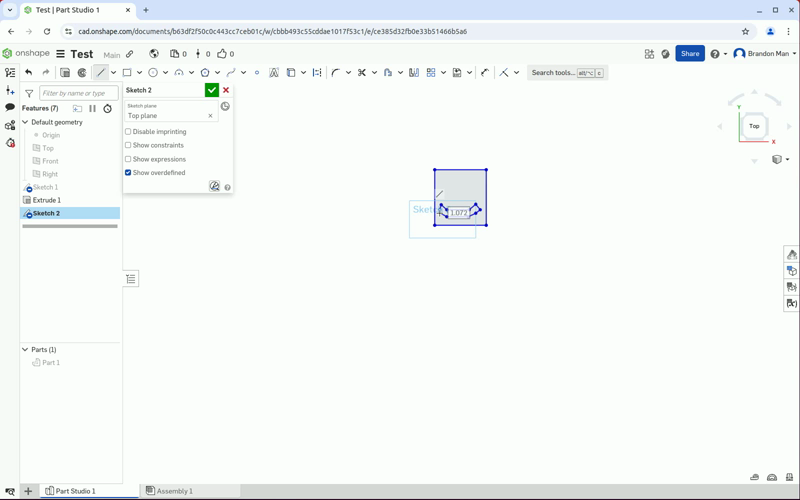
scroll(6)
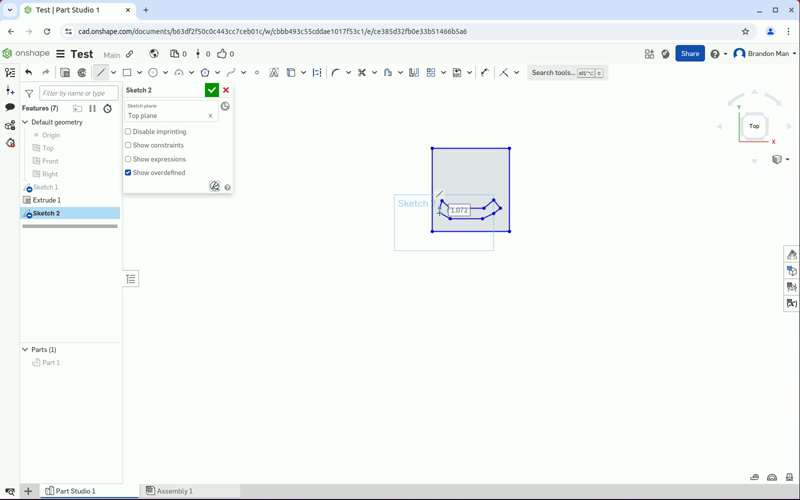
scroll(6)
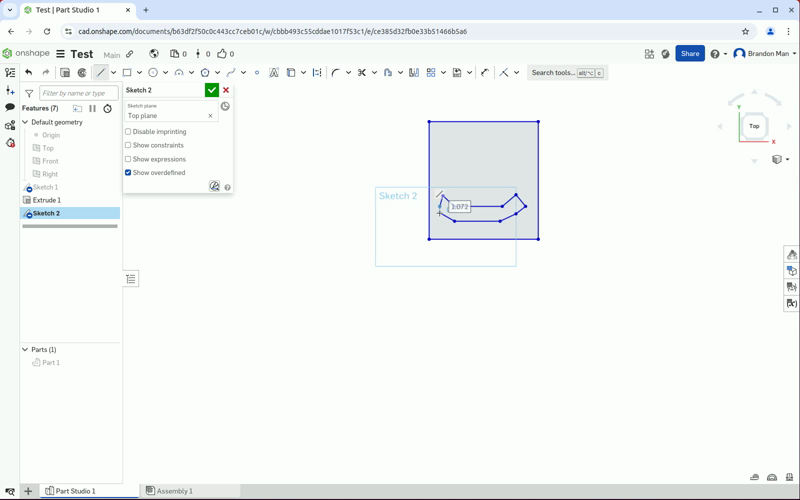
scroll(6)
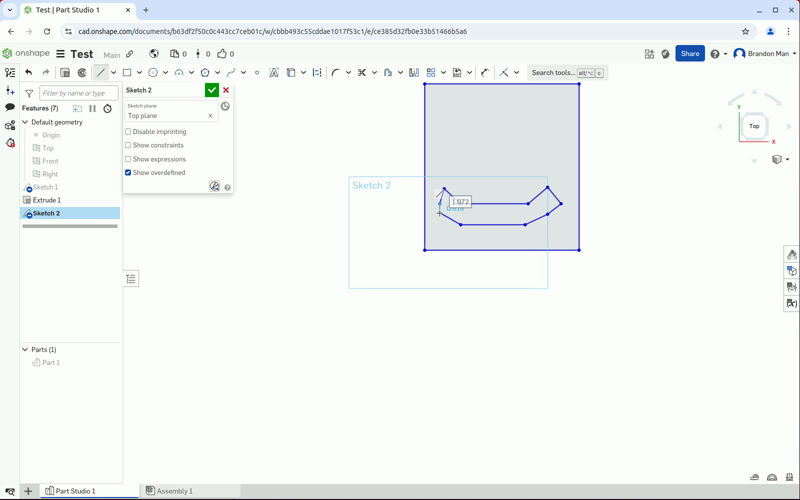
scroll(6)
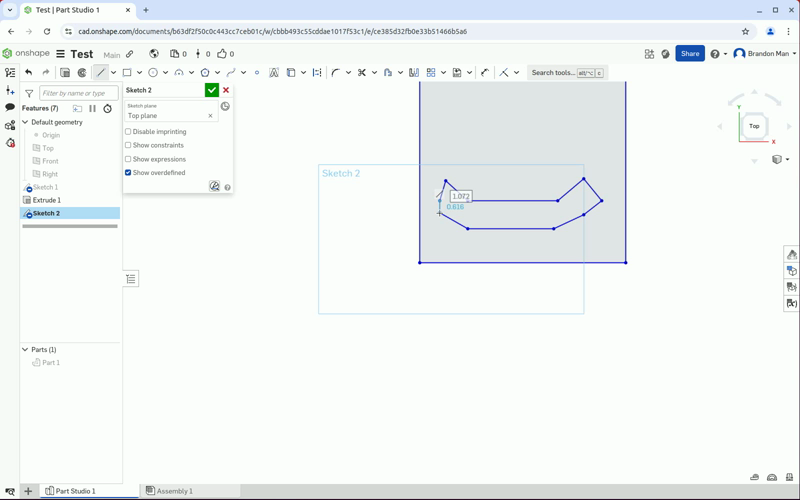
scroll(6)
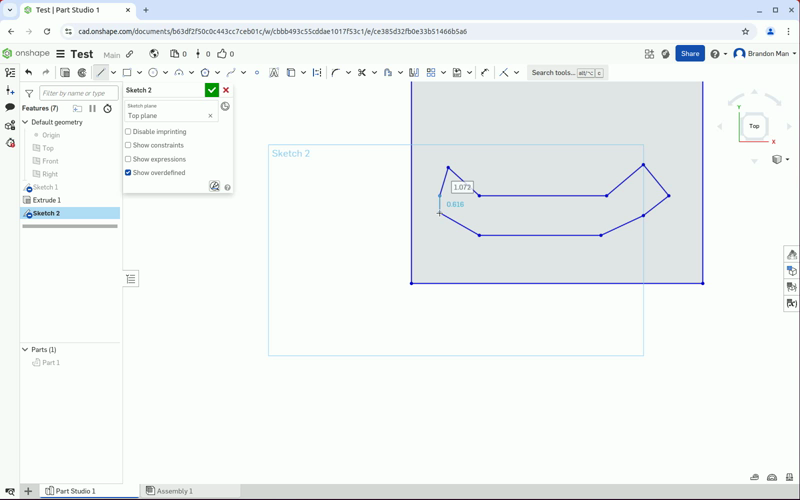
scroll(6)
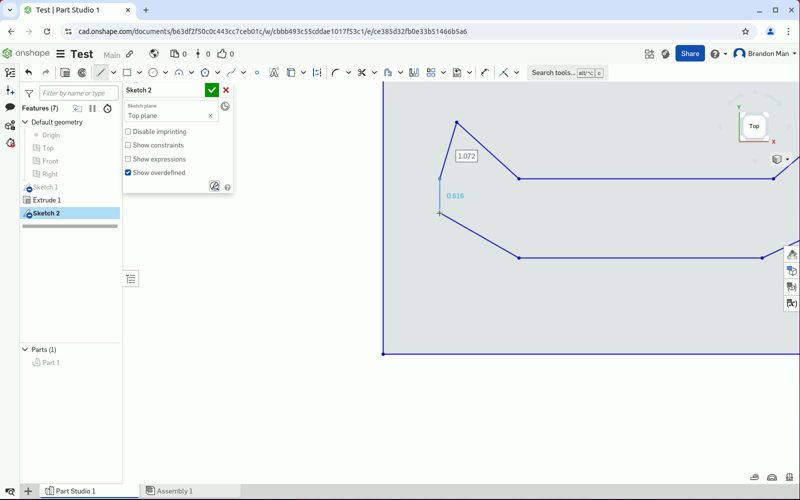
key_up(shift)
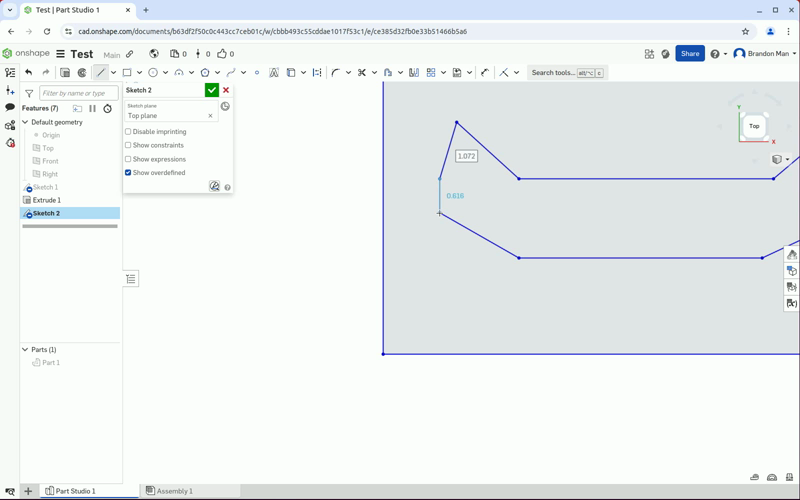
click(439, 212)
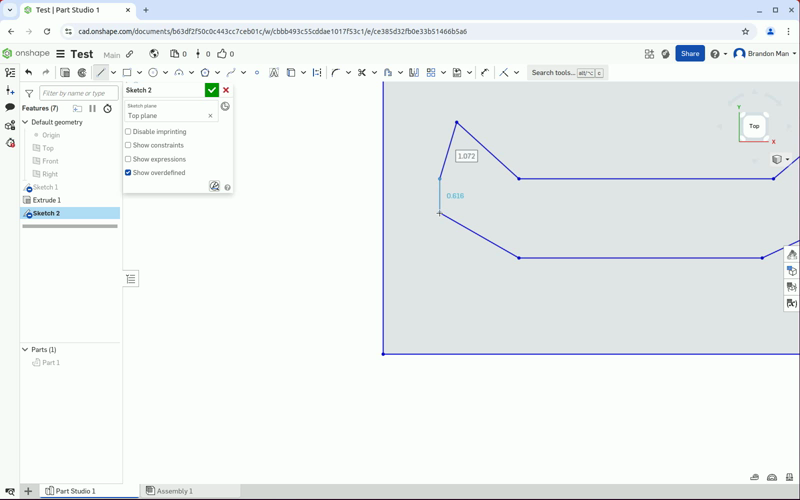
scroll(-6)
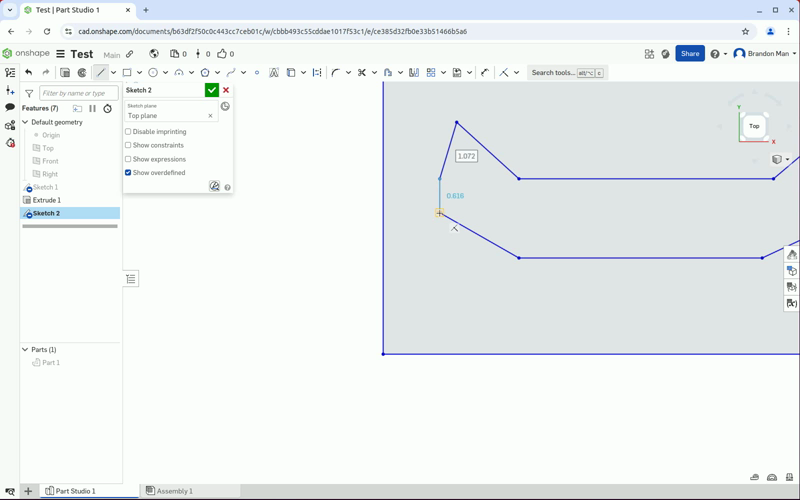
scroll(-6)
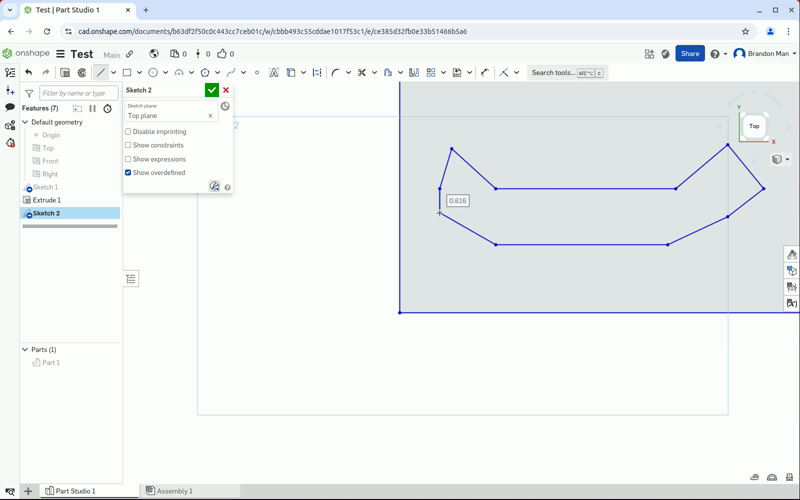
scroll(-6)
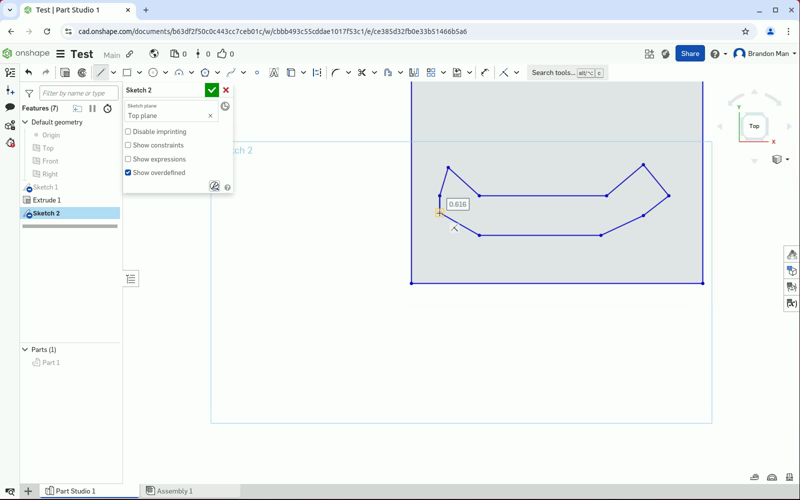
scroll(-6)
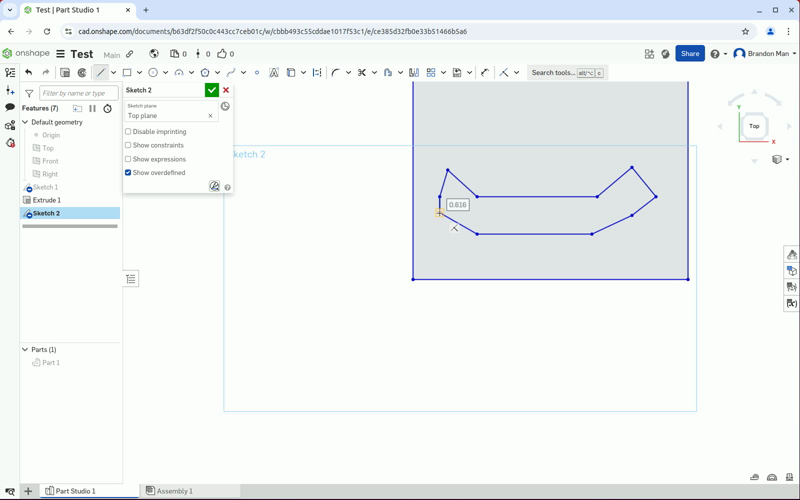
scroll(-6)
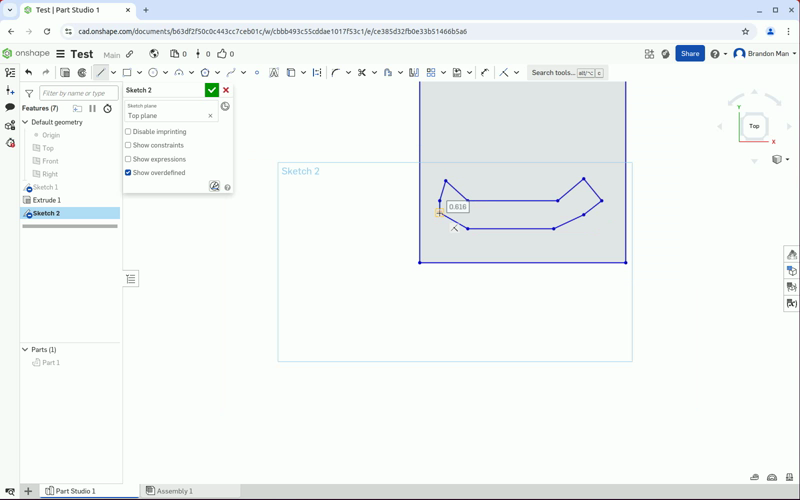
scroll(-6)
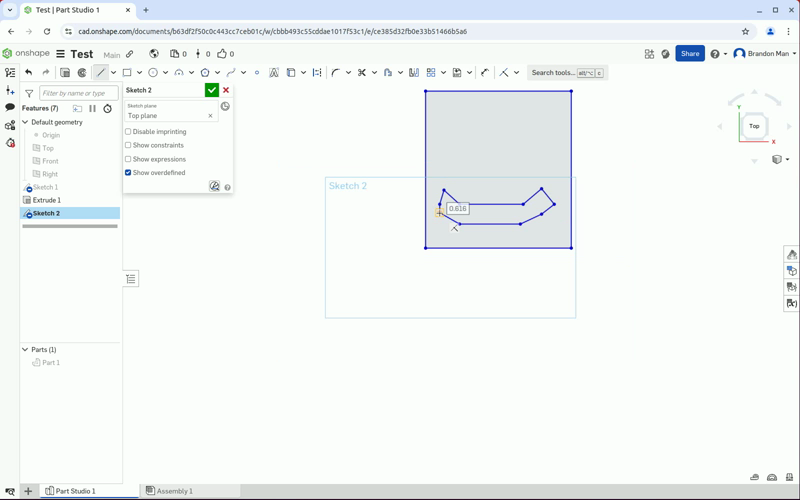
scroll(-6)
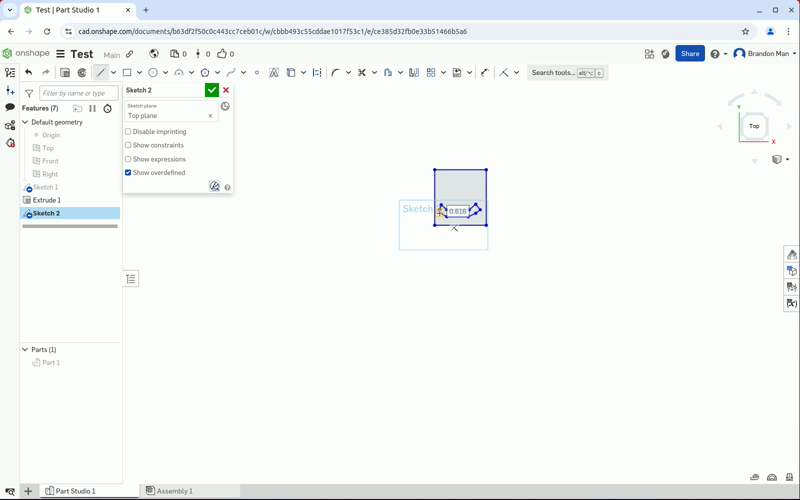
key(esc)
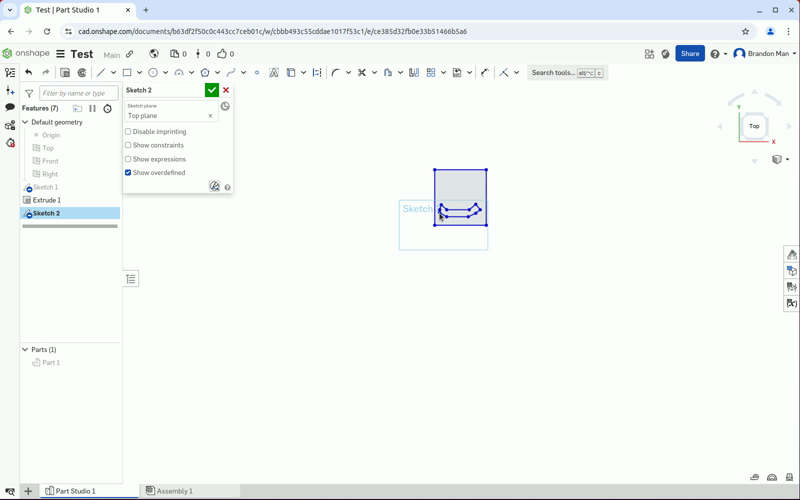
key(c)
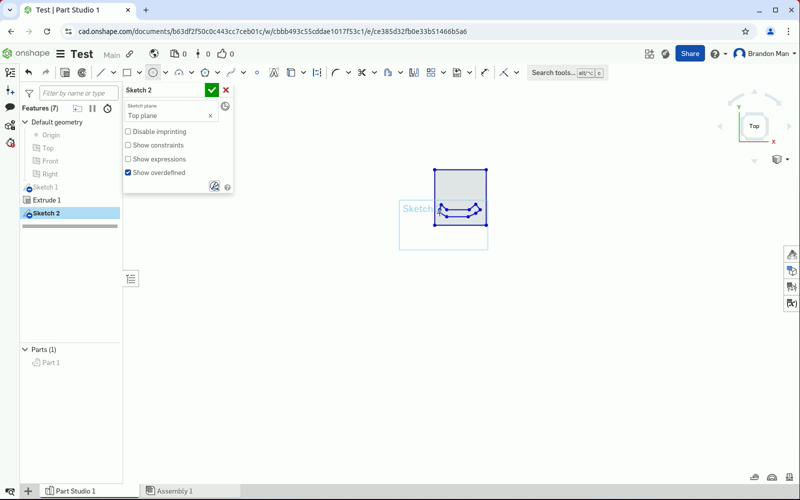
key_down(shift)
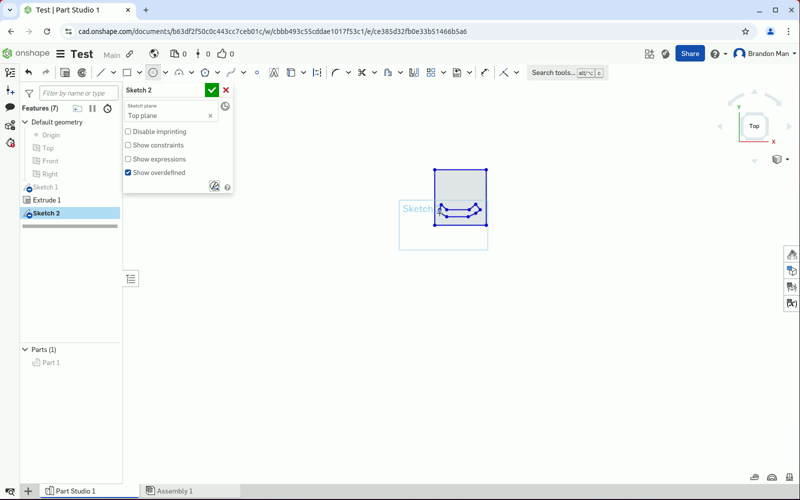
mouse_move(446, 179)
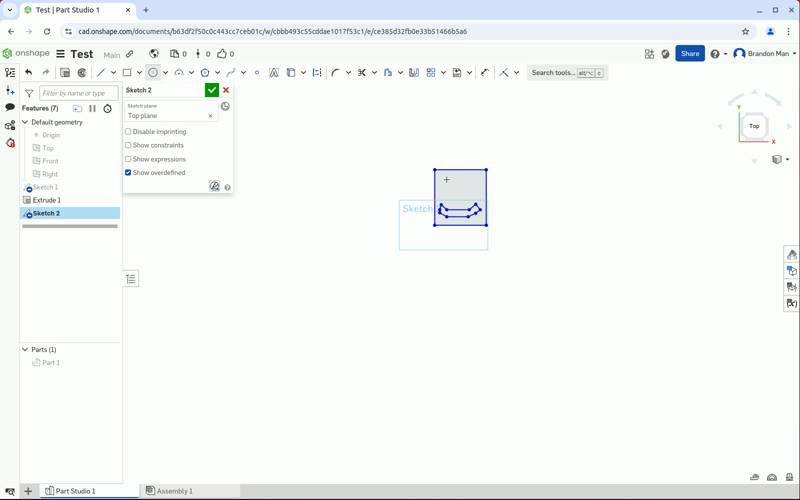
click(446, 179)
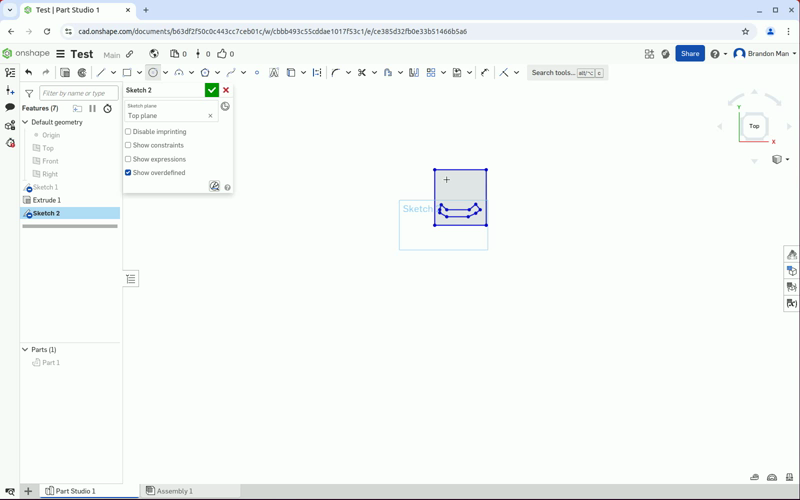
key_up(shift)
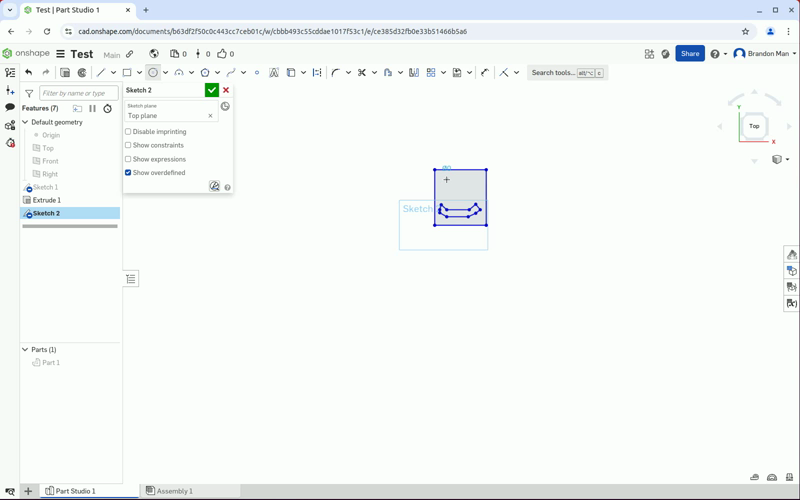
mouse_move(452, 179)
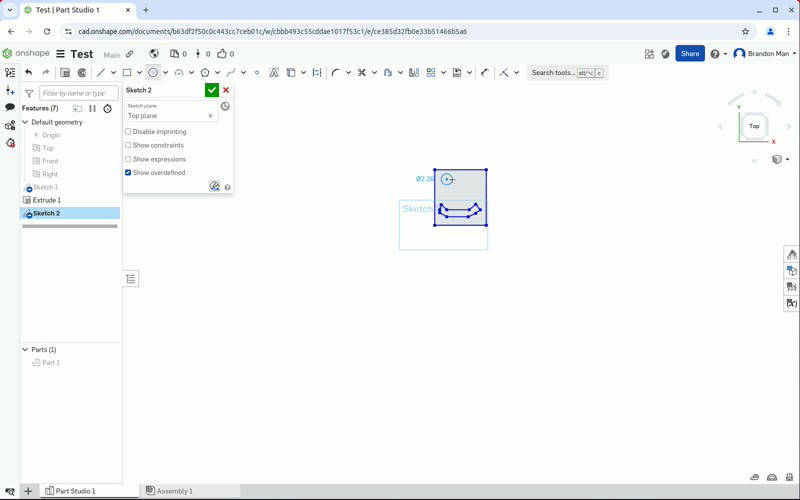
click(452, 179)
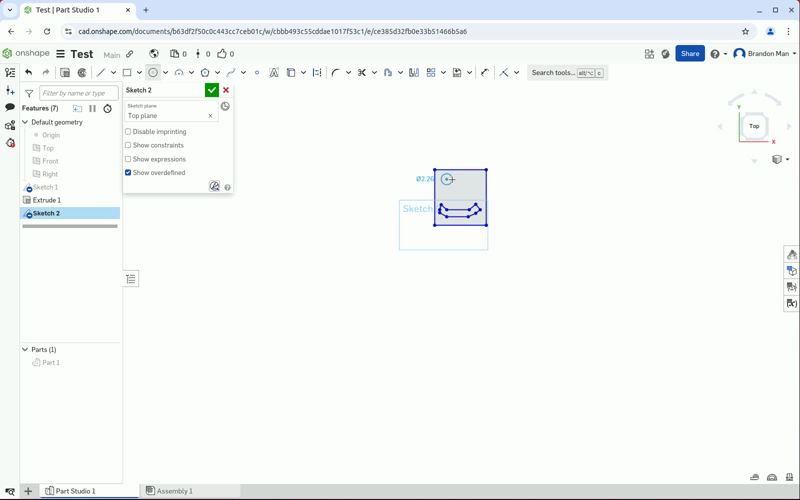
key(esc)
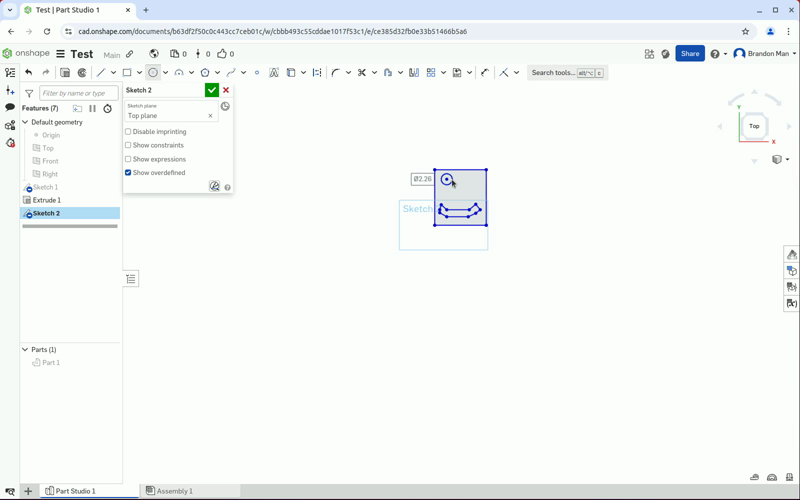
key(c)
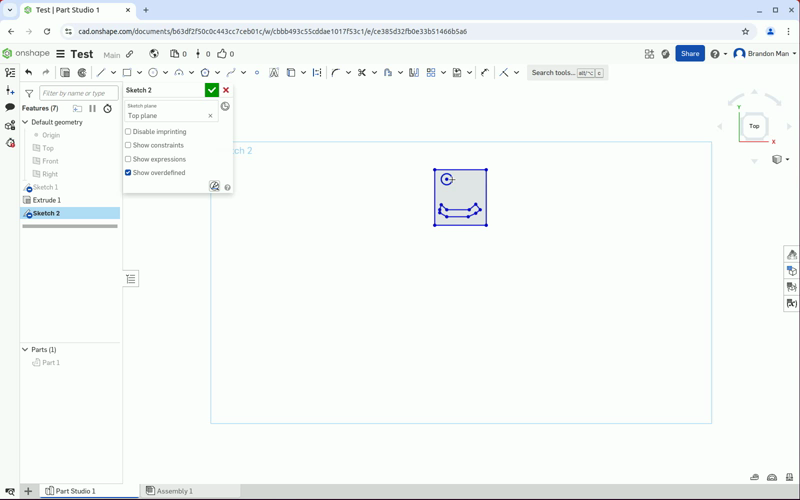
key_down(shift)
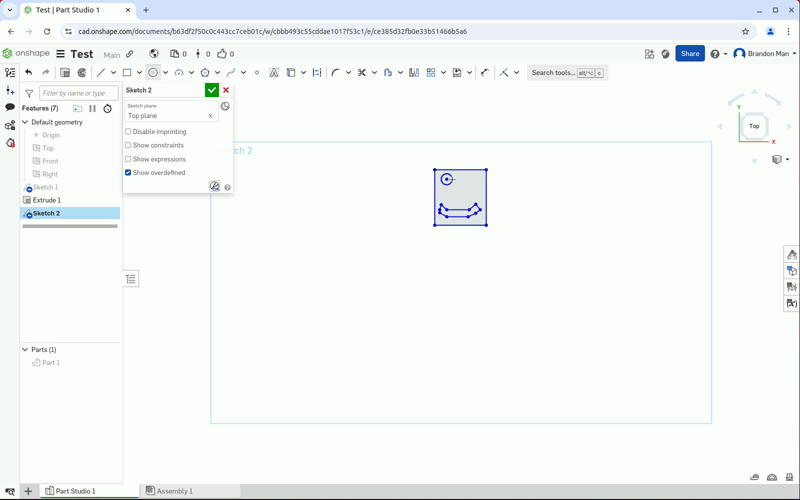
mouse_move(471, 179)
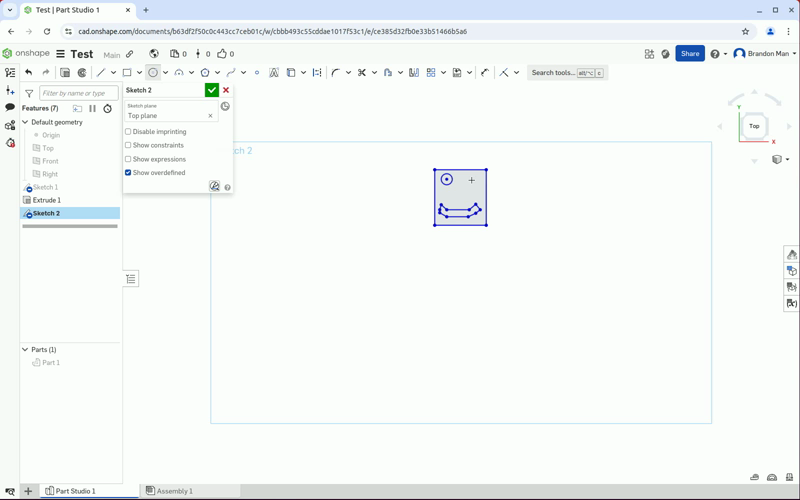
click(471, 179)
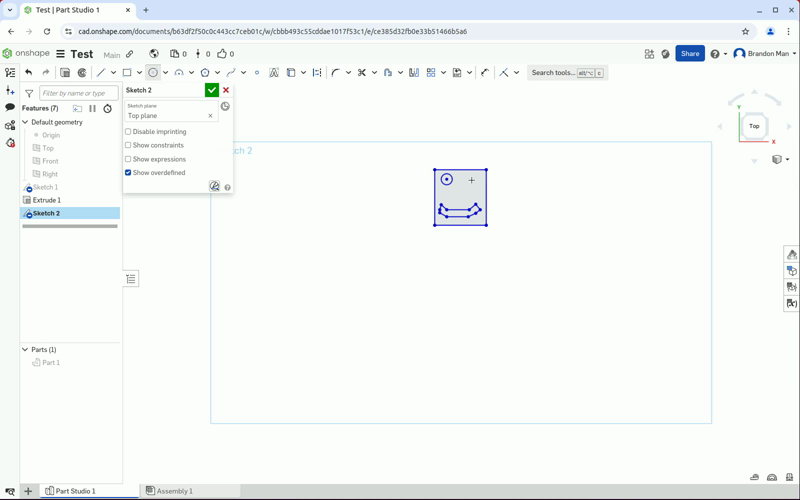
key_up(shift)
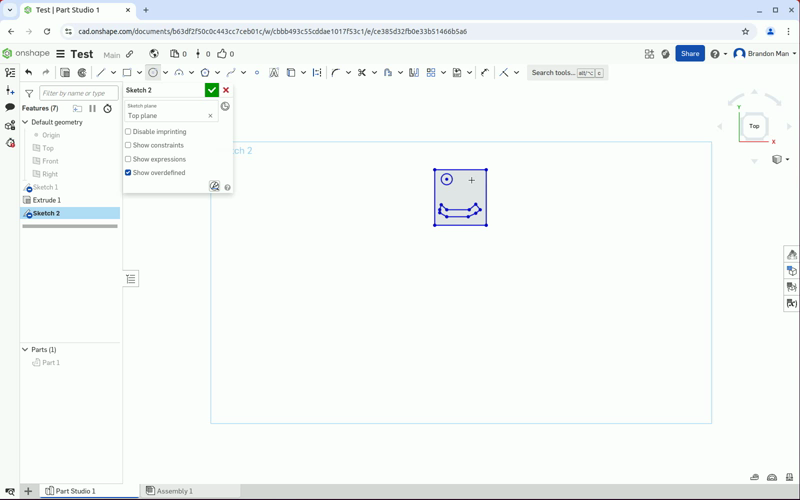
mouse_move(477, 179)
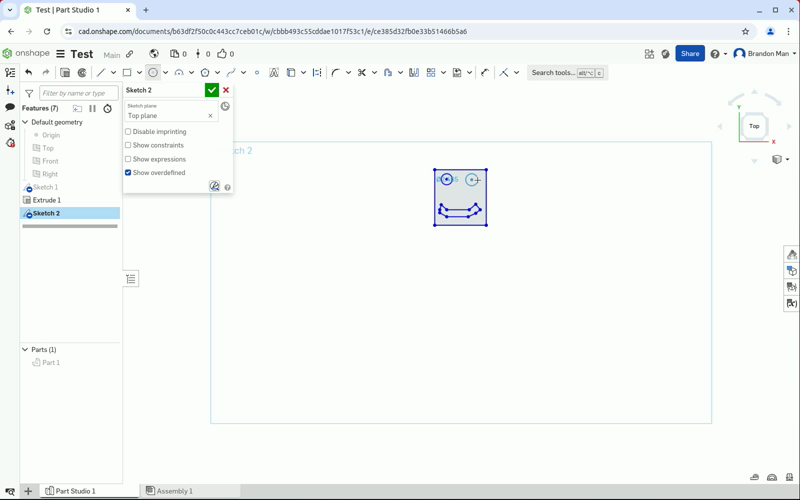
click(477, 179)
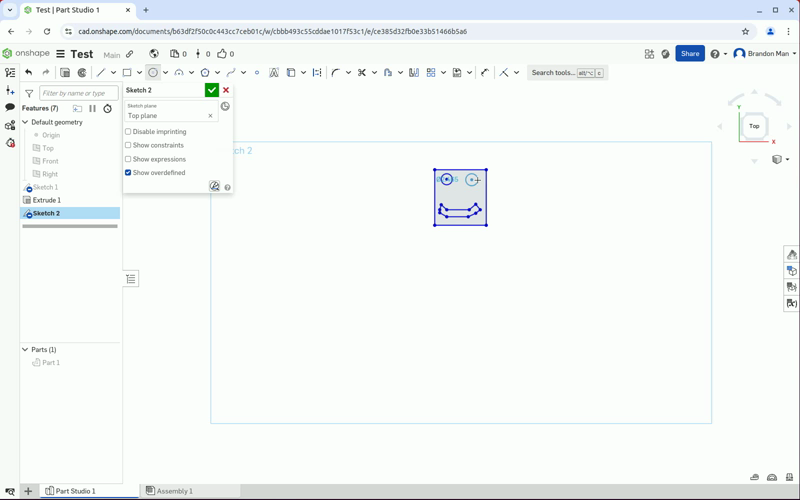
key(esc)
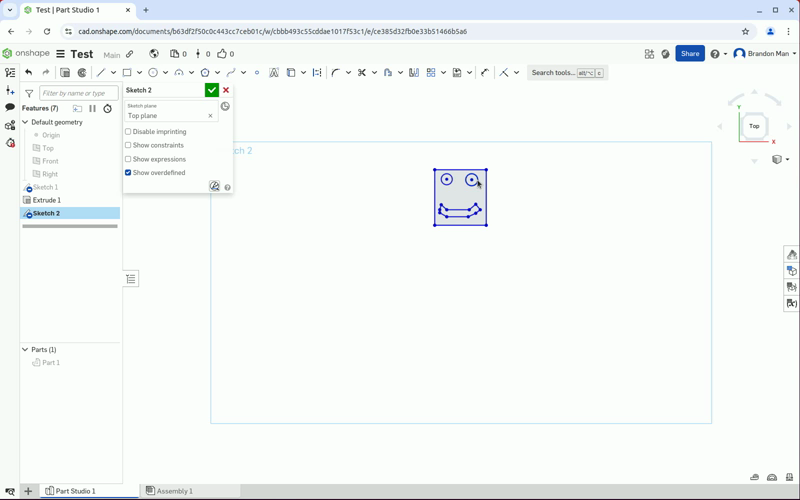
mouse_move(461, 200)
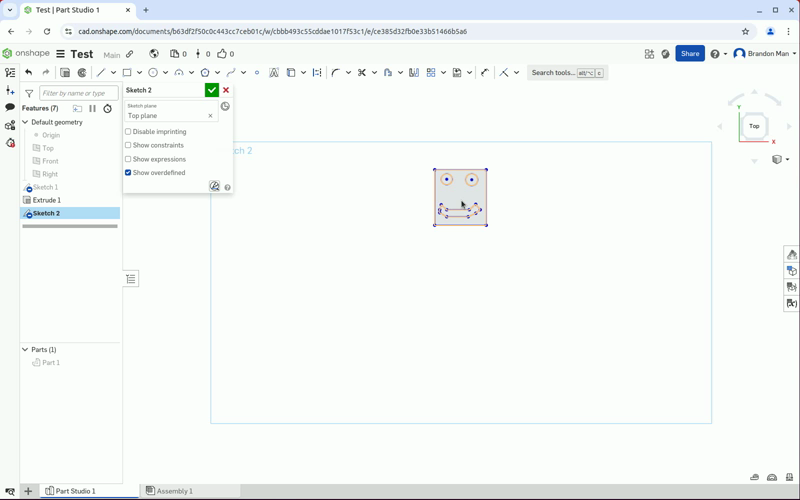
click(461, 200)
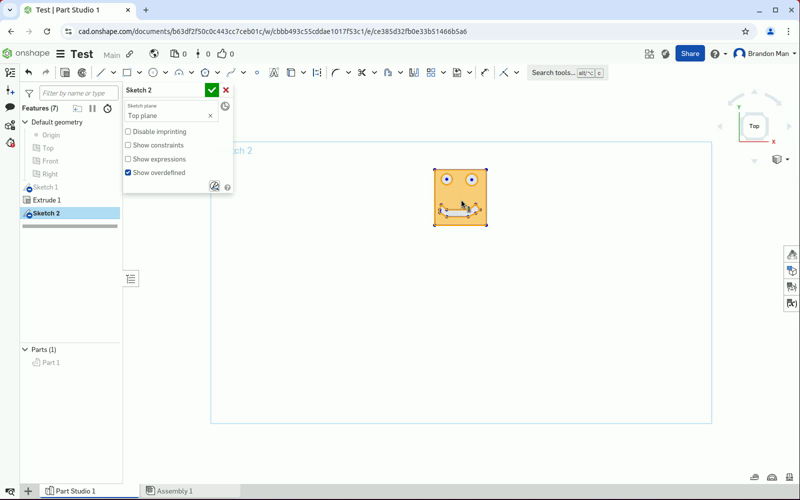
mouse_move(73, 352)
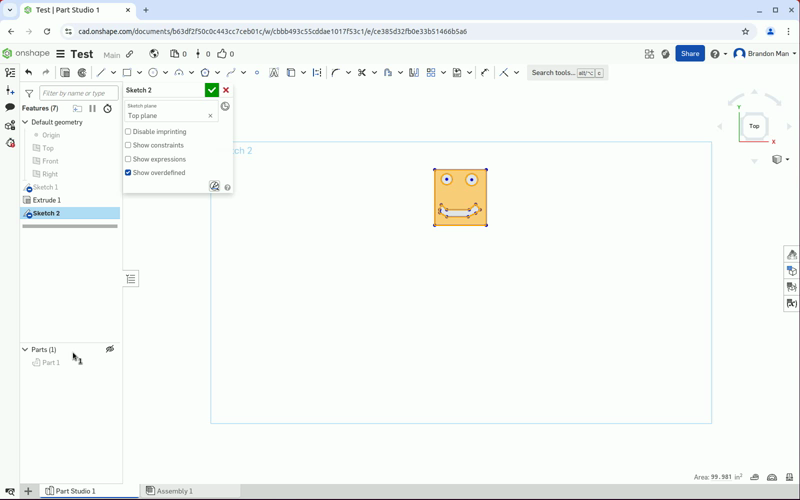
key(shift+y)
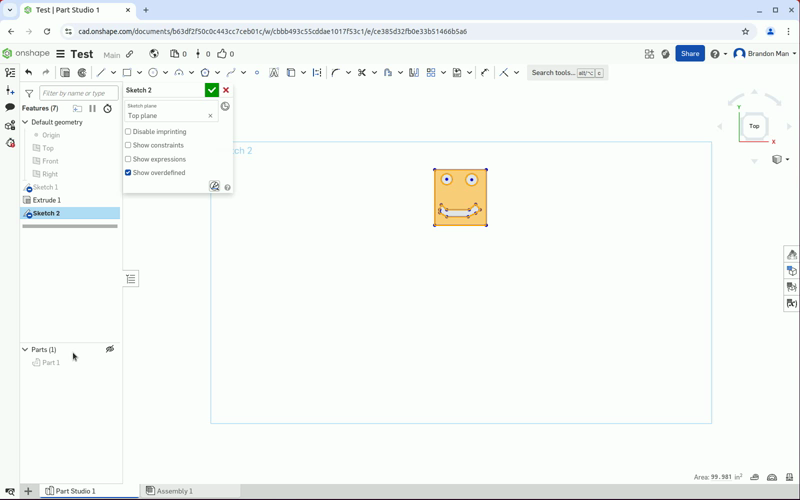
key(shift+e)
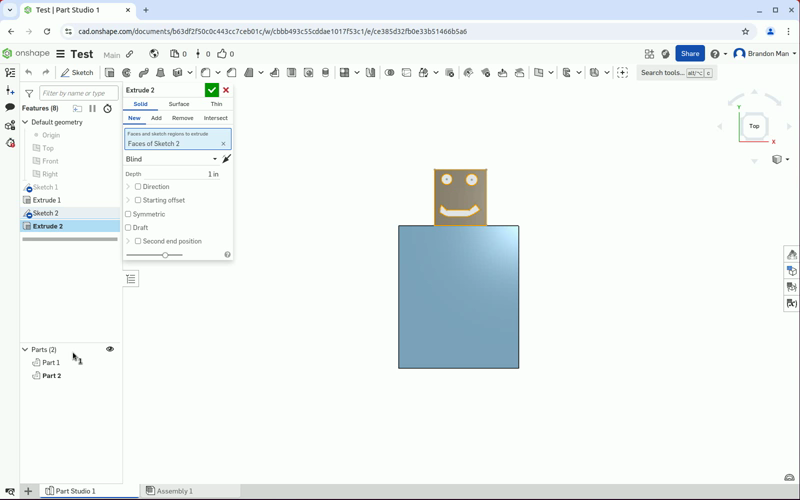
mouse_move(143, 106)
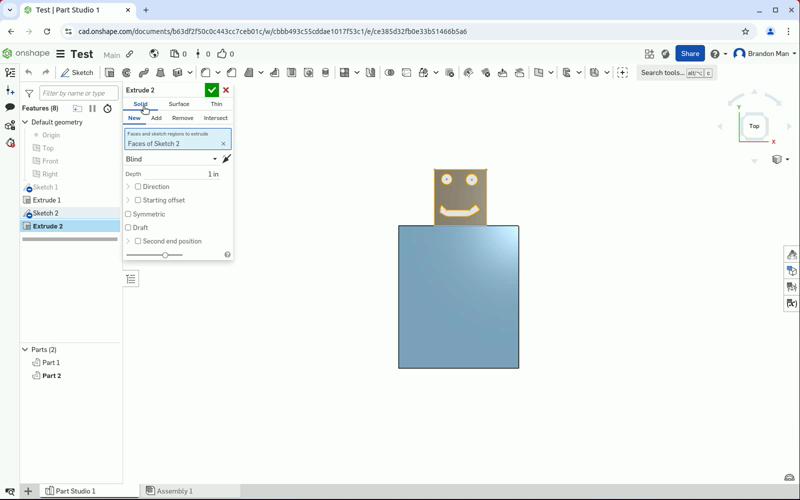
click(143, 106)
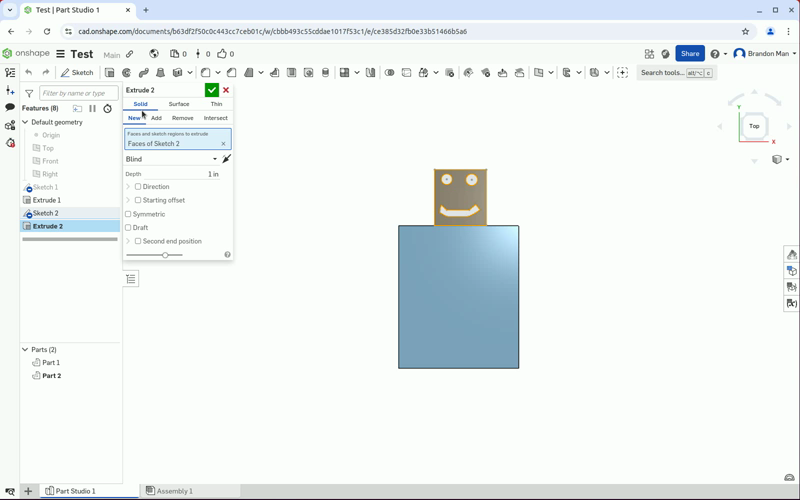
mouse_move(137, 120)
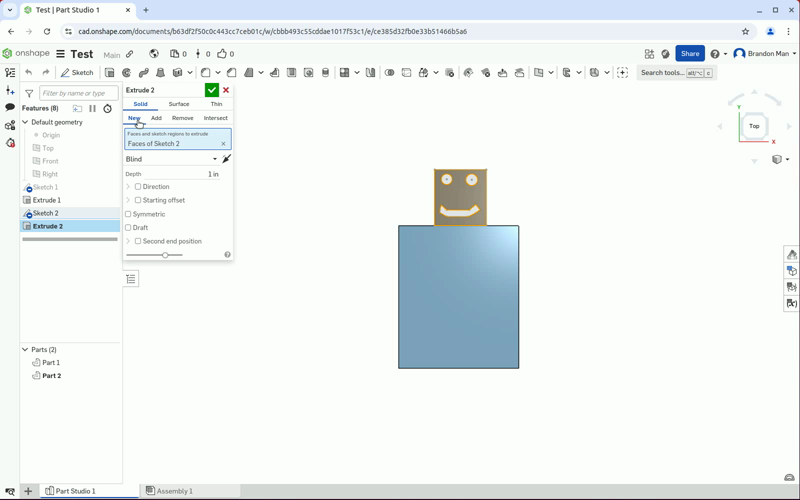
click(137, 120)
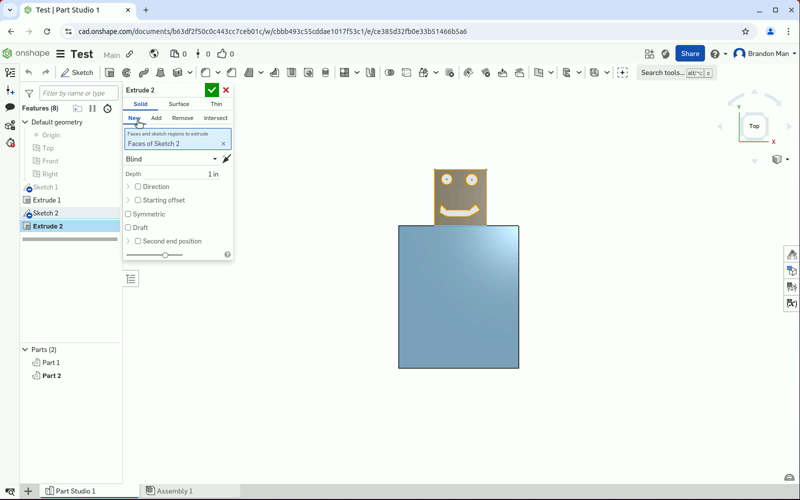
key(tab, 4)
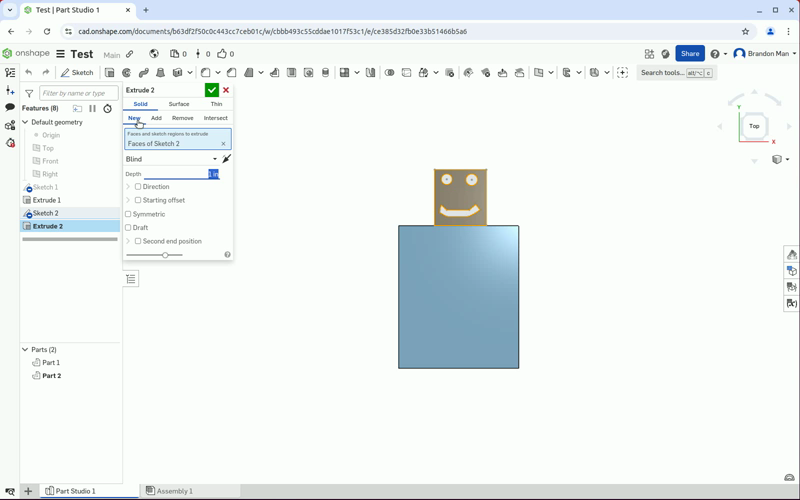
text(7.703)
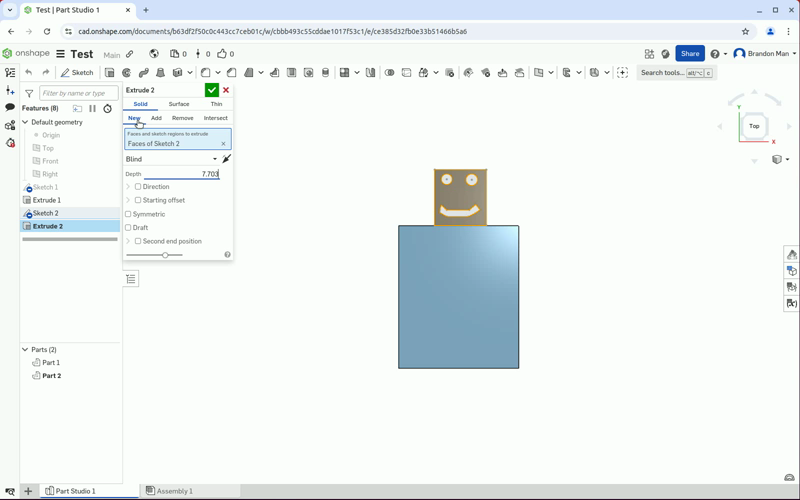
key(enter)
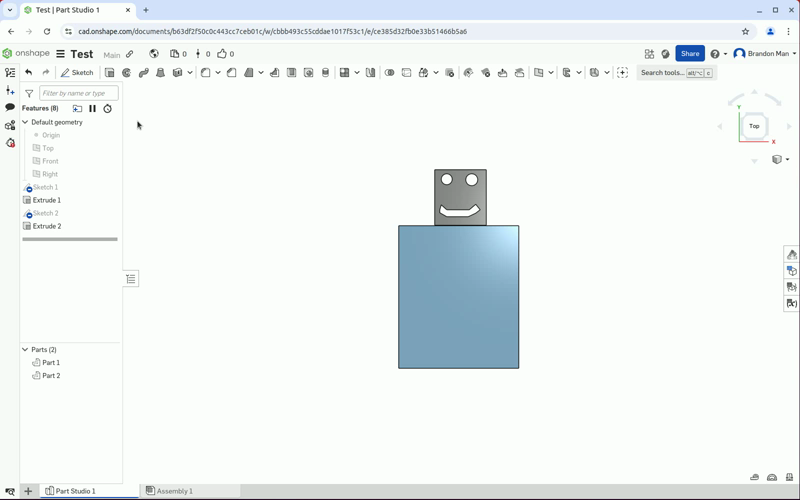
key(shift+h)
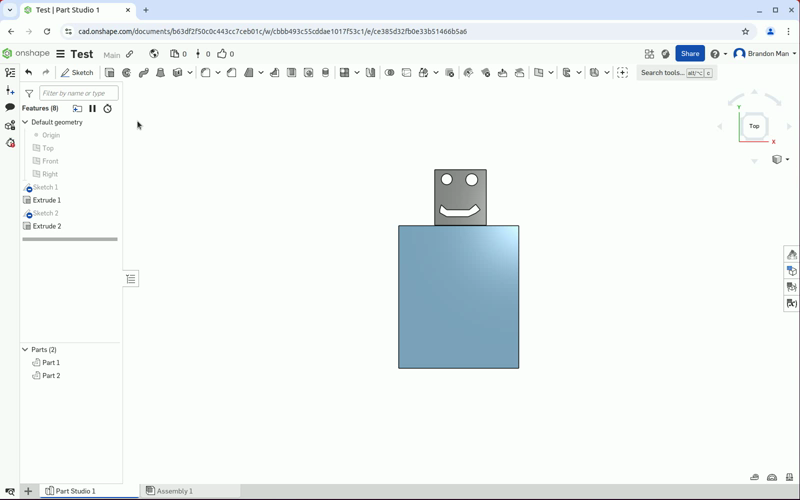
key(shift+h)
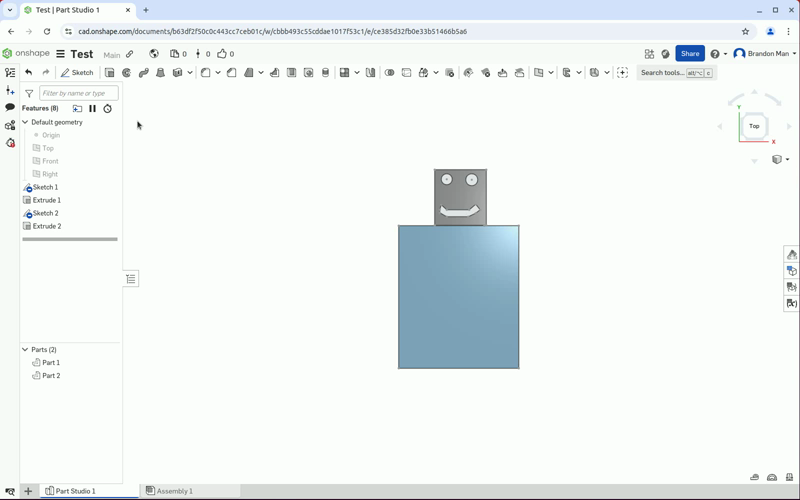
key(shift+7)
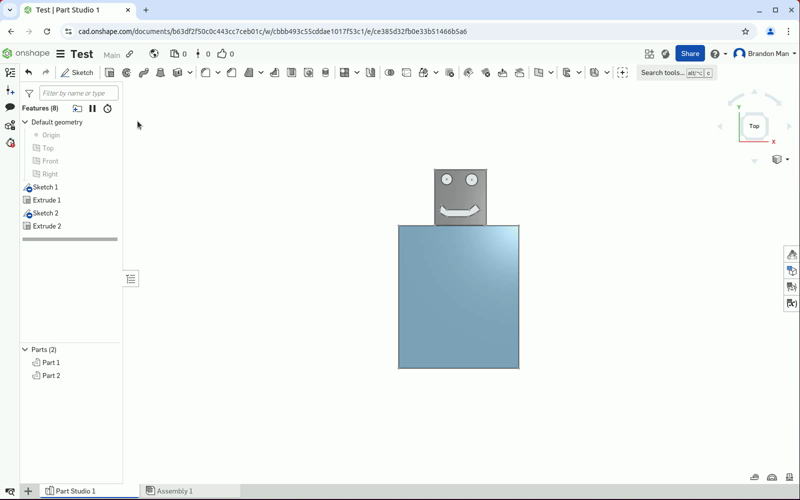
key(up, 3)
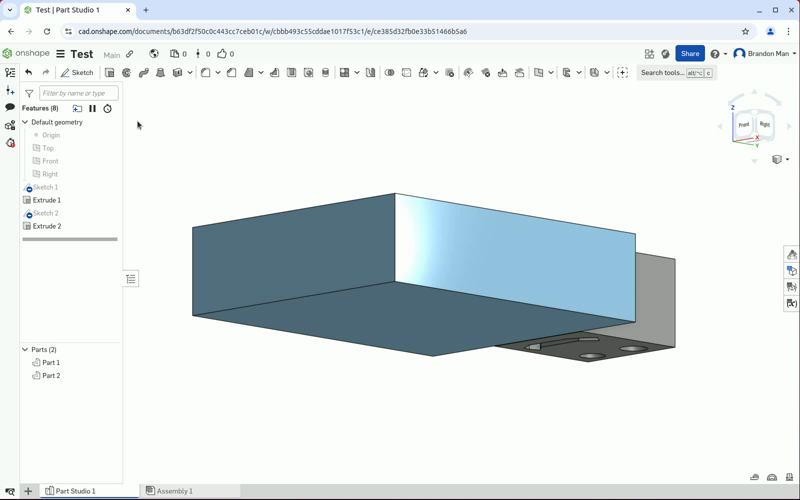
key(left, 3)
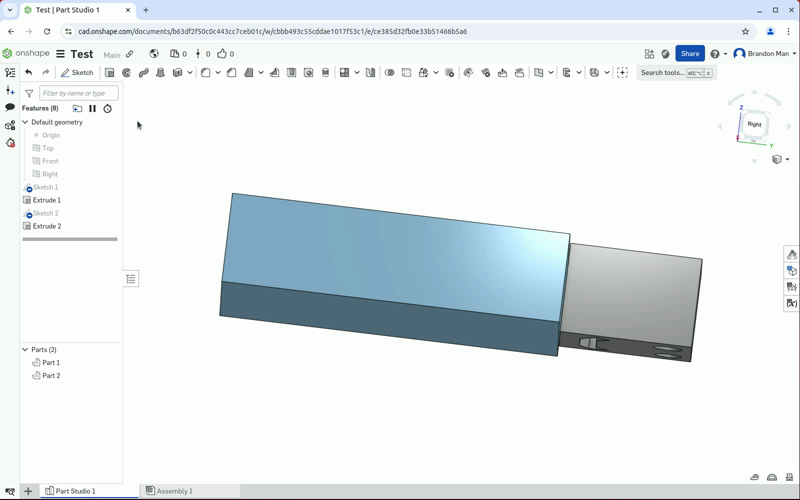
key(right, 3)
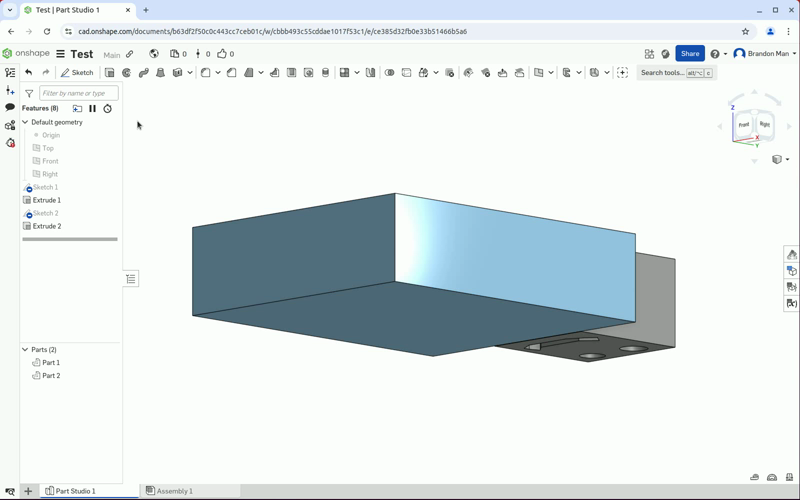
key(down, 3)
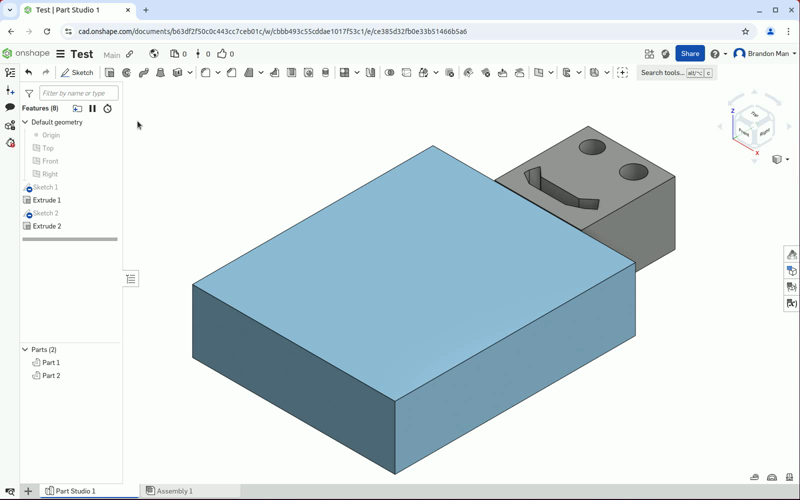
mouse_move(73, 189)
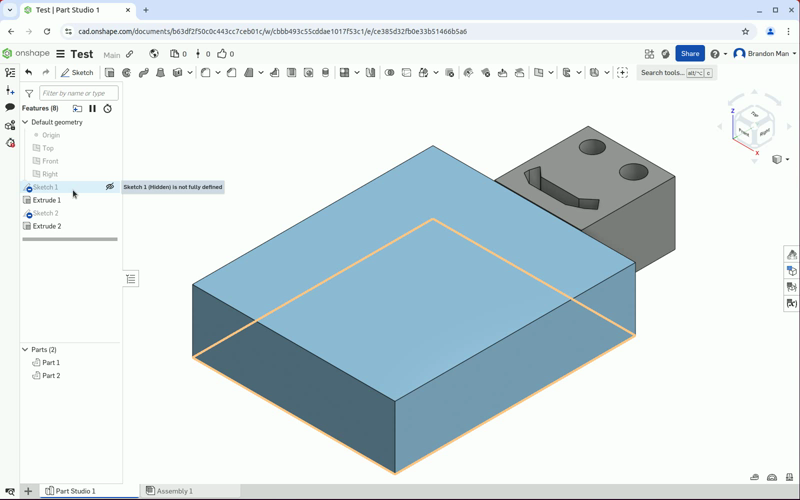
click(73, 189)